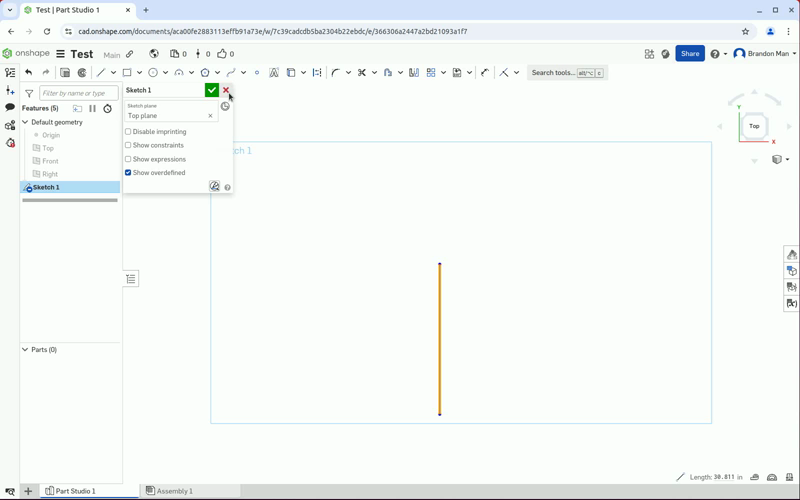
key(shift+h)
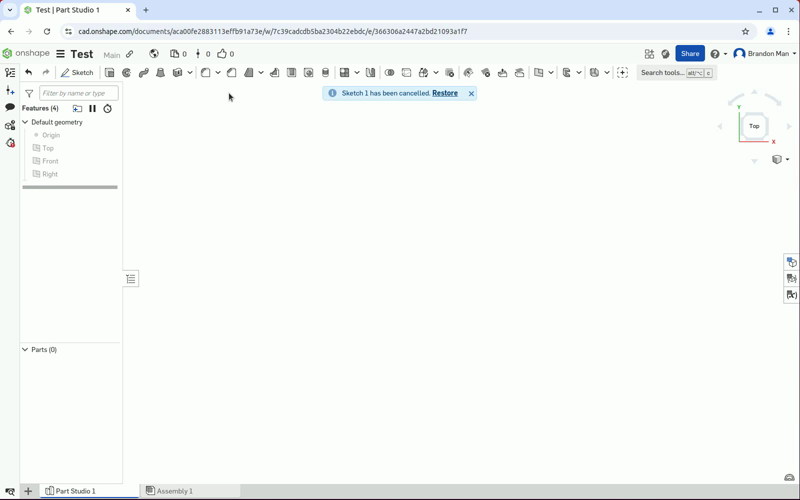
mouse_move(73, 352)
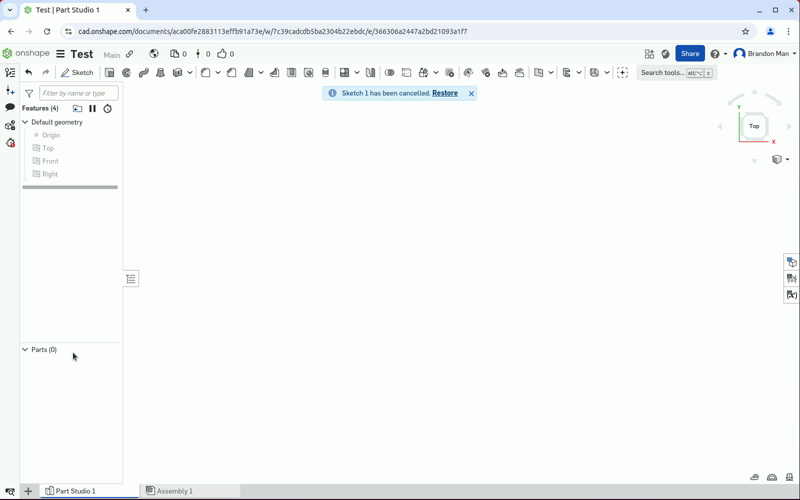
key(y)
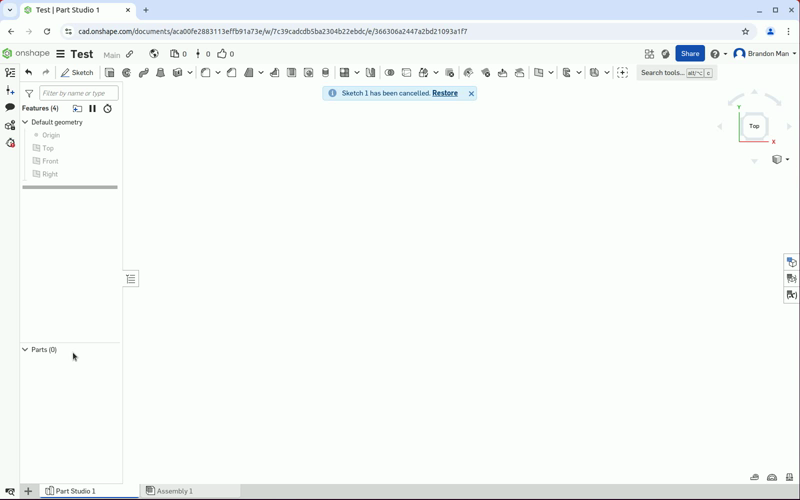
key(shift+p)
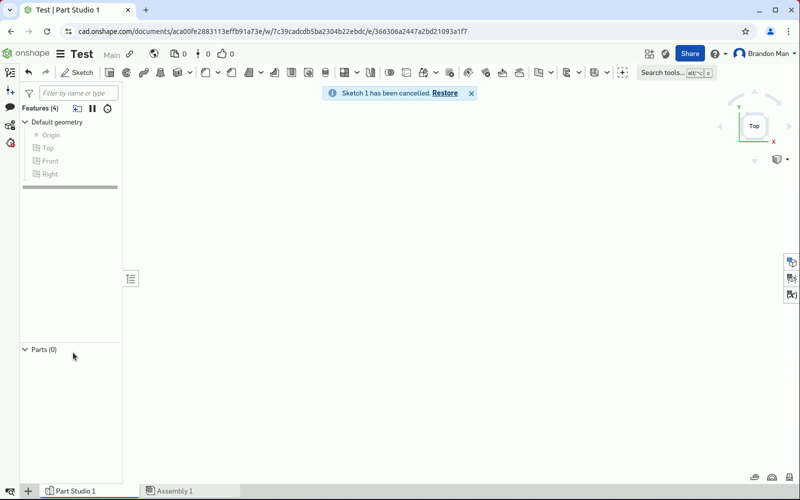
key(space)
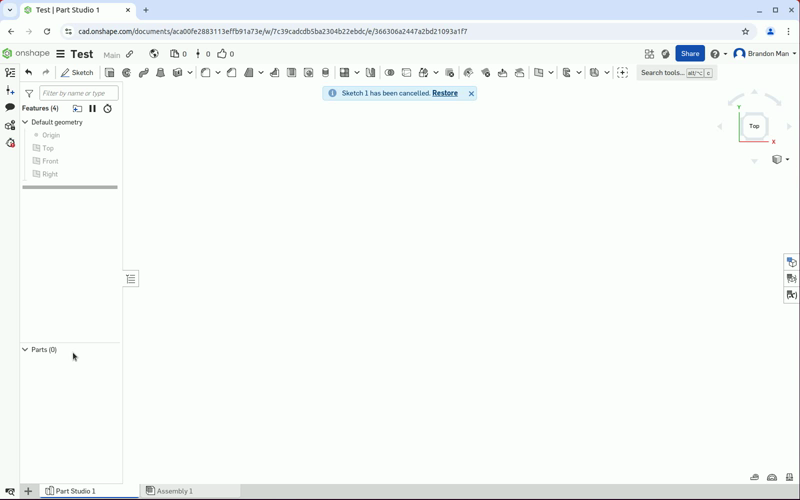
key_down(shift)
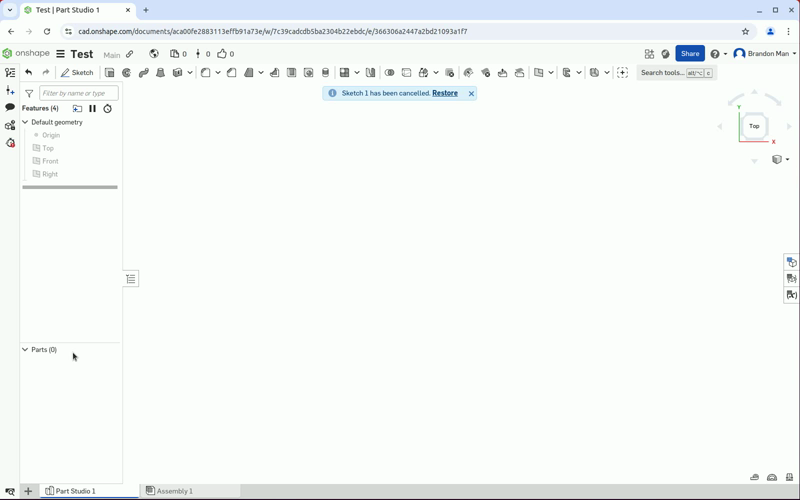
key(up)
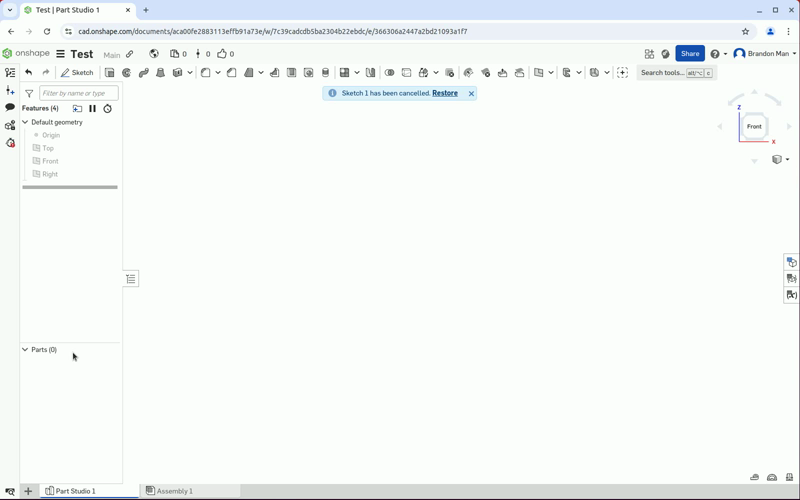
key_up(shift)
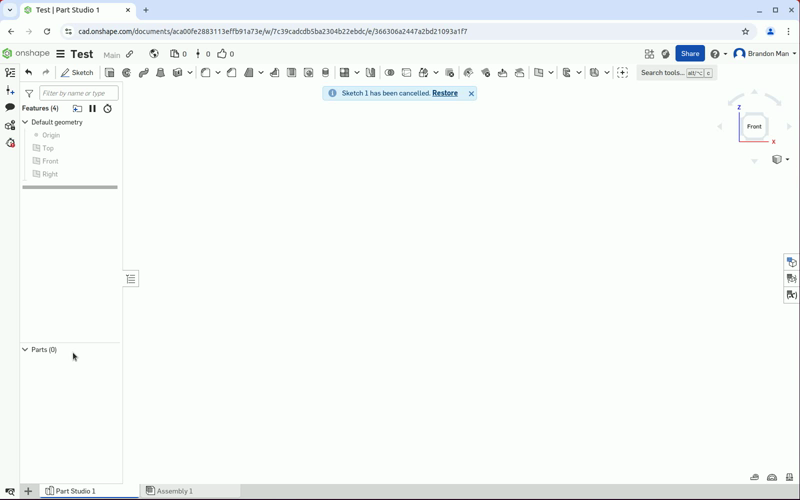
mouse_move(73, 352)
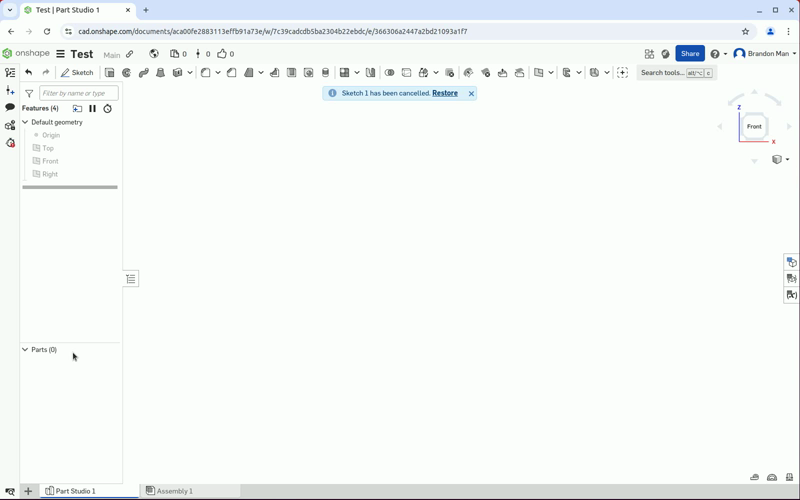
key(shift+y)
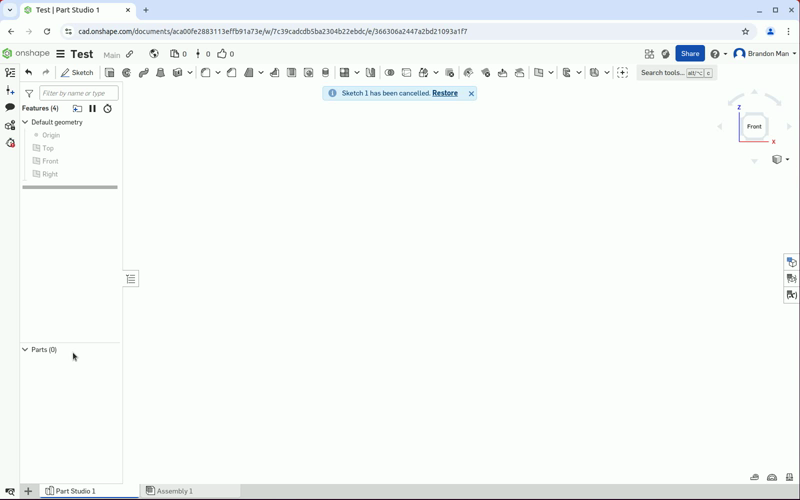
key(shift+s)
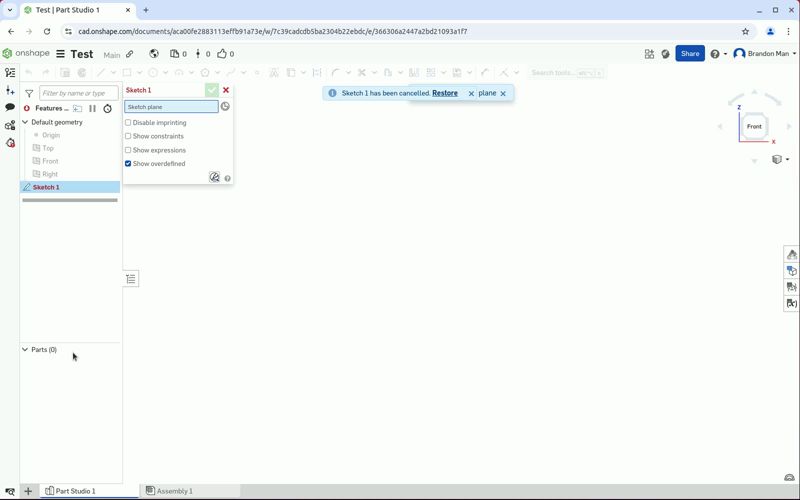
mouse_move(73, 163)
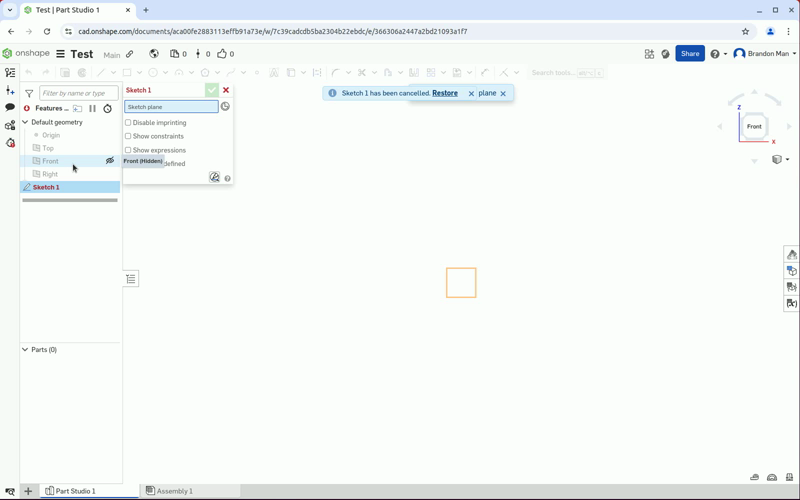
click(73, 163)
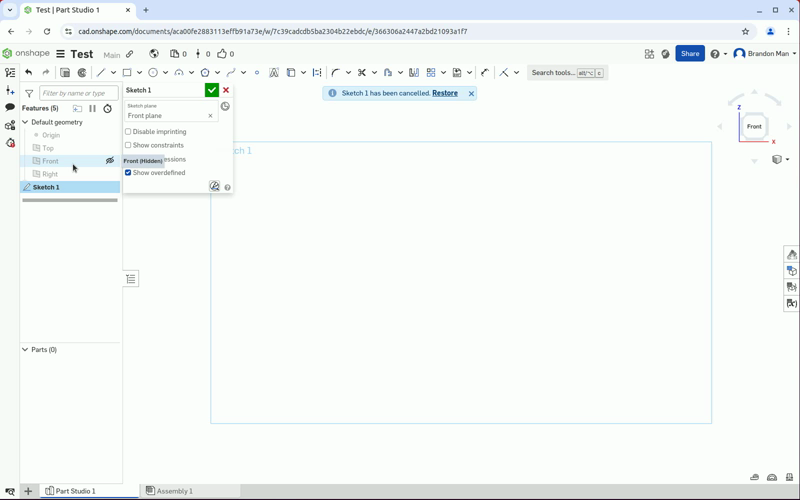
mouse_move(73, 352)
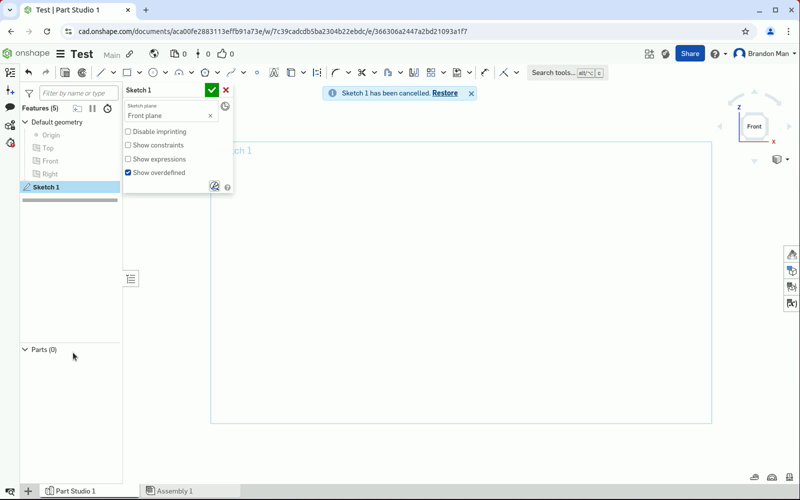
key(y)
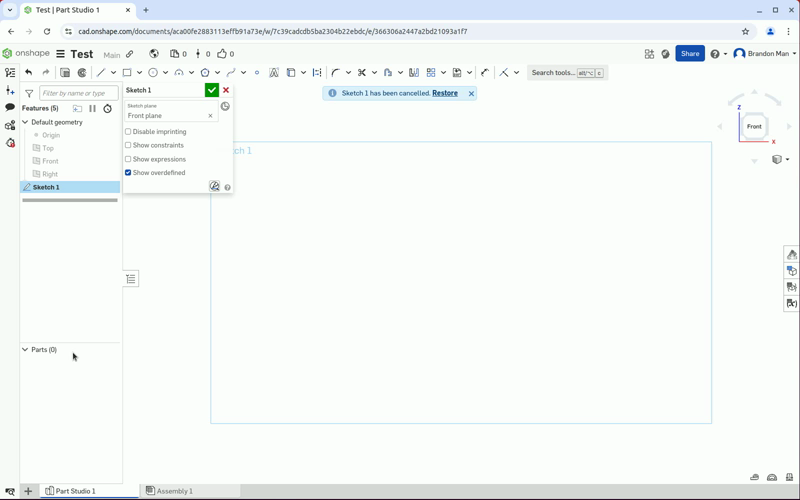
key(c)
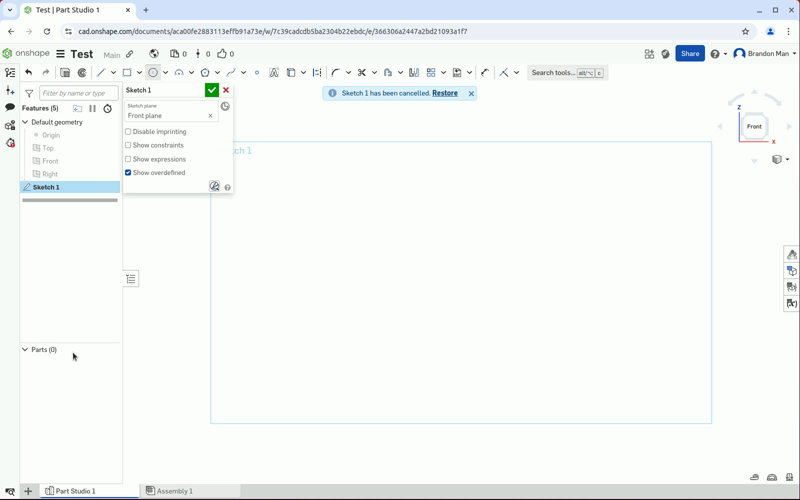
key_down(shift)
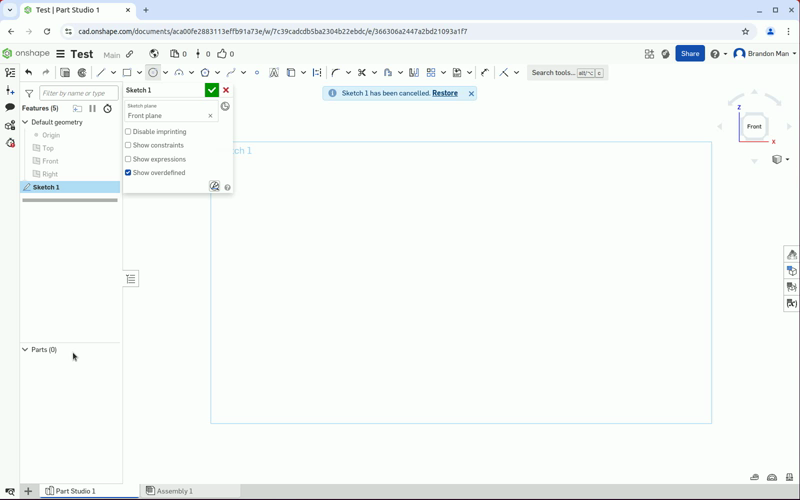
mouse_move(383, 209)
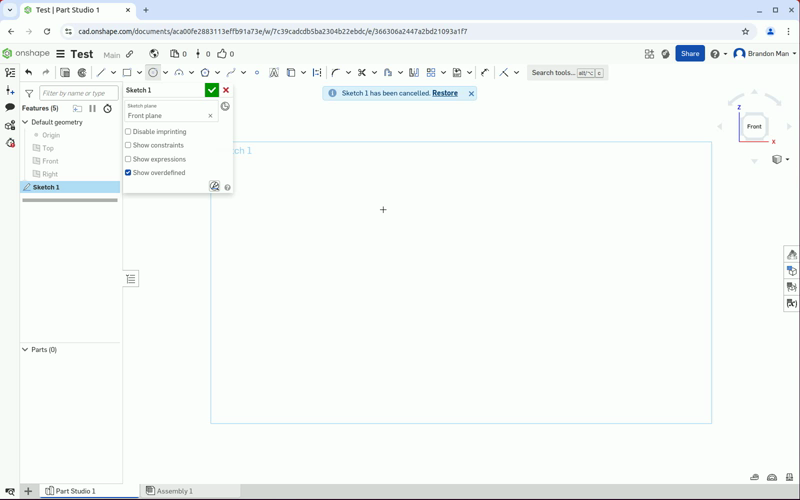
click(383, 209)
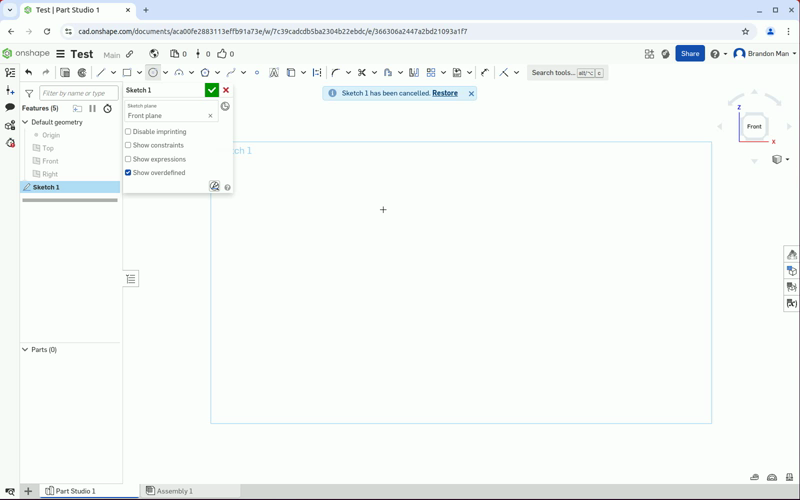
key_up(shift)
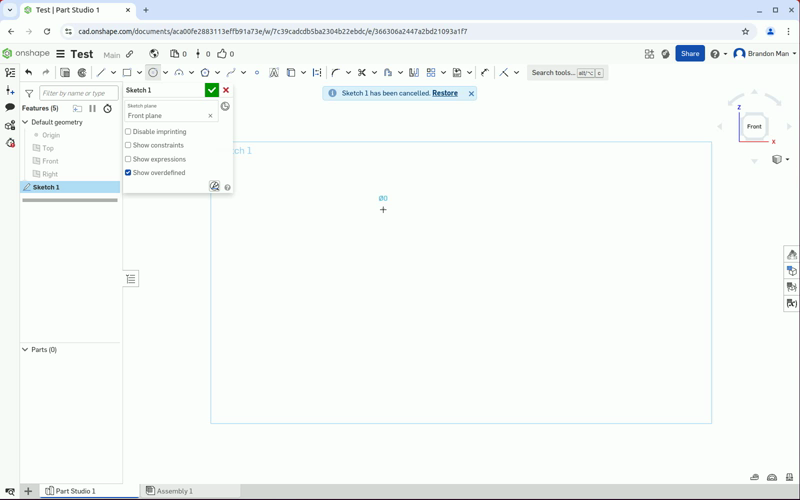
mouse_move(409, 209)
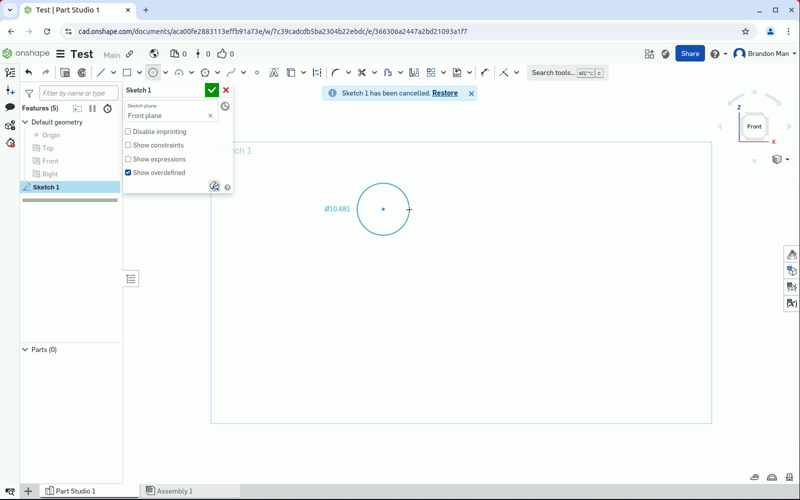
click(409, 209)
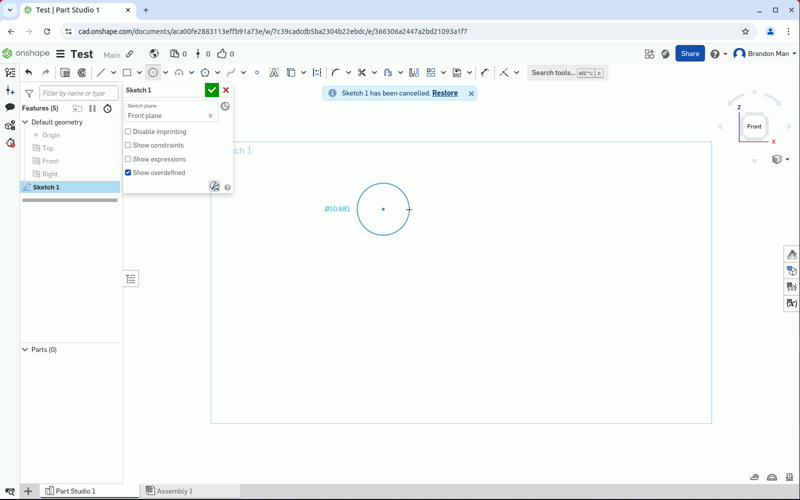
key(esc)
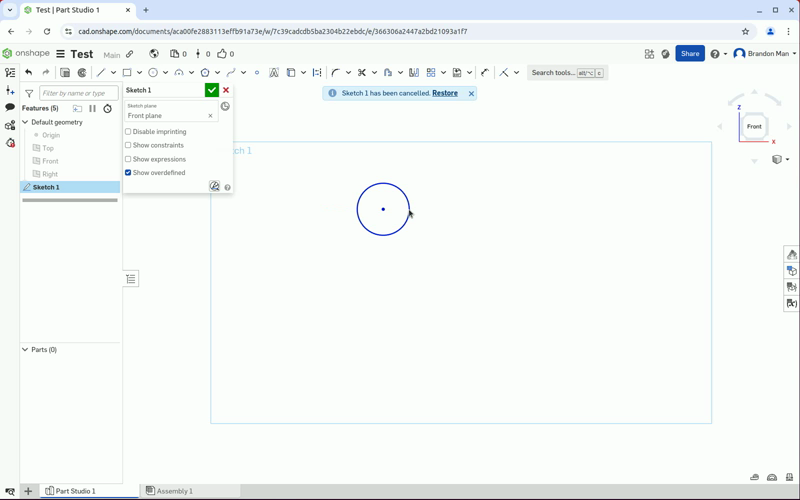
mouse_move(386, 216)
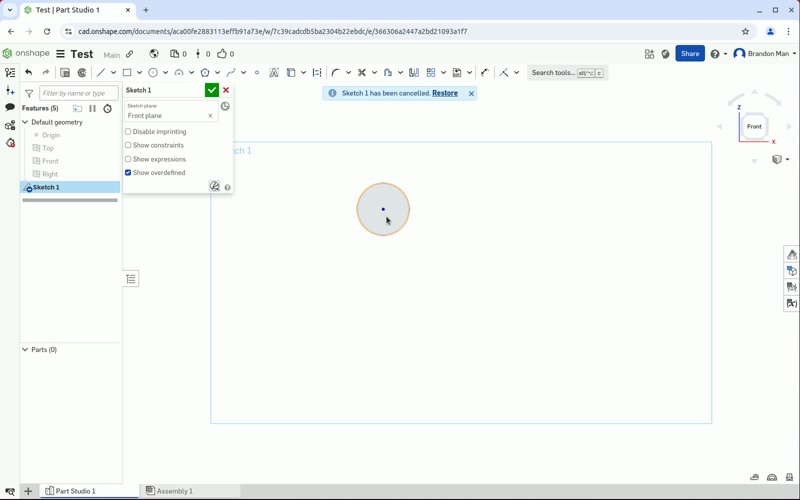
click(386, 216)
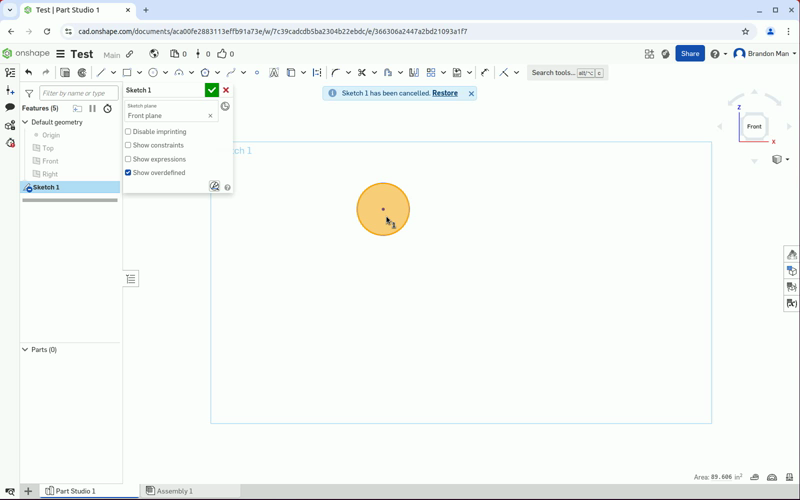
mouse_move(73, 352)
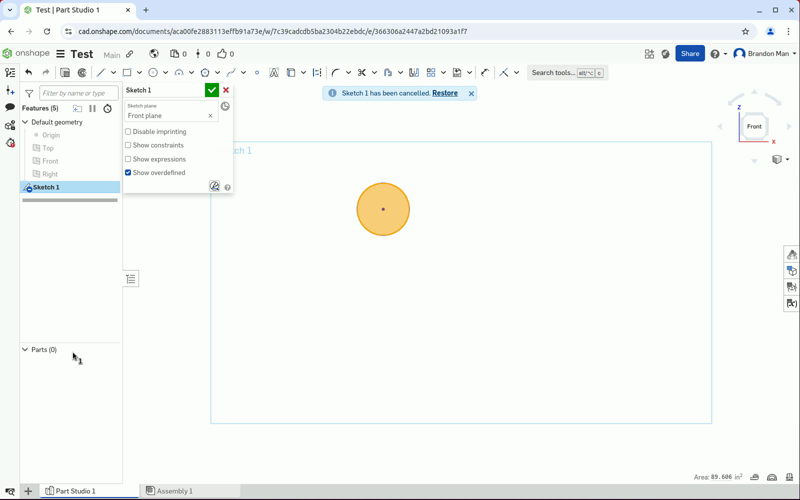
key(shift+y)
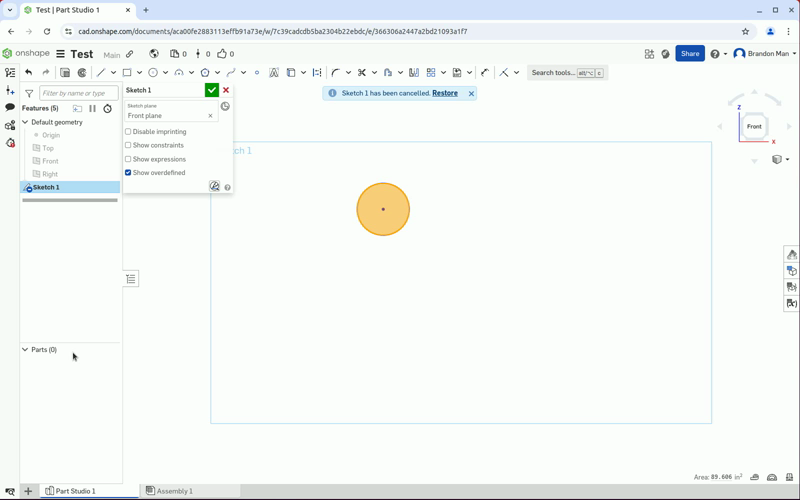
key(shift+e)
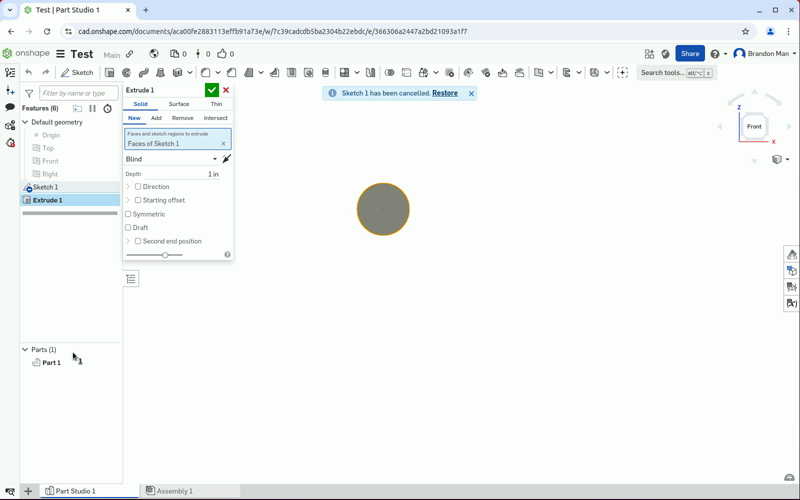
mouse_move(143, 106)
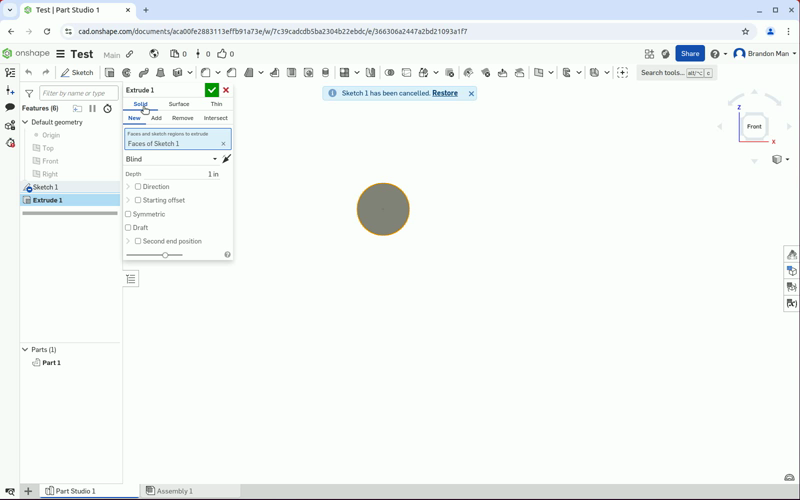
click(143, 106)
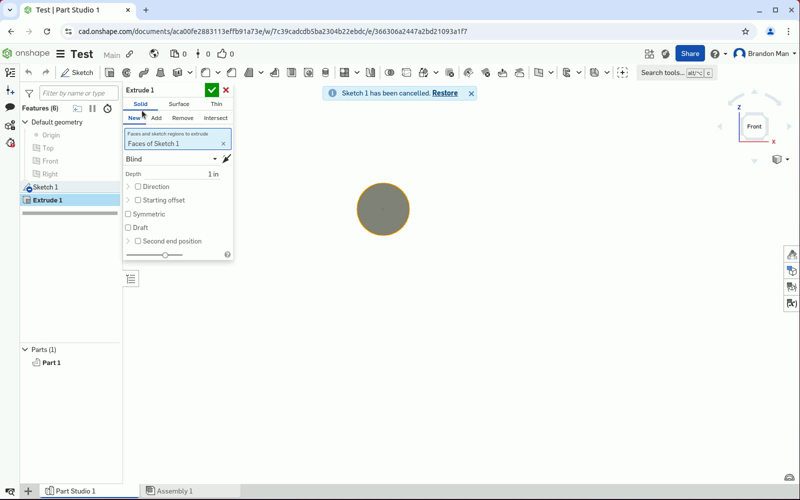
mouse_move(137, 120)
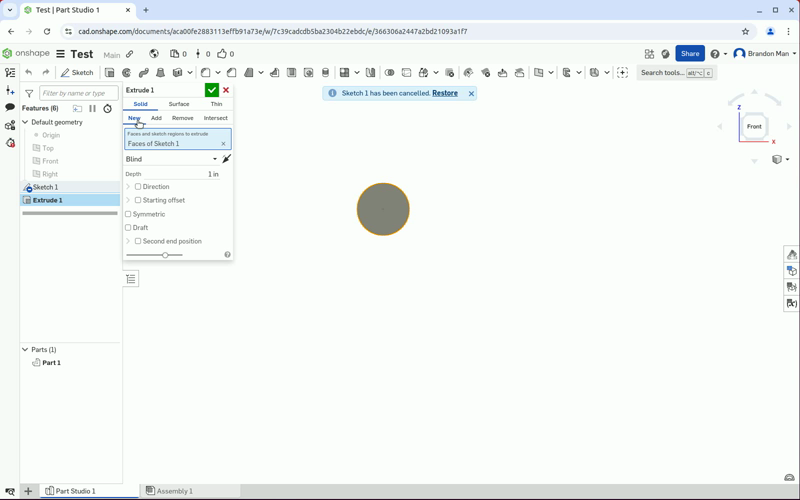
click(137, 120)
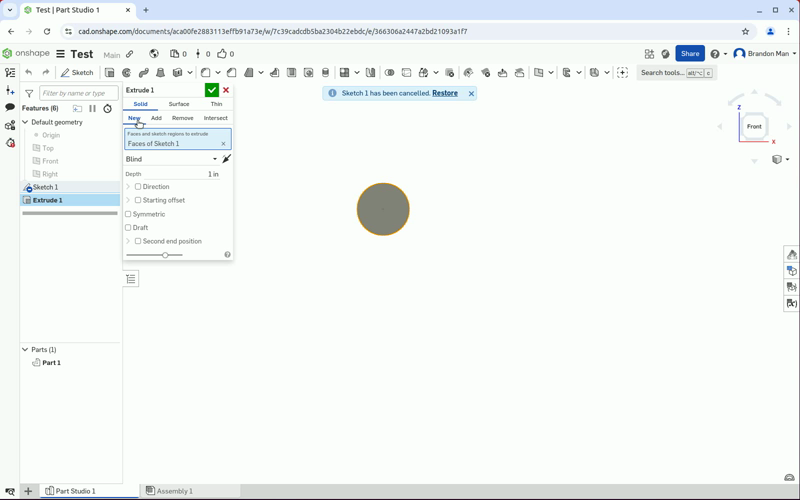
key(tab, 4)
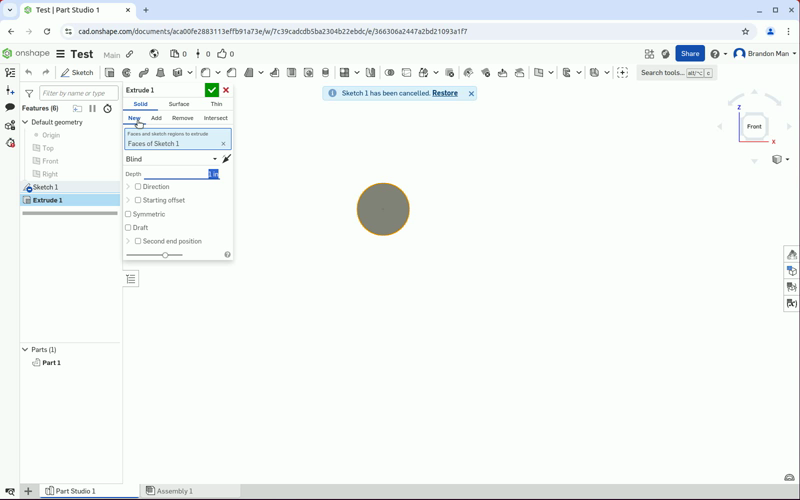
text(15.165)
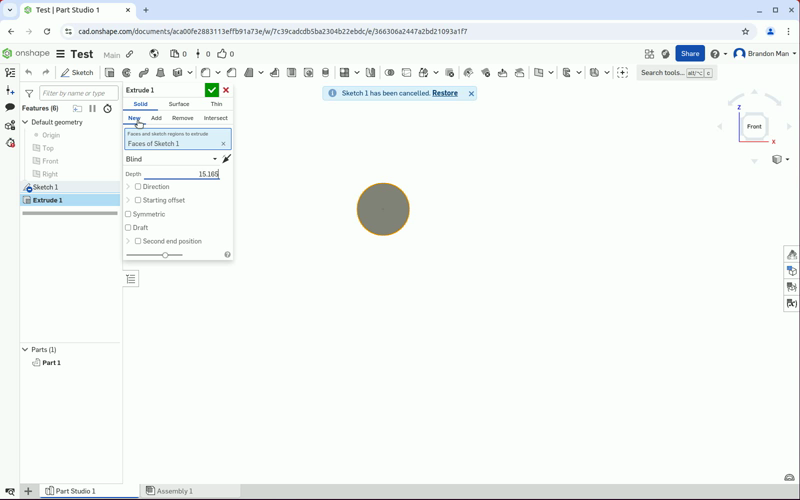
key(enter)
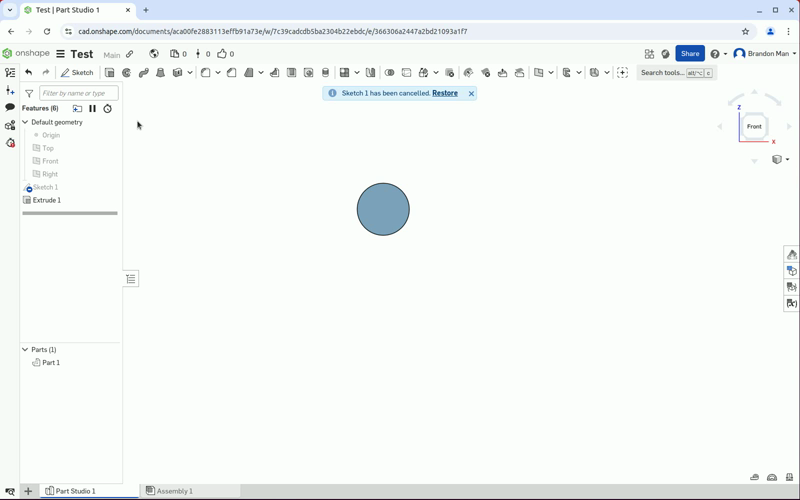
key(shift+h)
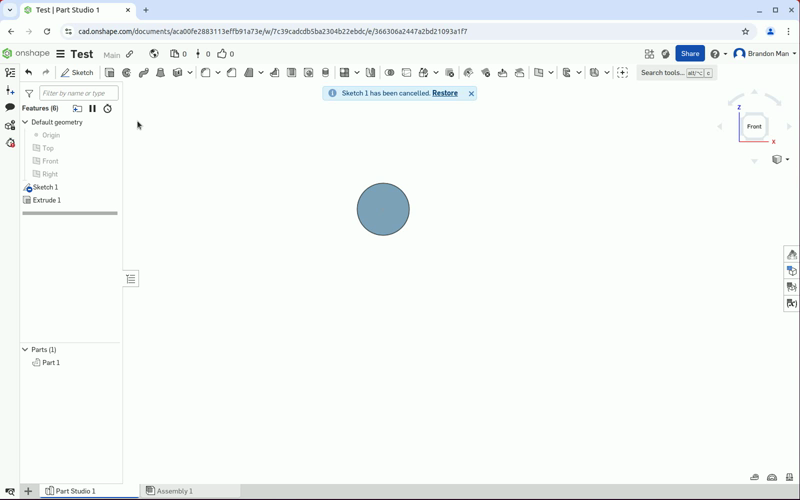
key(shift+h)
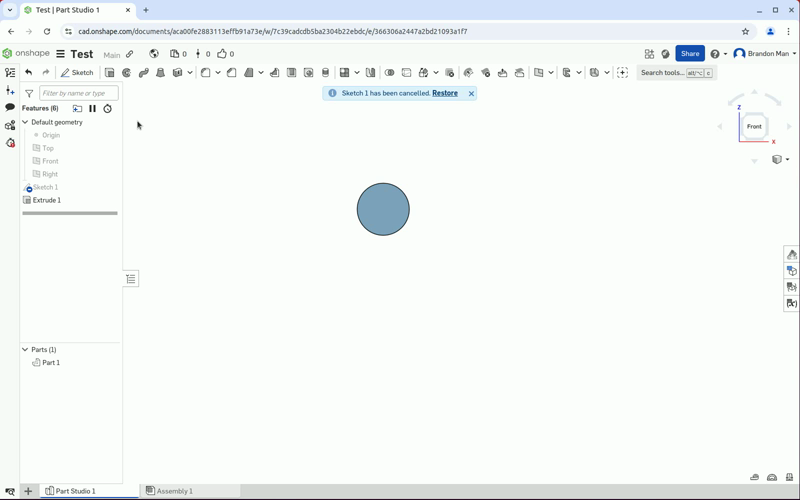
mouse_move(73, 189)
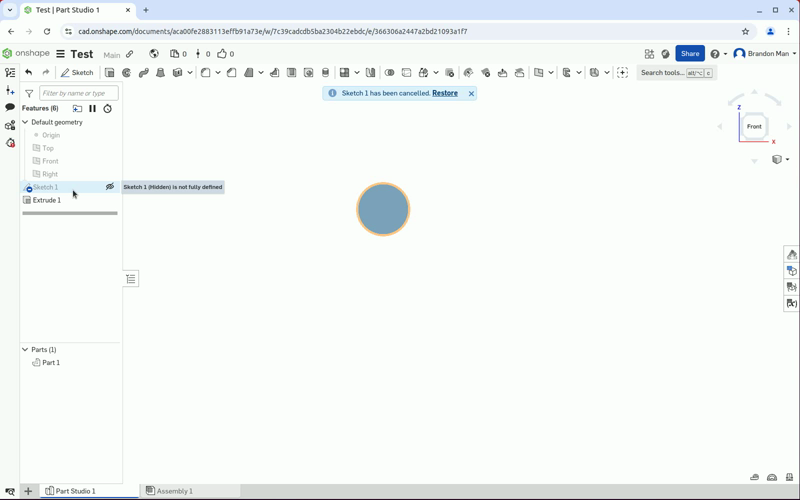
click(73, 189)
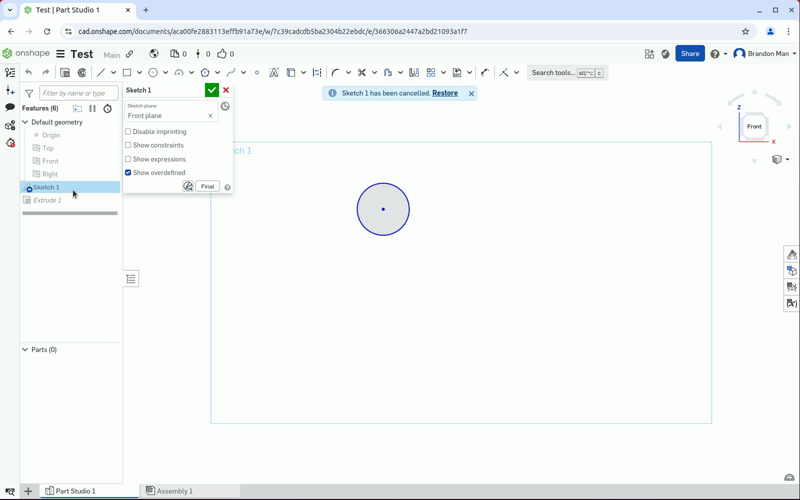
mouse_move(229, 92)
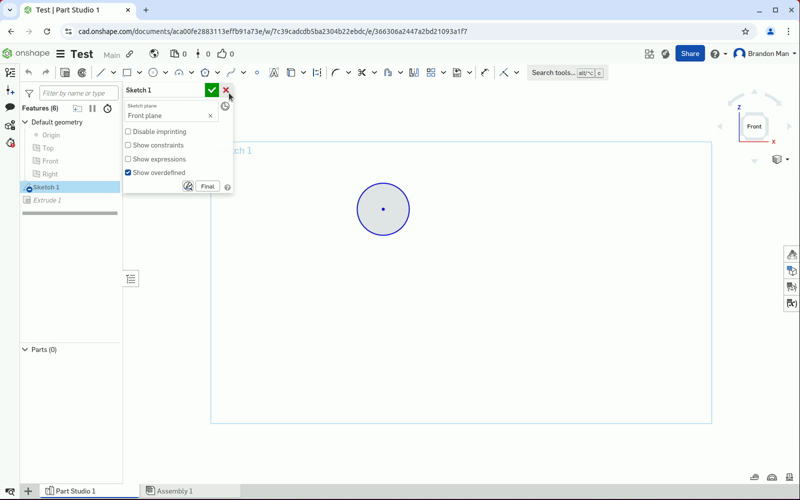
click(229, 92)
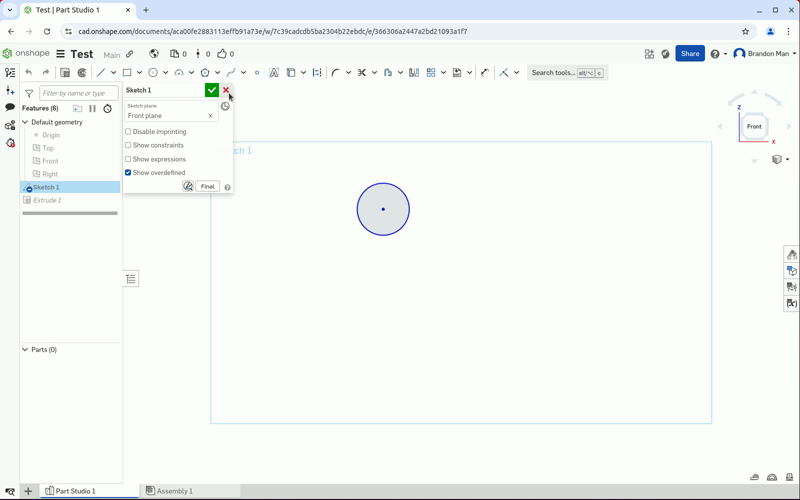
key(shift+s)
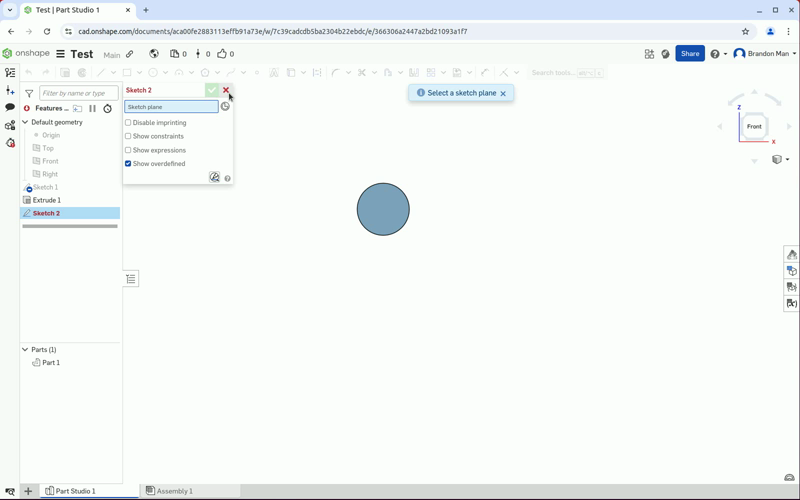
mouse_move(73, 163)
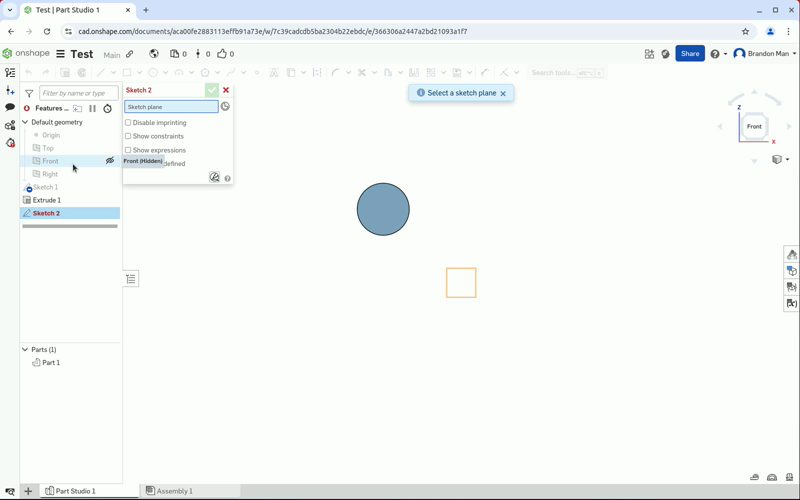
click(73, 163)
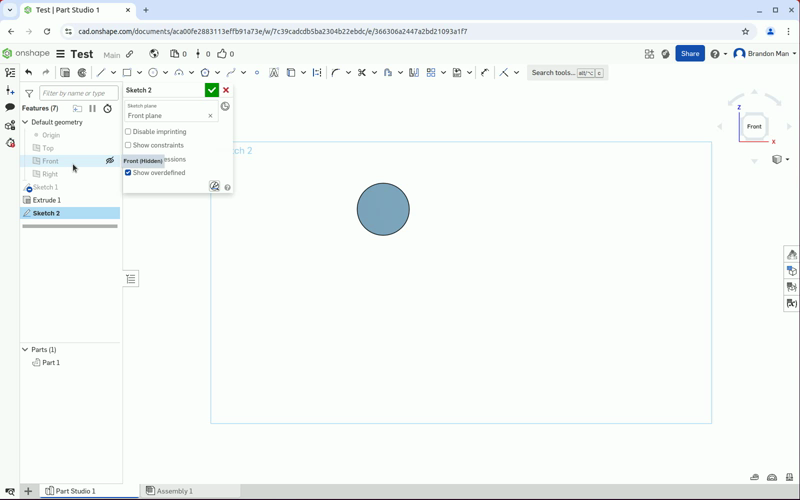
mouse_move(73, 352)
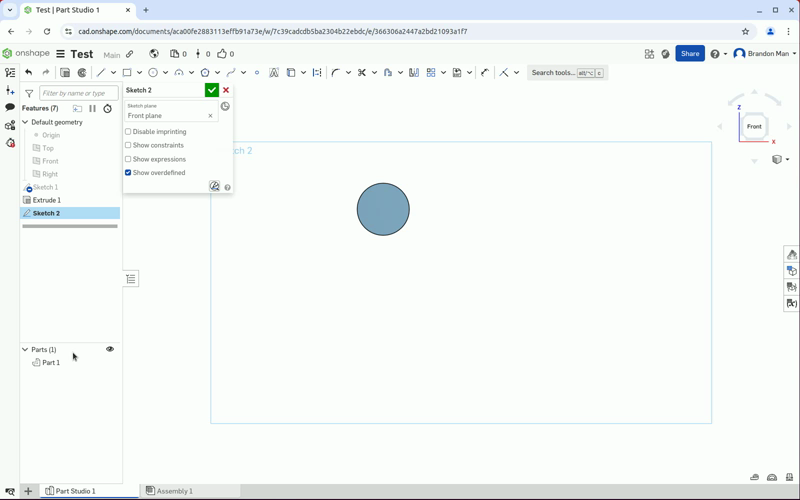
key(y)
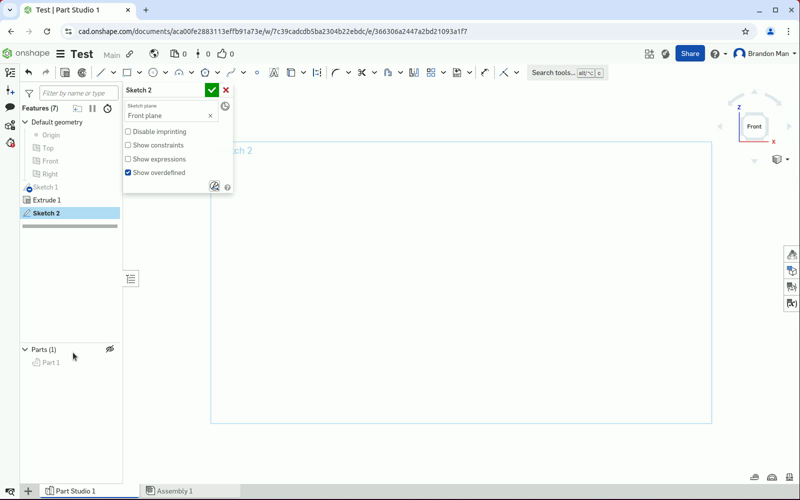
key(c)
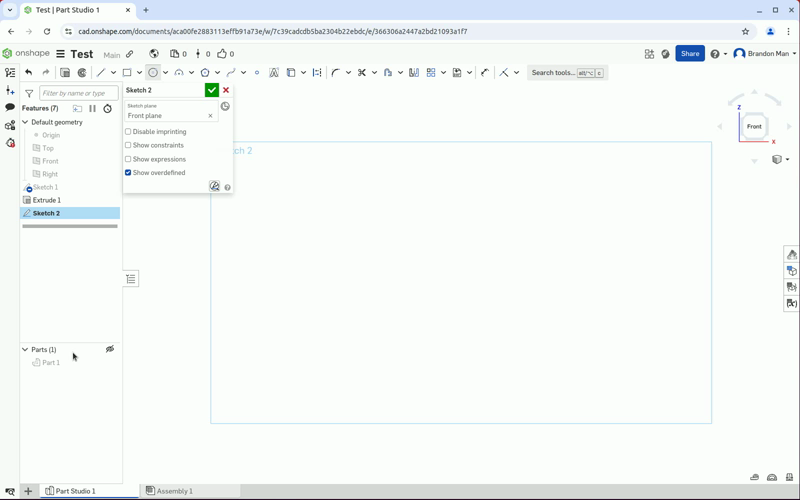
key_down(shift)
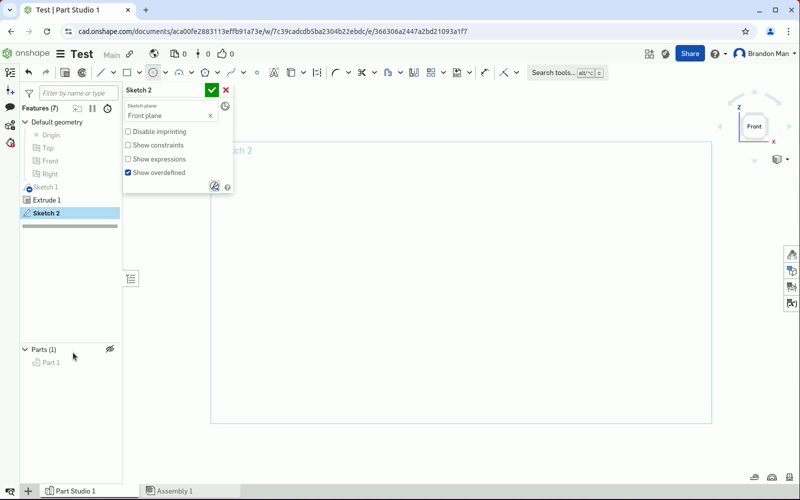
mouse_move(383, 368)
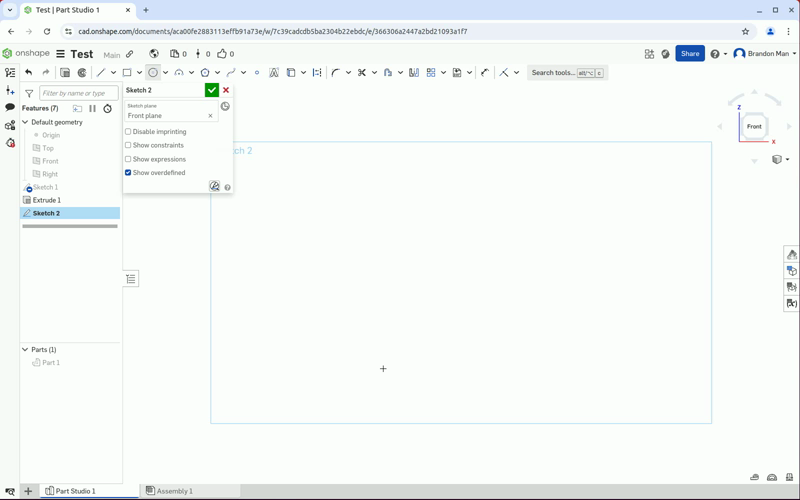
click(383, 368)
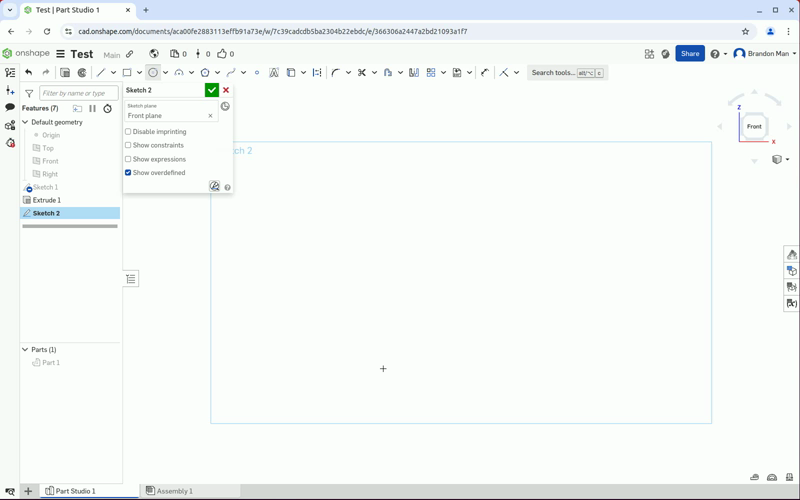
key_up(shift)
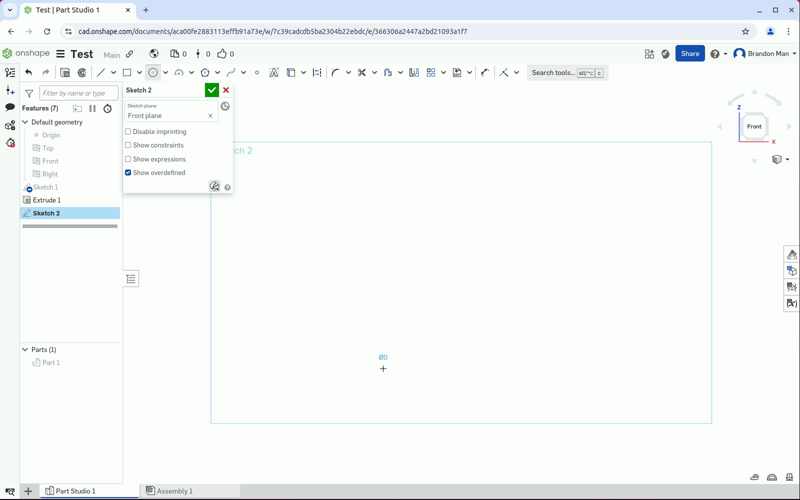
mouse_move(409, 368)
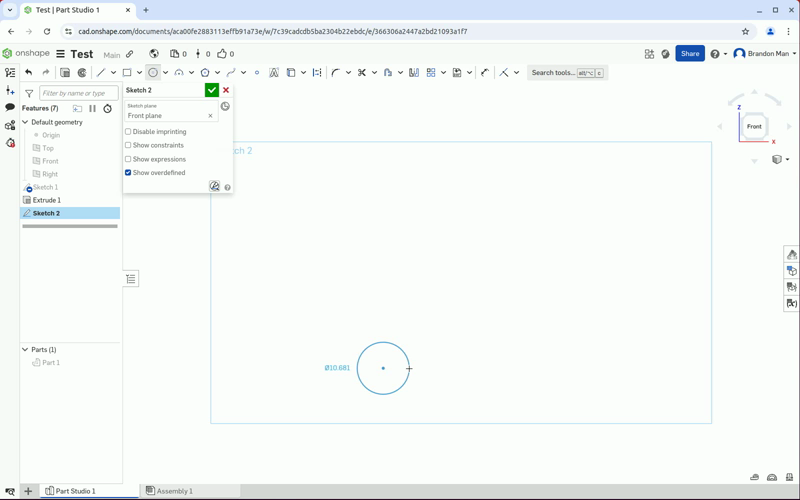
click(409, 368)
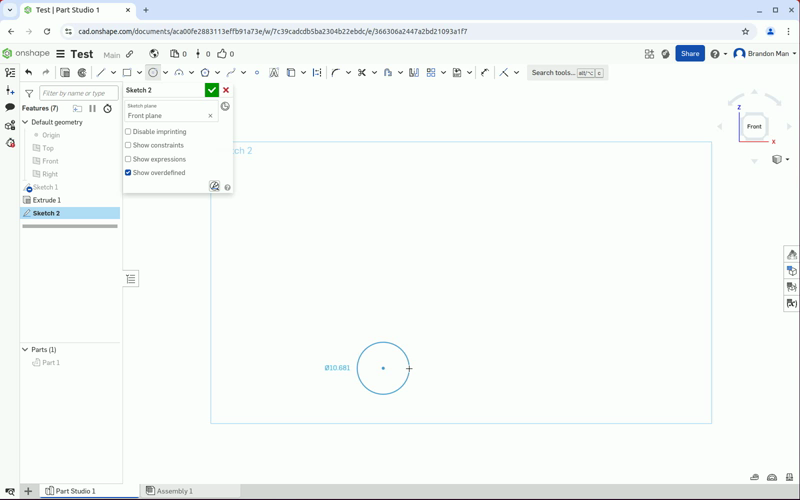
key(esc)
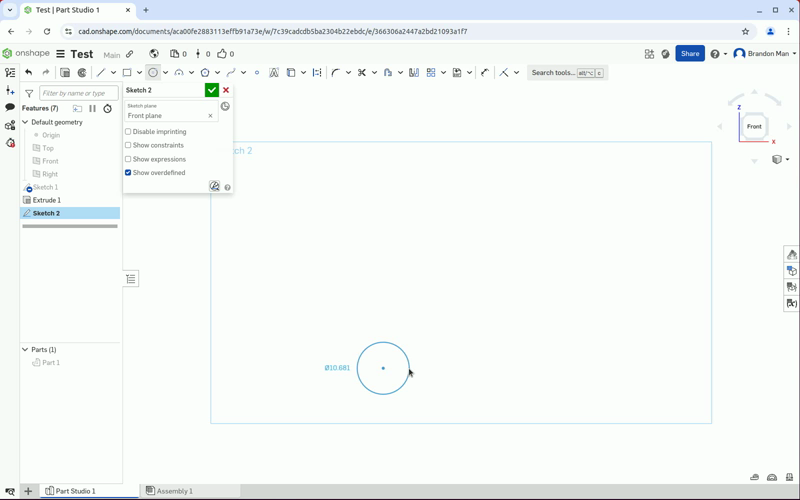
mouse_move(378, 379)
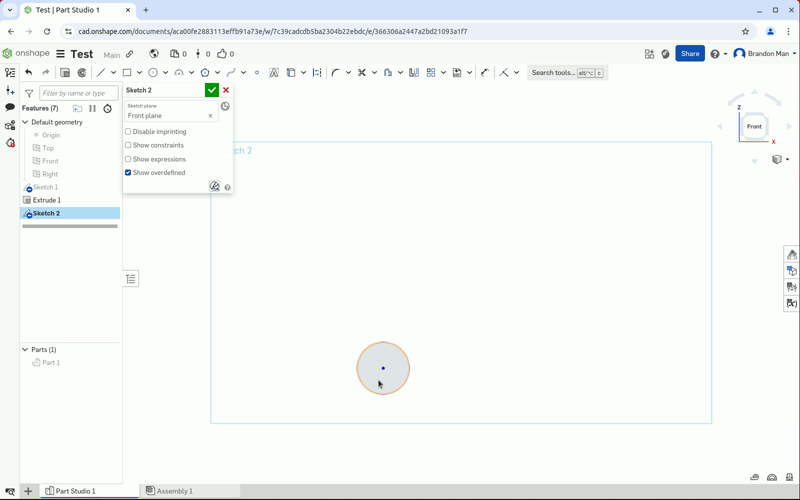
click(378, 379)
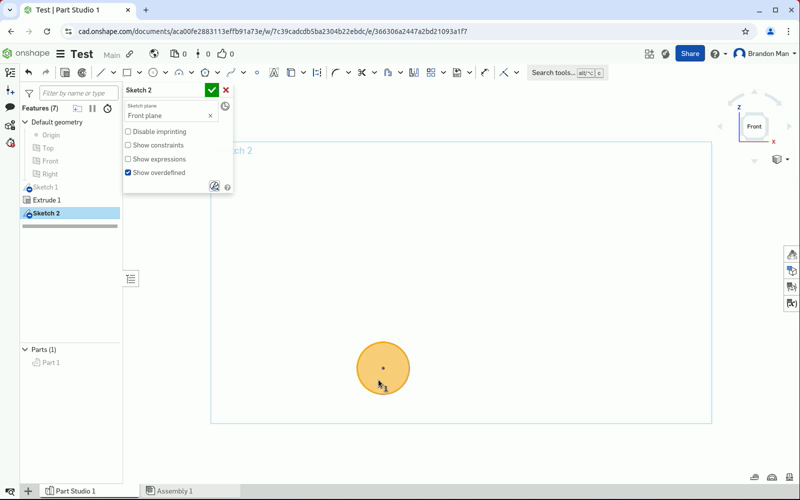
mouse_move(73, 352)
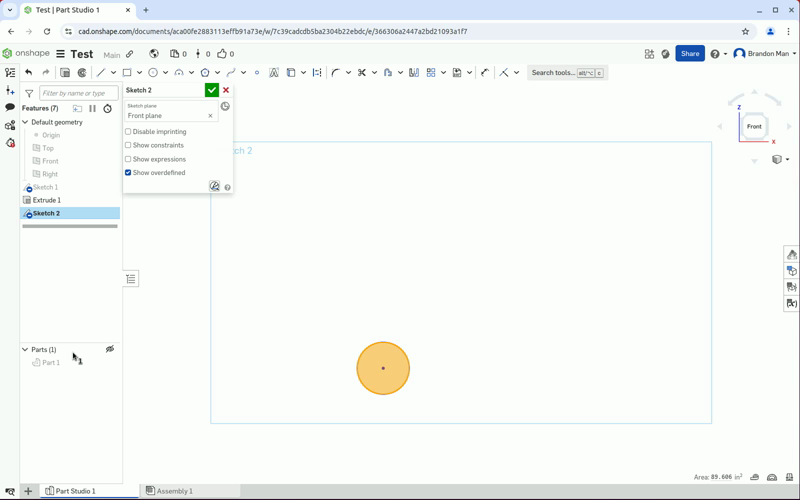
key(shift+y)
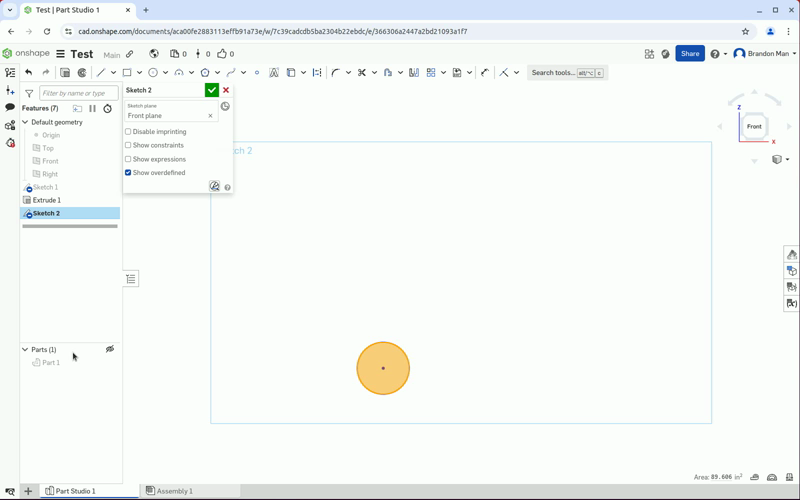
key(shift+e)
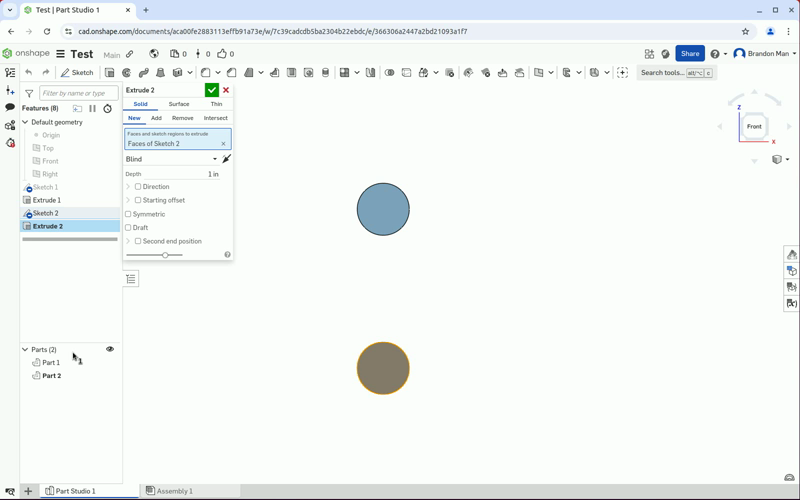
mouse_move(143, 106)
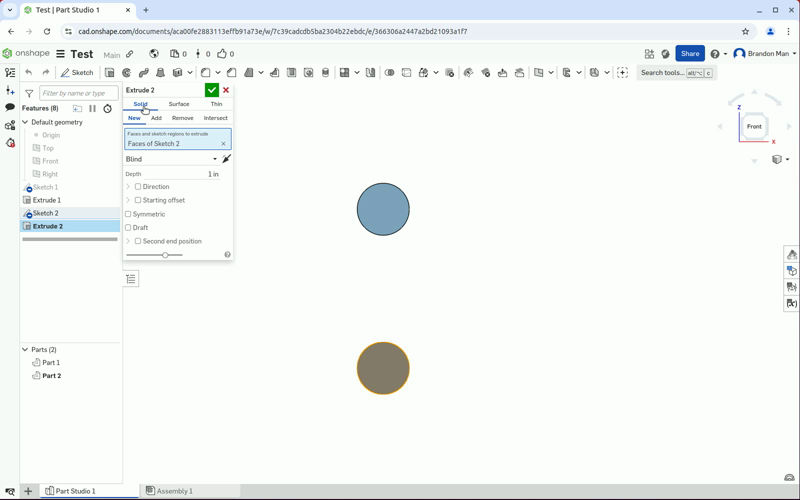
click(143, 106)
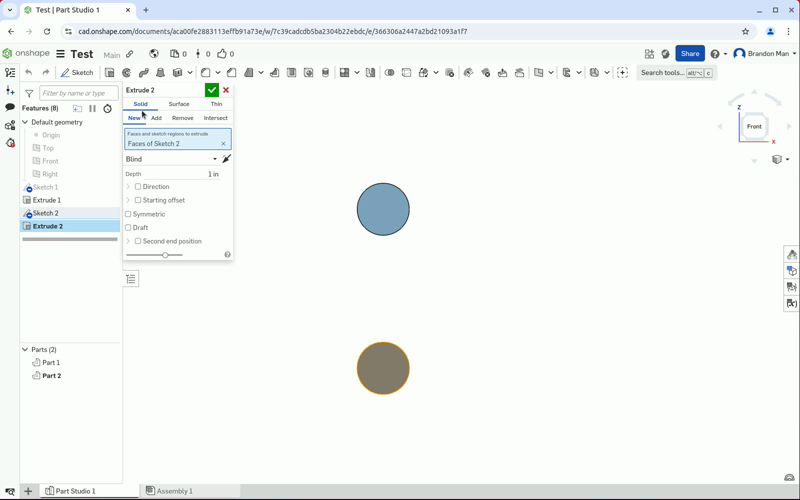
mouse_move(137, 120)
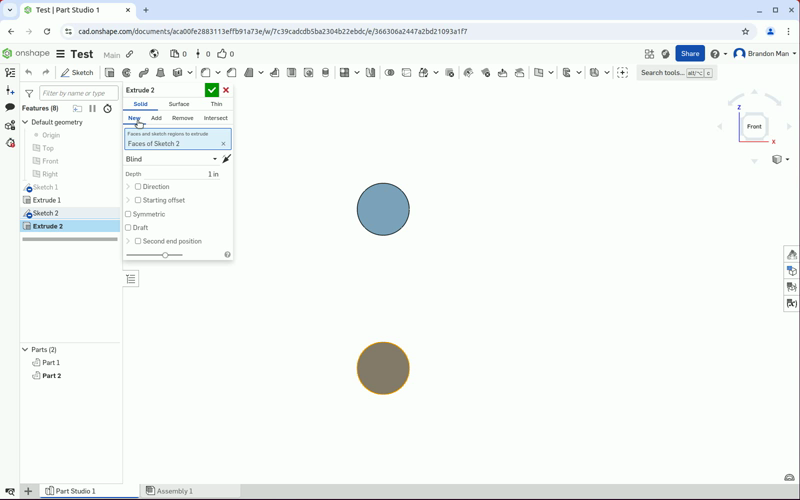
click(137, 120)
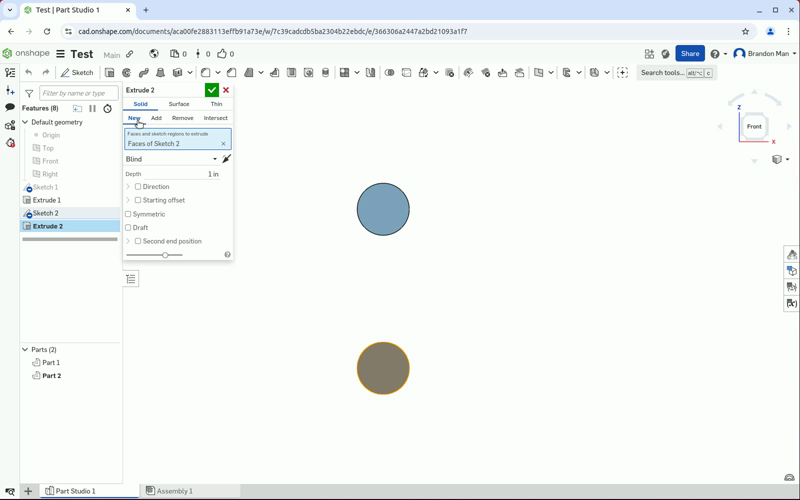
key(tab, 4)
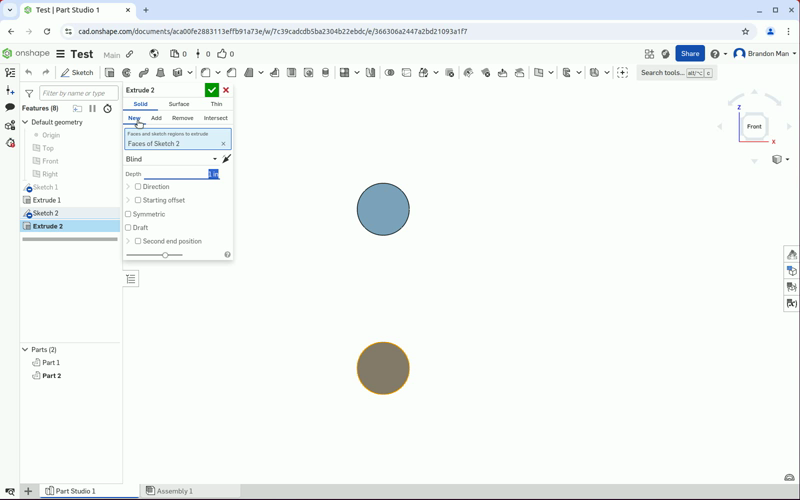
text(15.165)
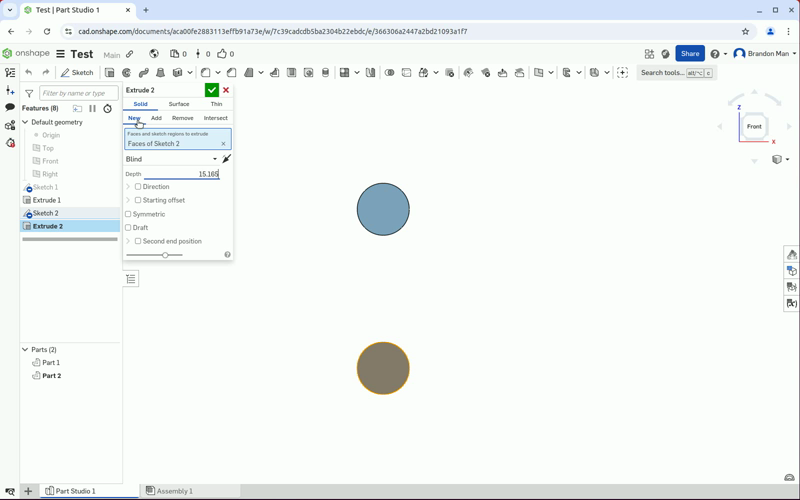
key(enter)
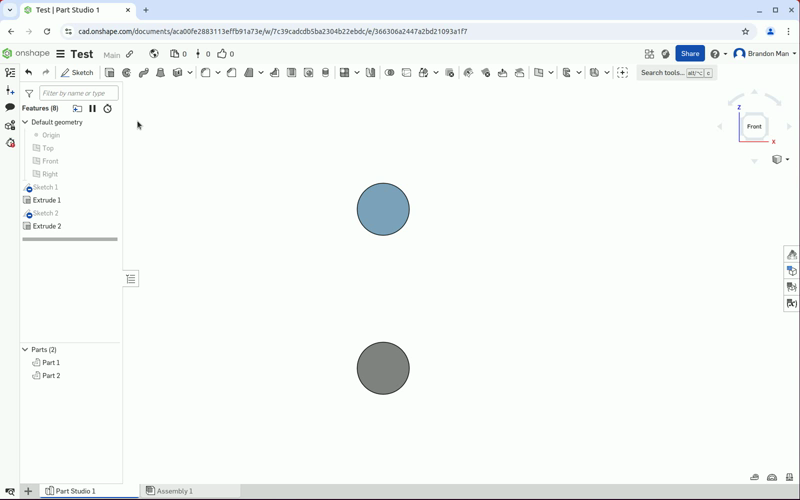
key(shift+h)
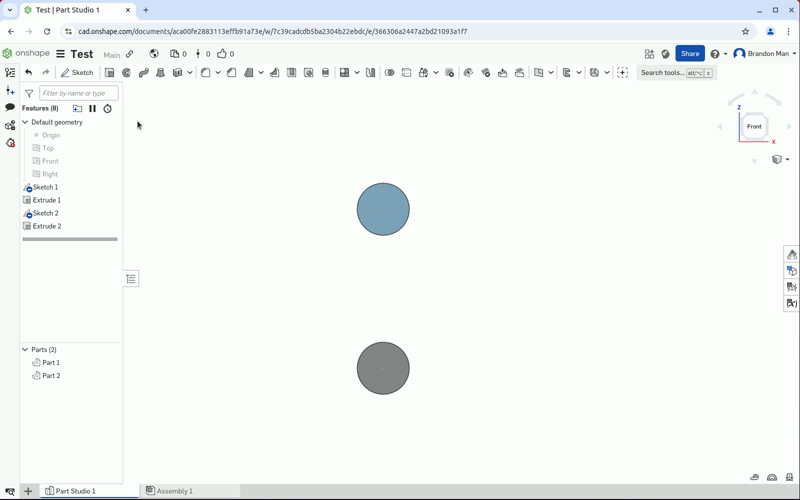
key(shift+h)
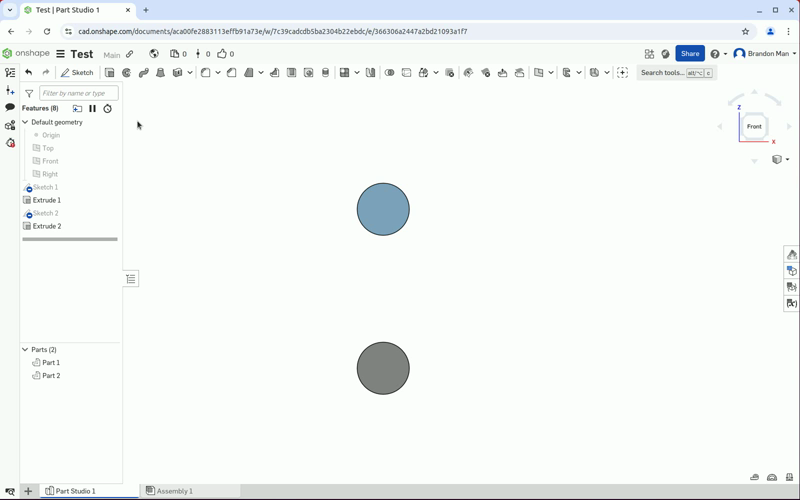
mouse_move(73, 189)
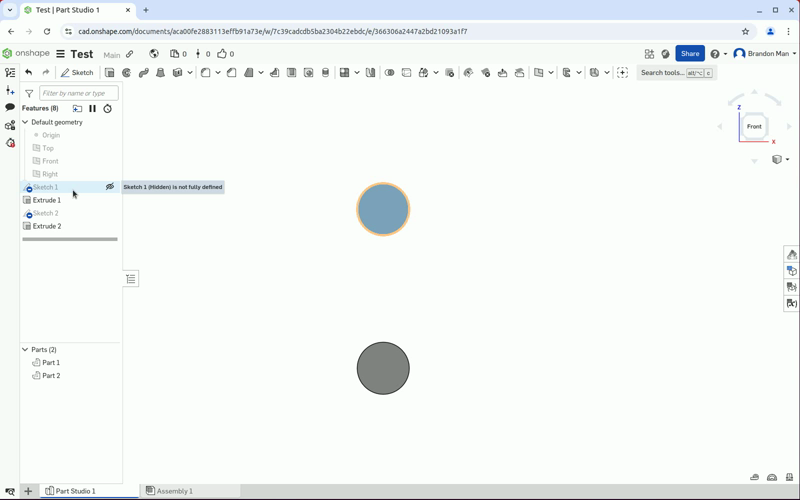
click(73, 189)
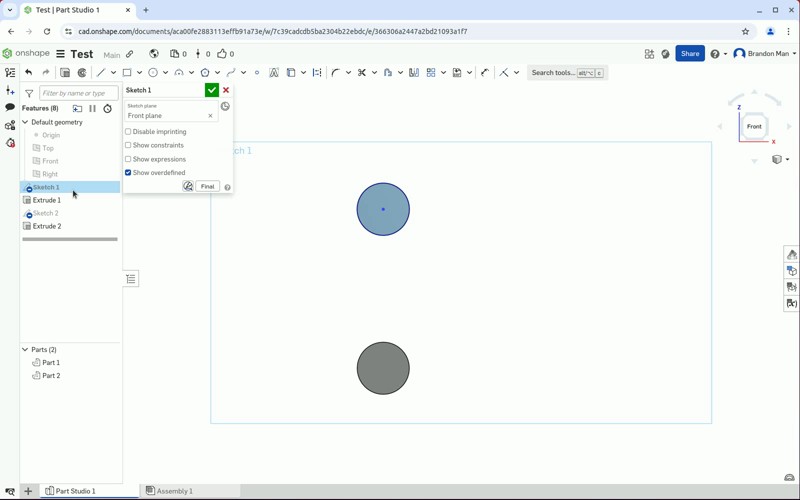
mouse_move(229, 92)
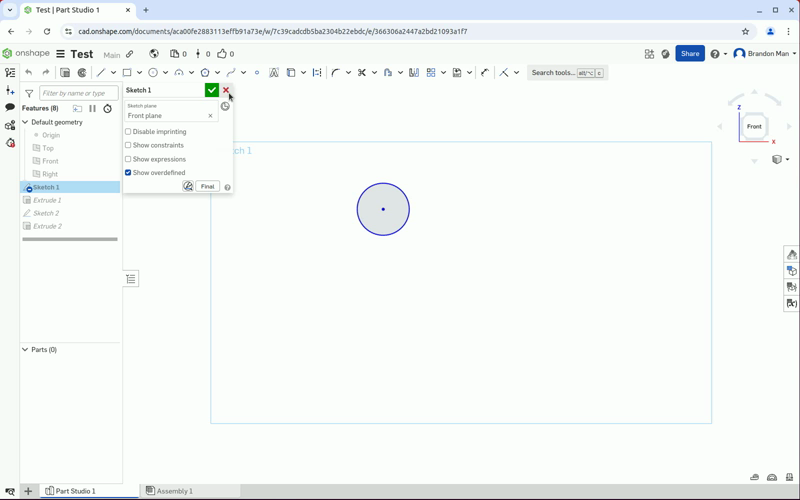
click(229, 92)
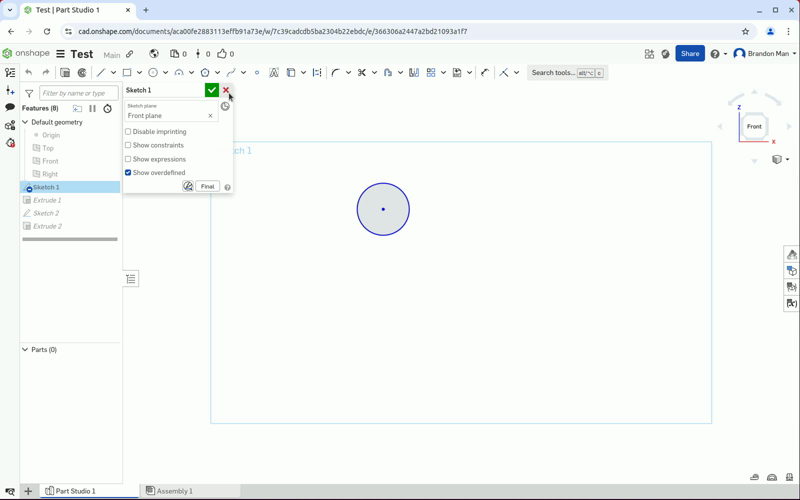
key(shift+s)
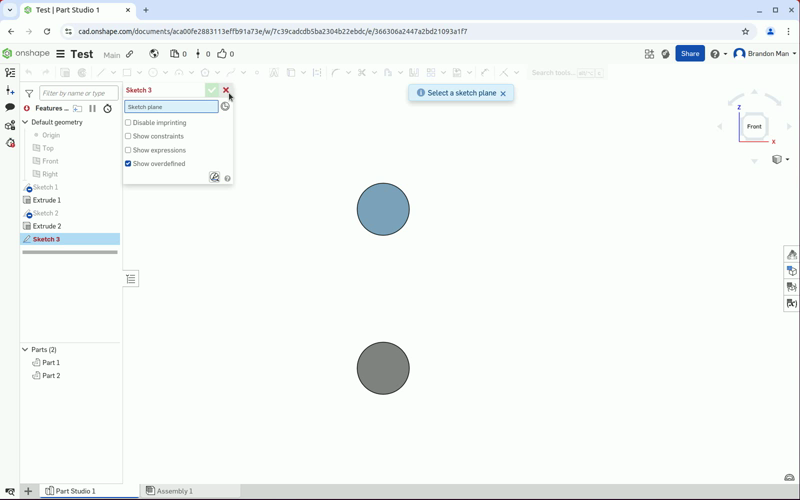
mouse_move(73, 163)
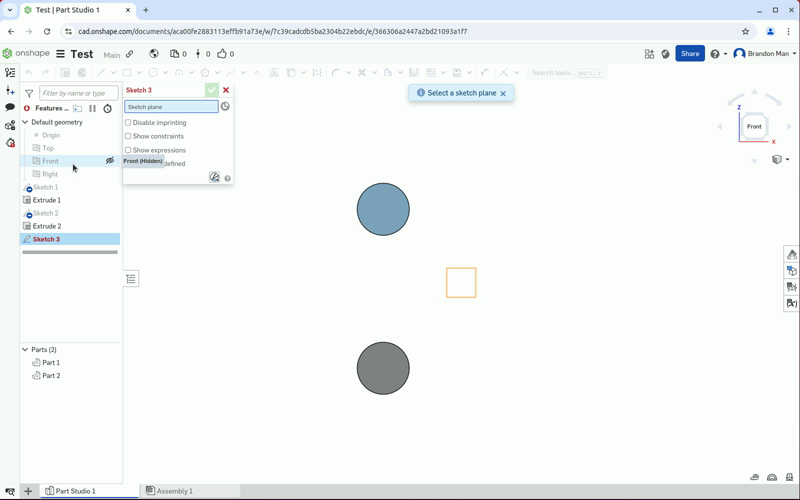
click(73, 163)
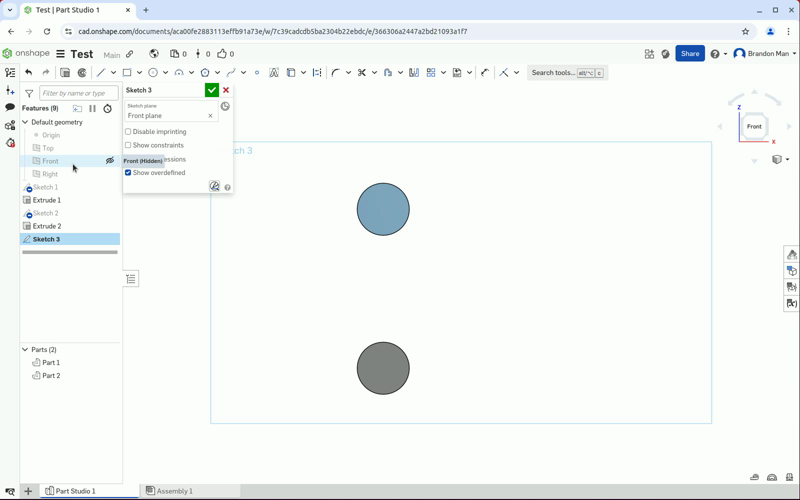
mouse_move(73, 352)
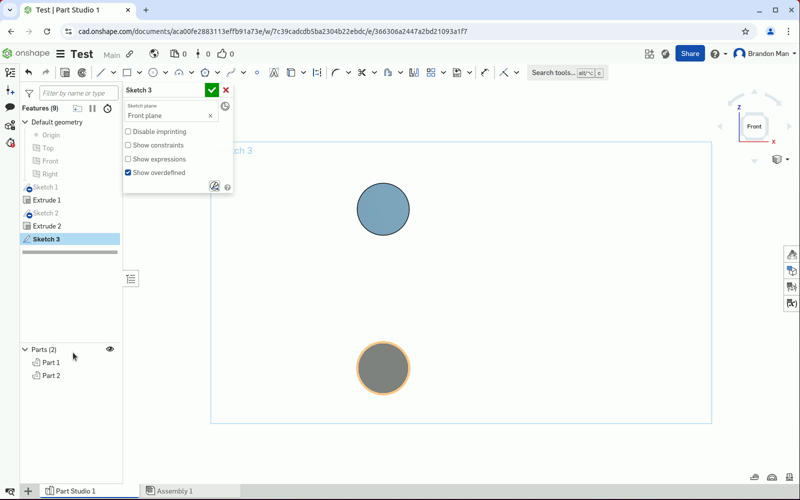
key(y)
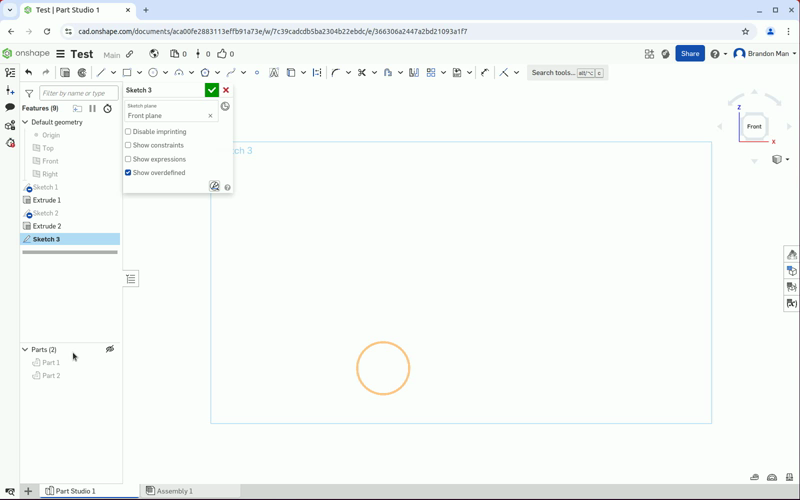
key(c)
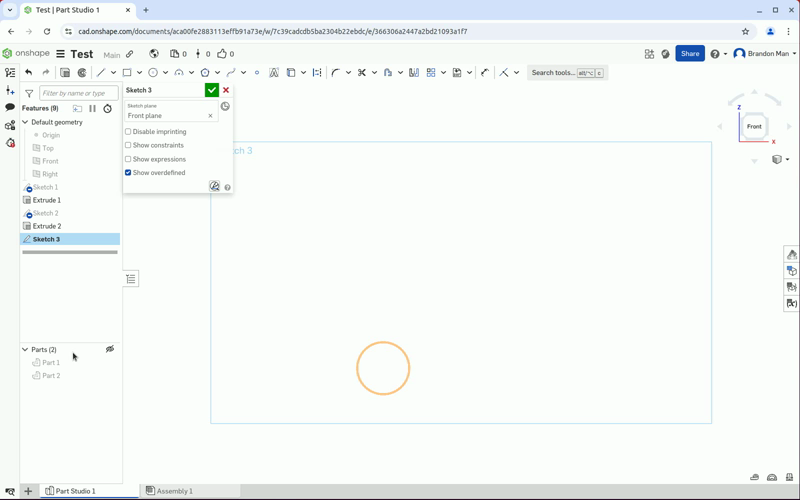
key_down(shift)
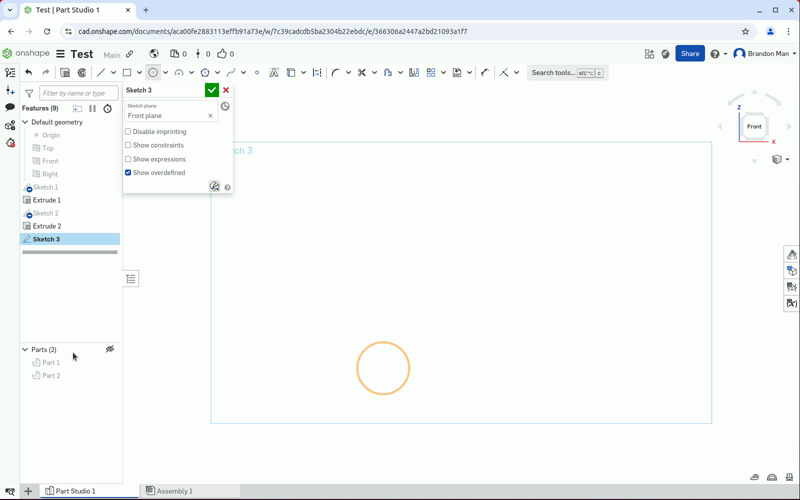
mouse_move(548, 209)
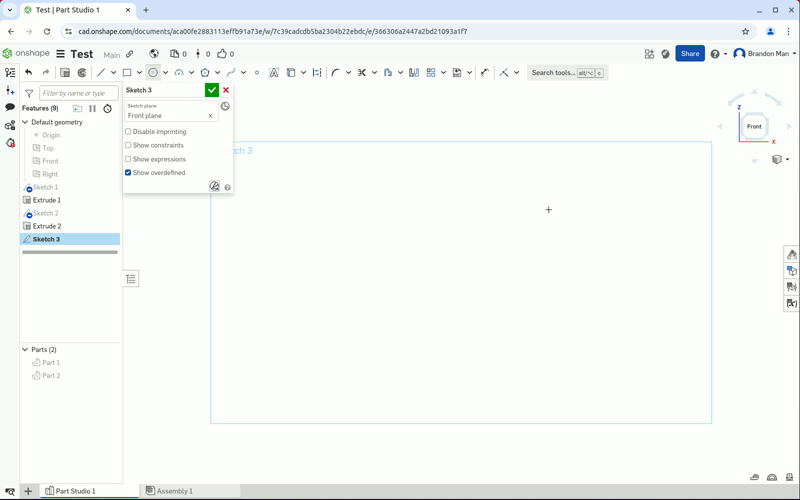
click(548, 209)
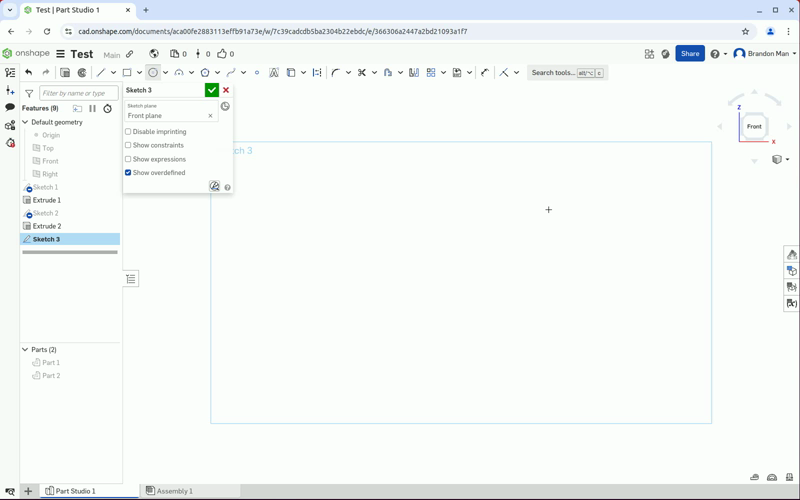
key_up(shift)
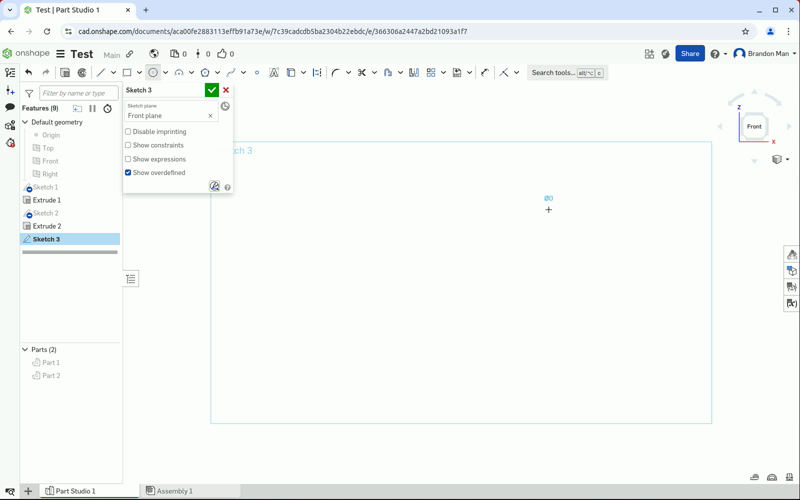
mouse_move(574, 209)
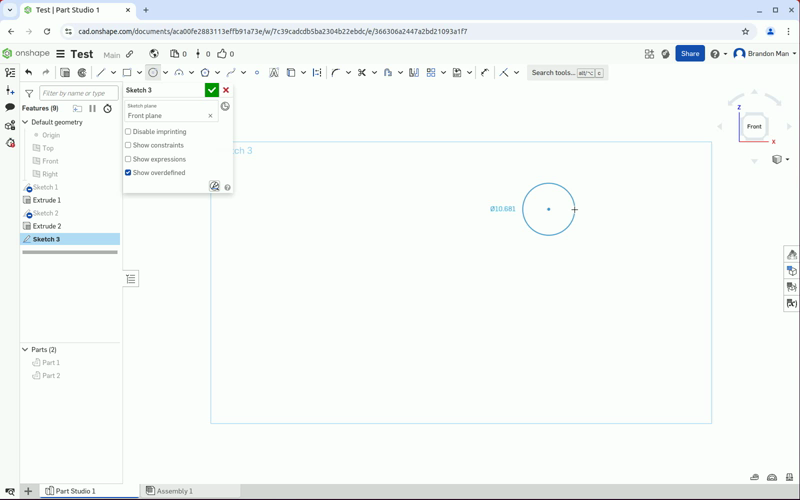
click(574, 209)
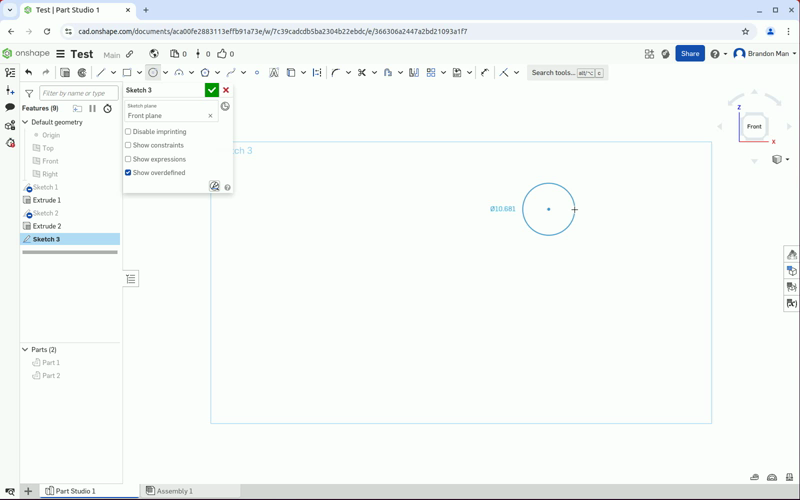
key(esc)
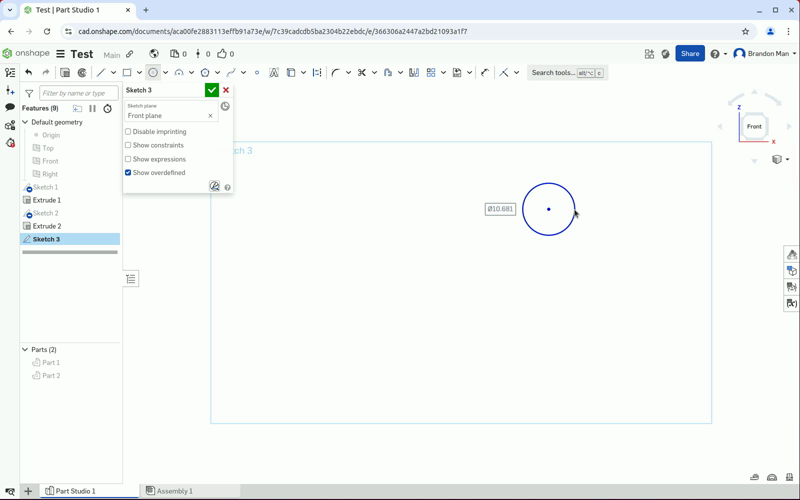
mouse_move(554, 224)
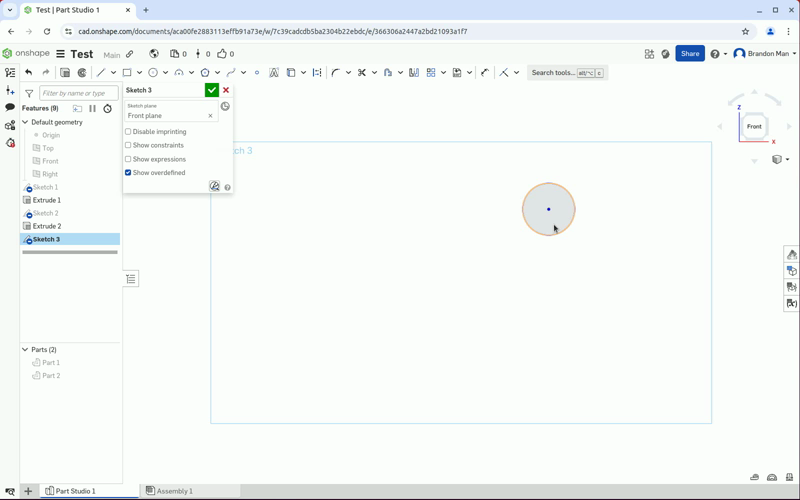
click(554, 224)
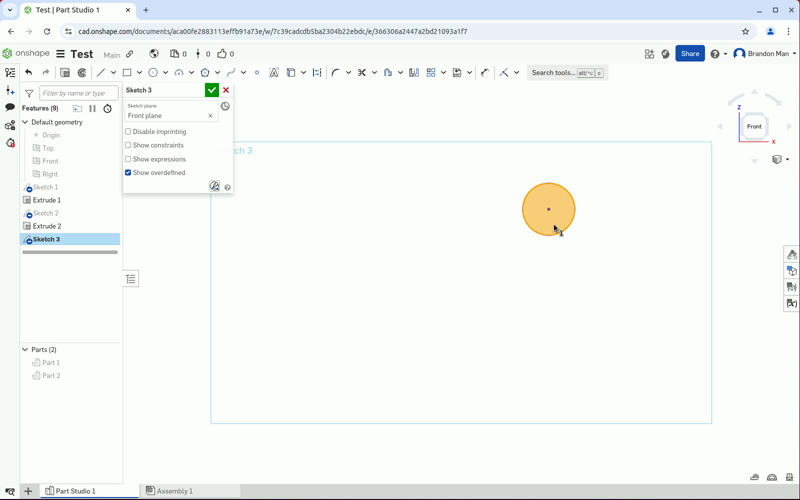
mouse_move(73, 352)
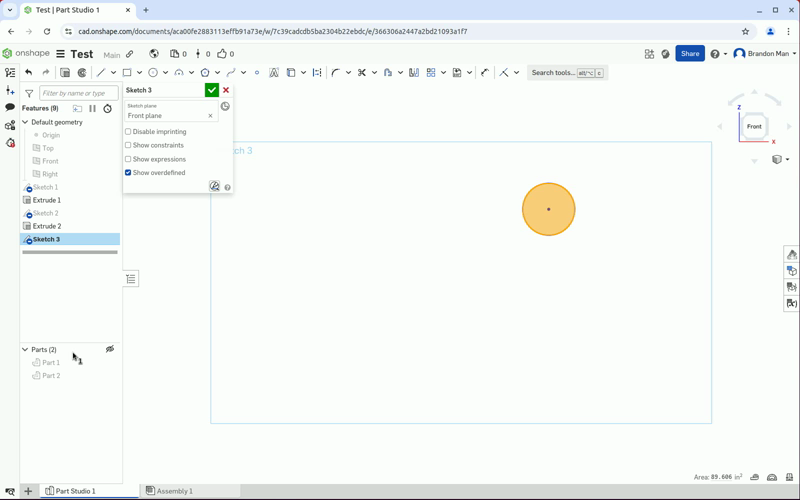
key(shift+y)
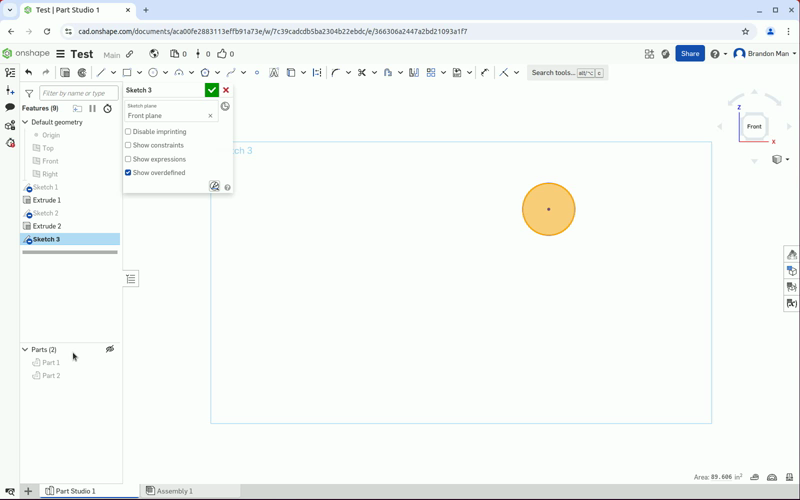
key(shift+e)
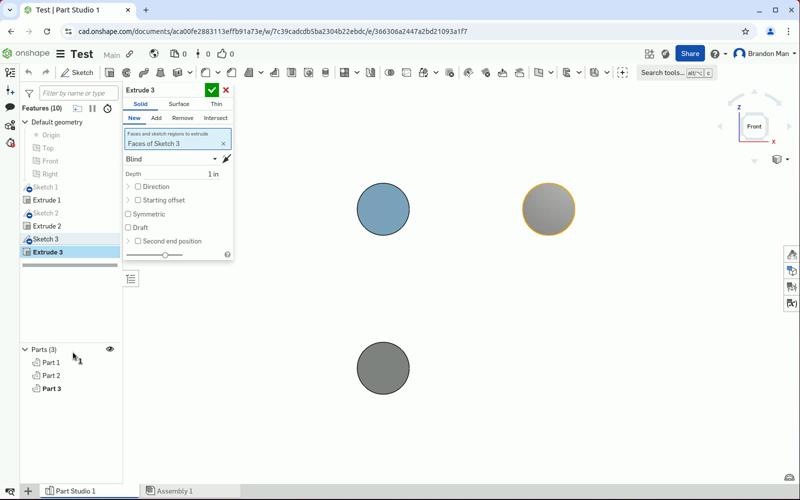
mouse_move(143, 106)
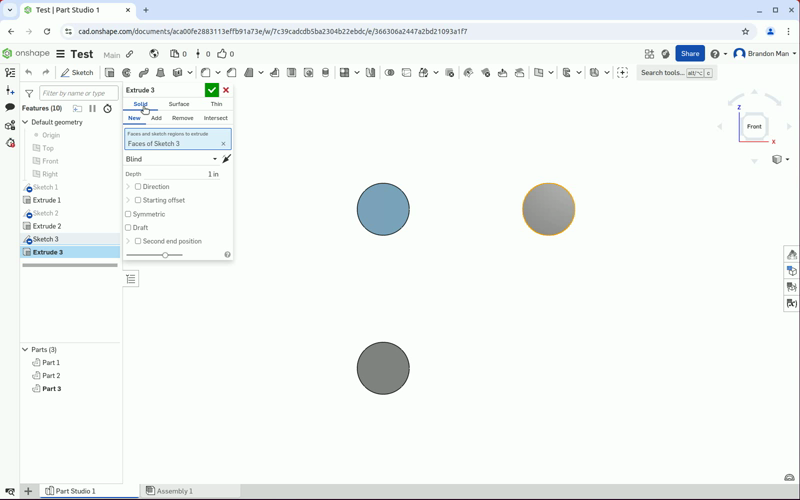
click(143, 106)
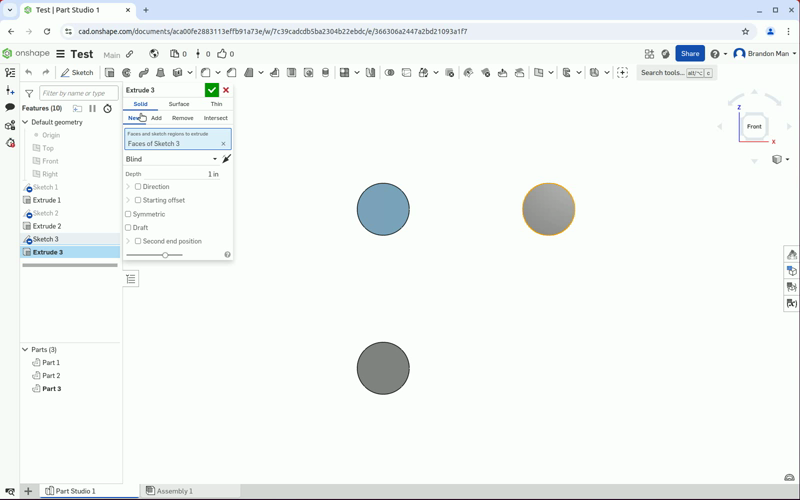
mouse_move(137, 120)
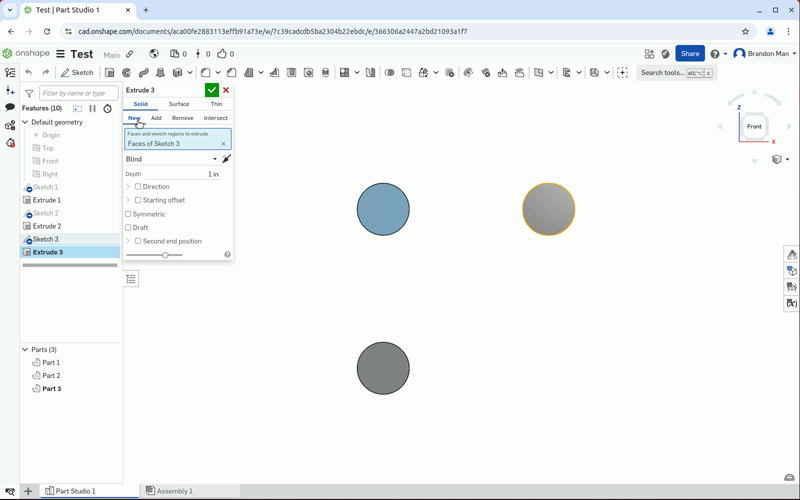
click(137, 120)
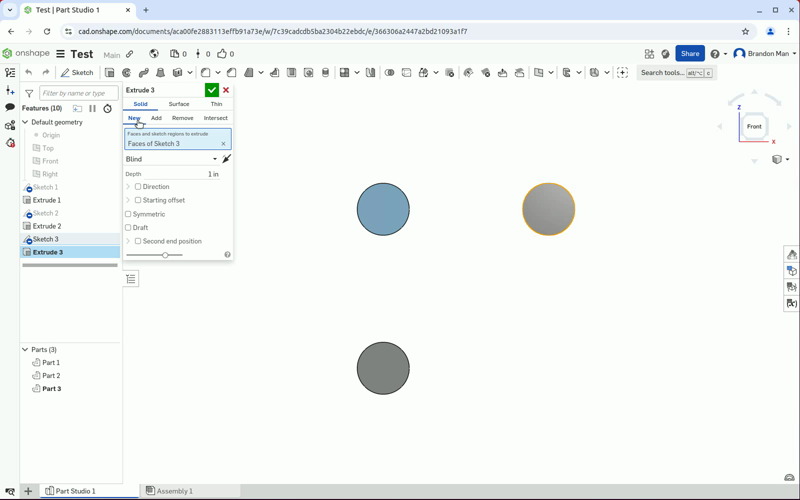
key(tab, 4)
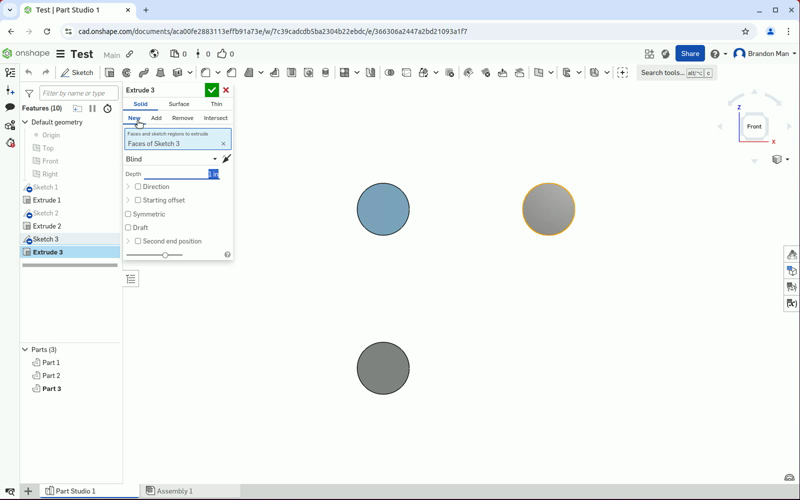
text(15.165)
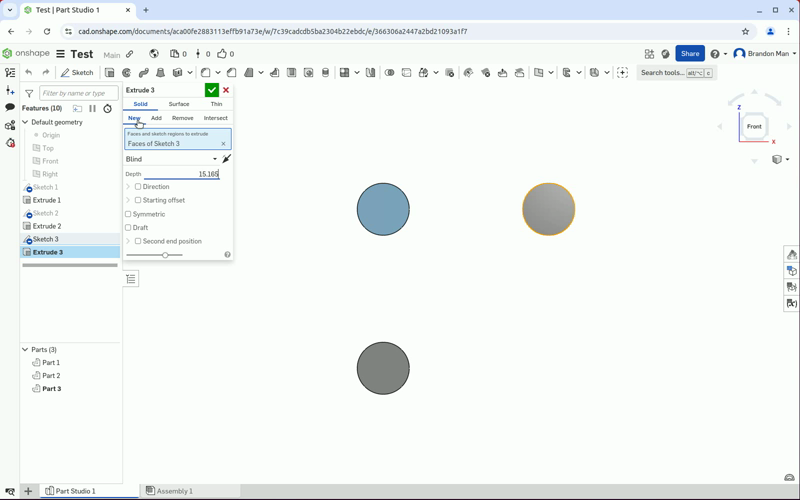
key(enter)
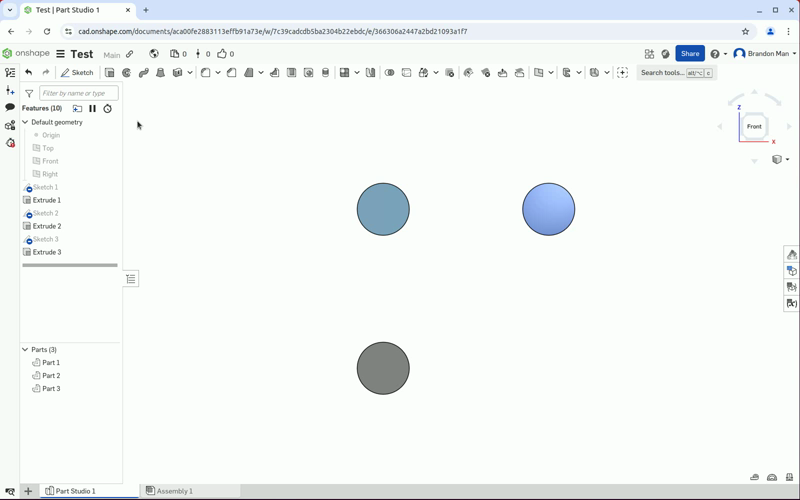
key(shift+h)
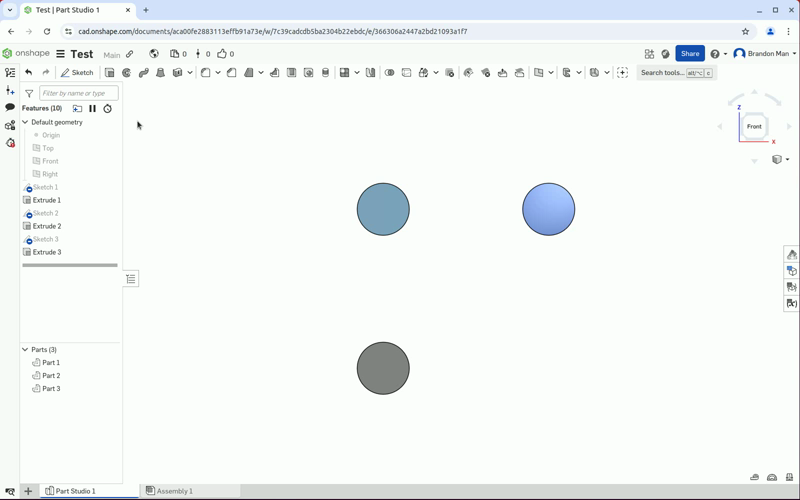
key(shift+h)
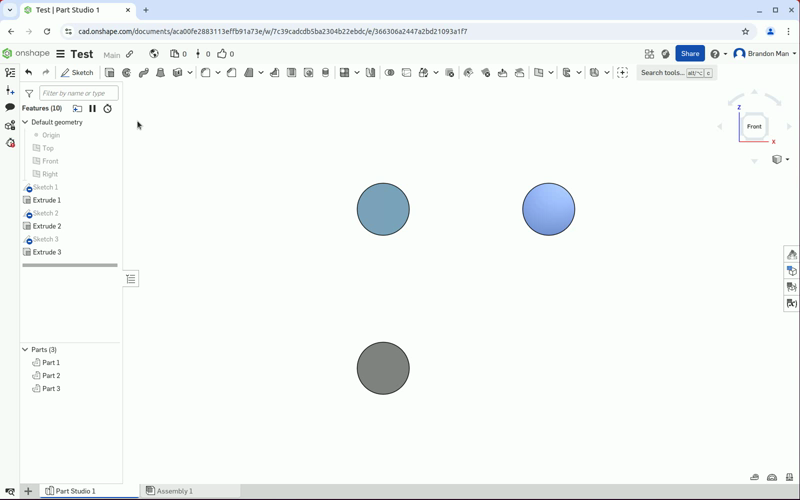
mouse_move(73, 189)
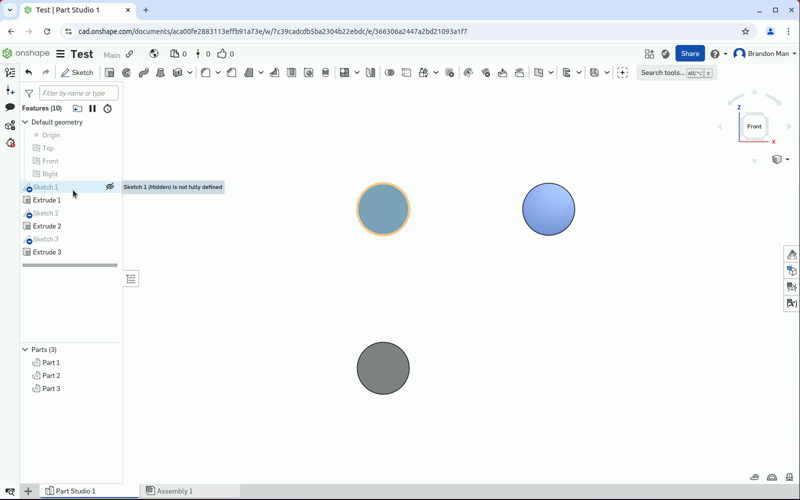
click(73, 189)
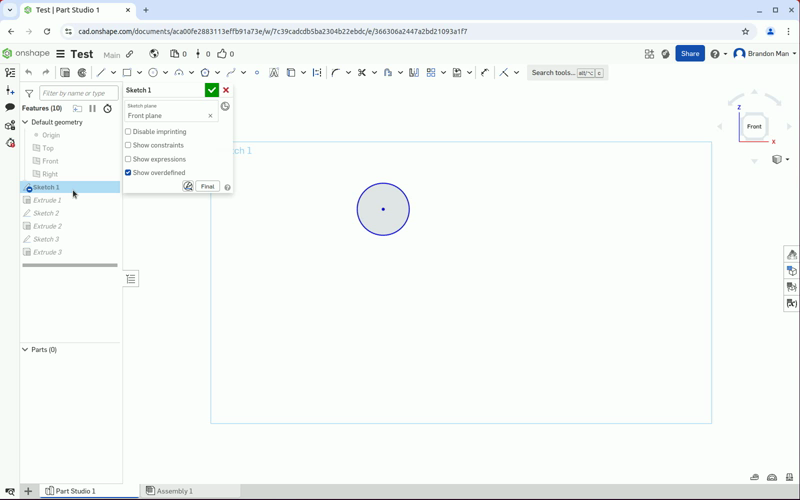
mouse_move(229, 92)
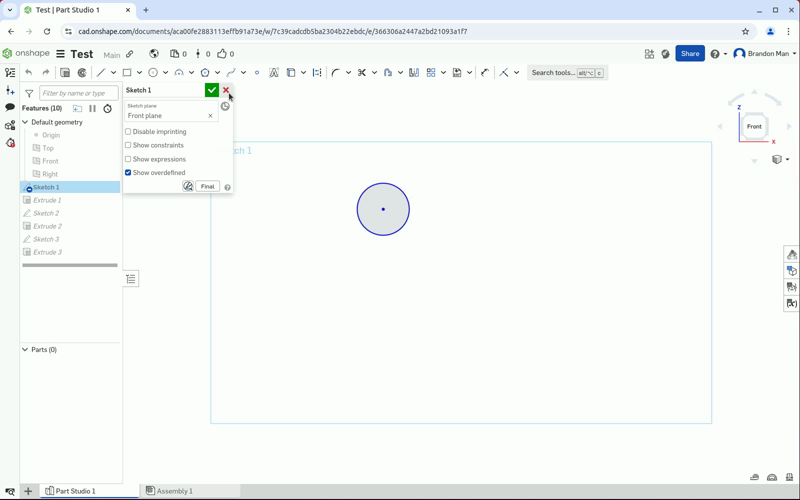
click(229, 92)
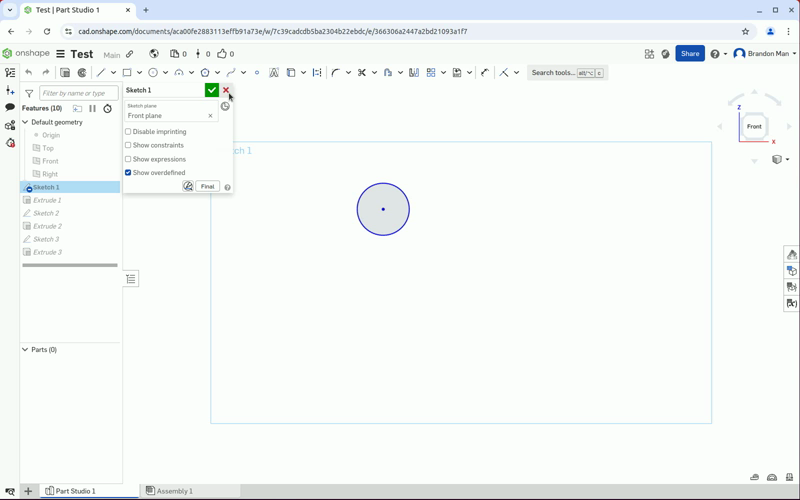
key(shift+s)
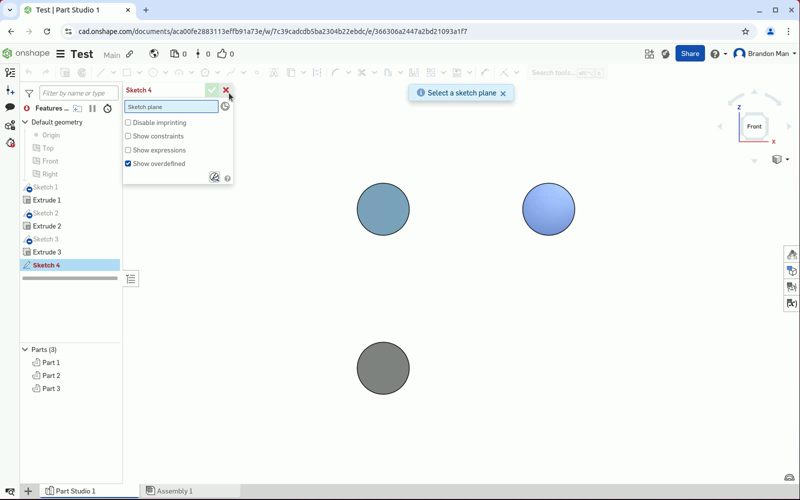
mouse_move(73, 163)
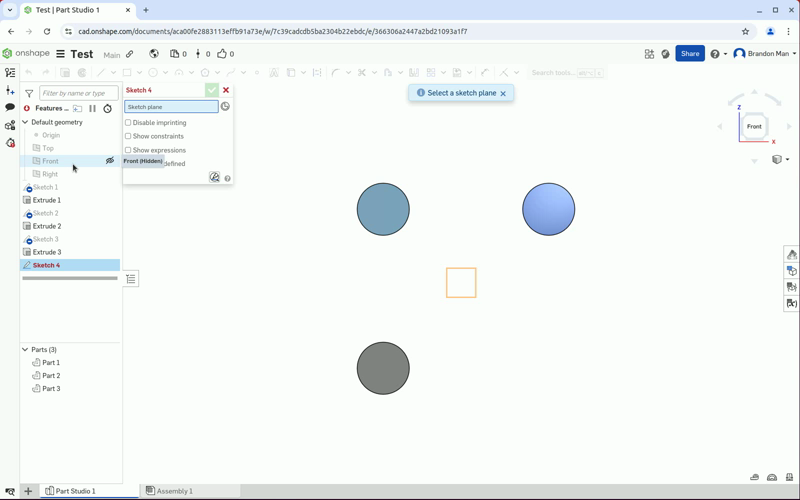
click(73, 163)
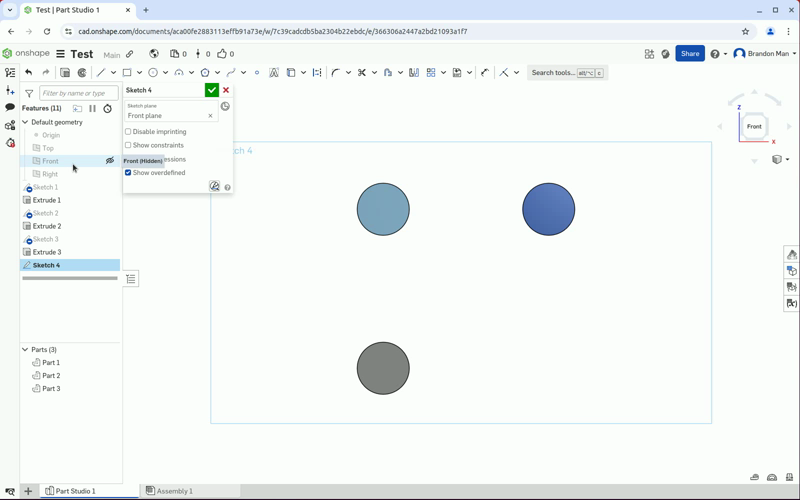
mouse_move(73, 352)
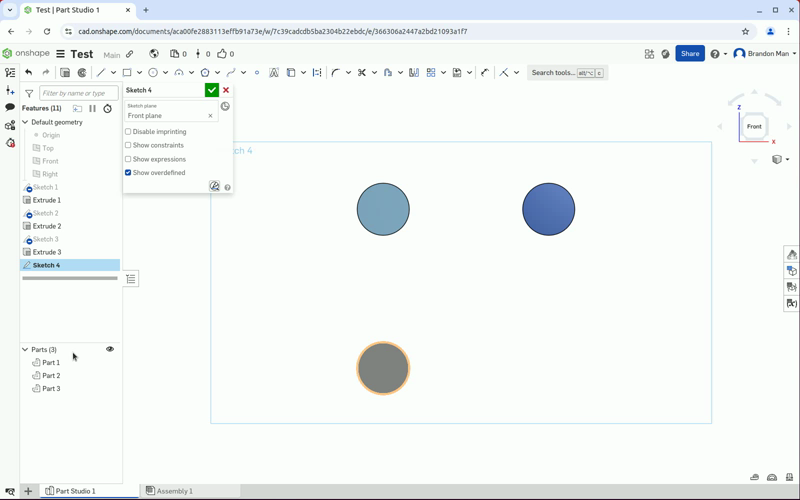
key(y)
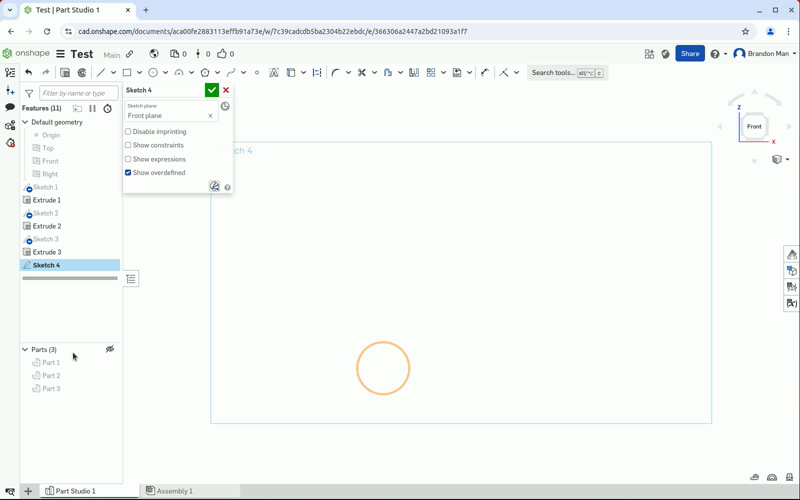
key(c)
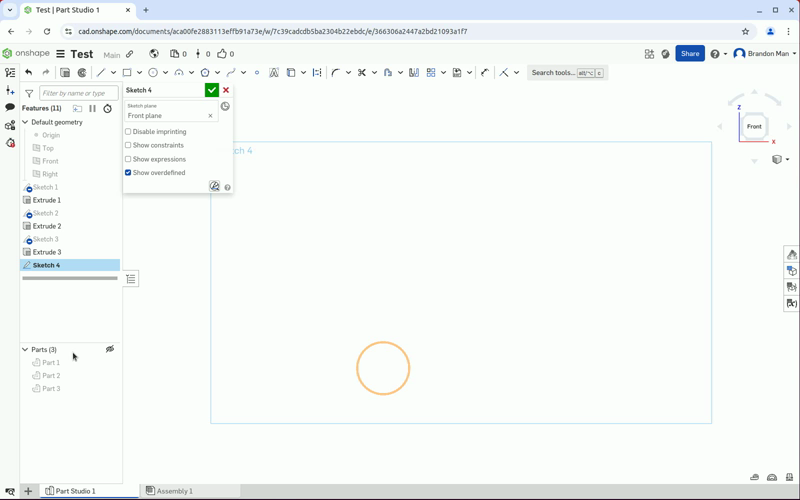
key_down(shift)
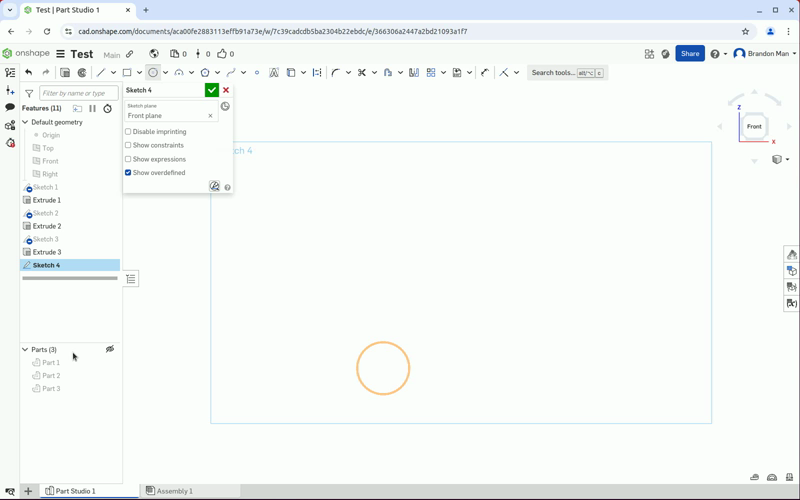
mouse_move(548, 368)
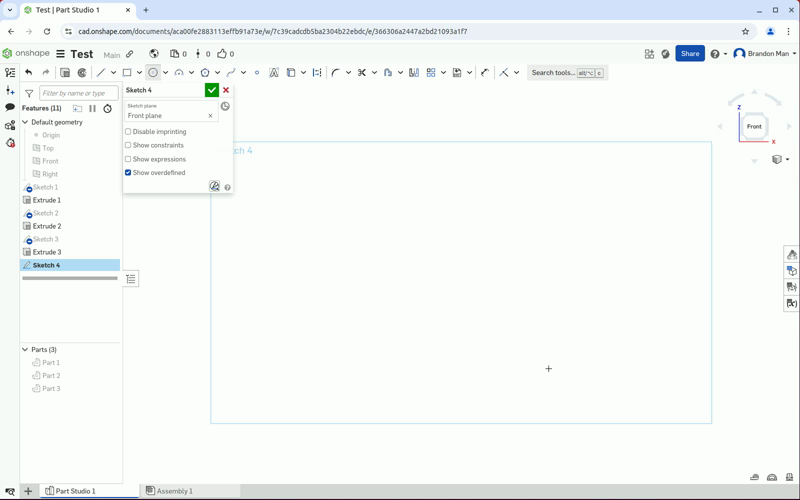
click(548, 368)
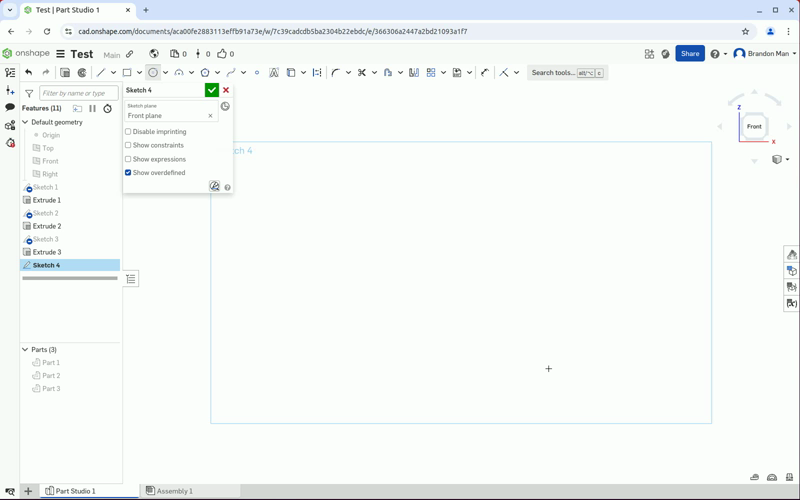
key_up(shift)
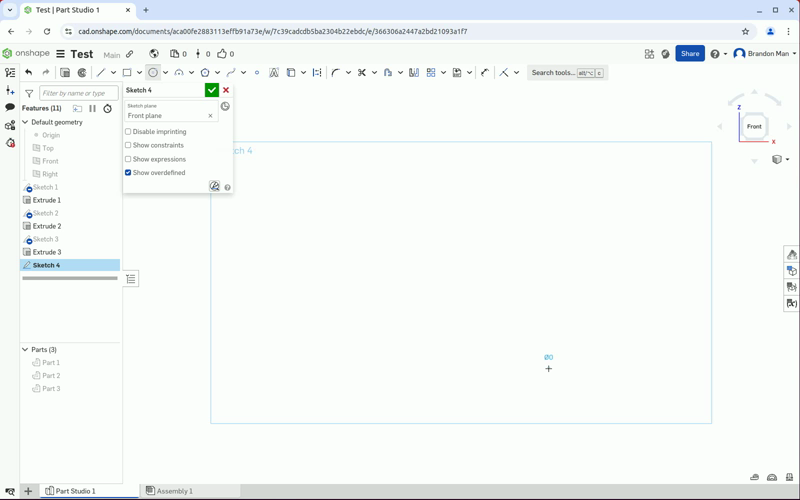
mouse_move(574, 368)
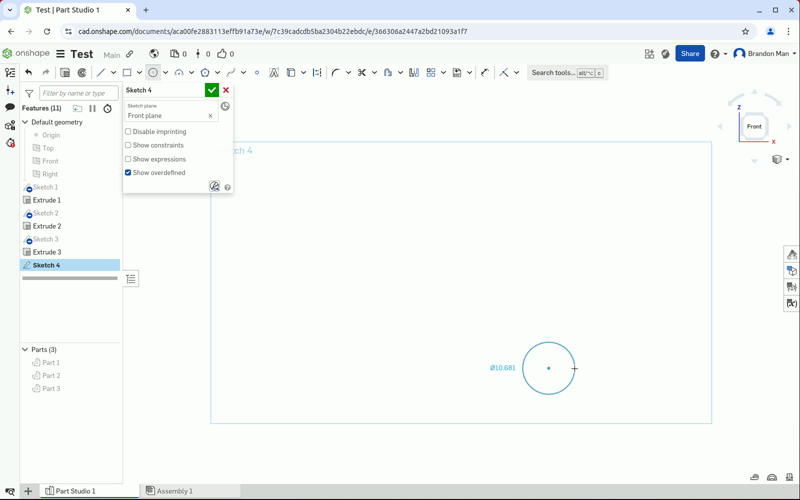
click(574, 368)
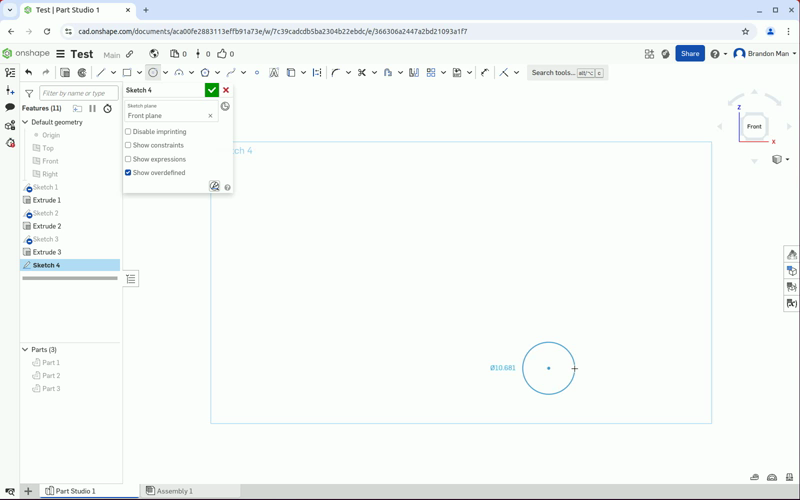
key(esc)
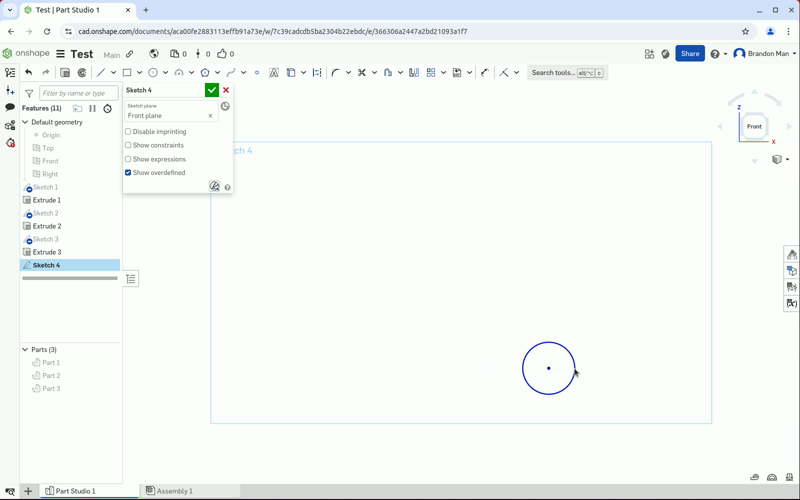
mouse_move(560, 373)
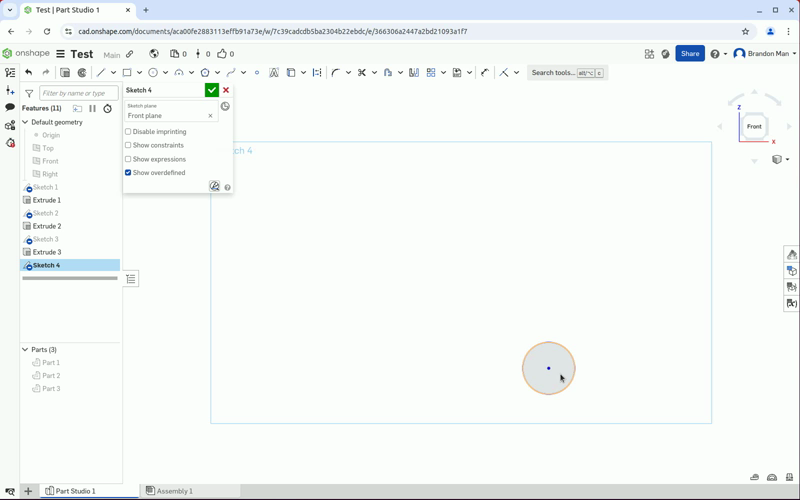
click(560, 373)
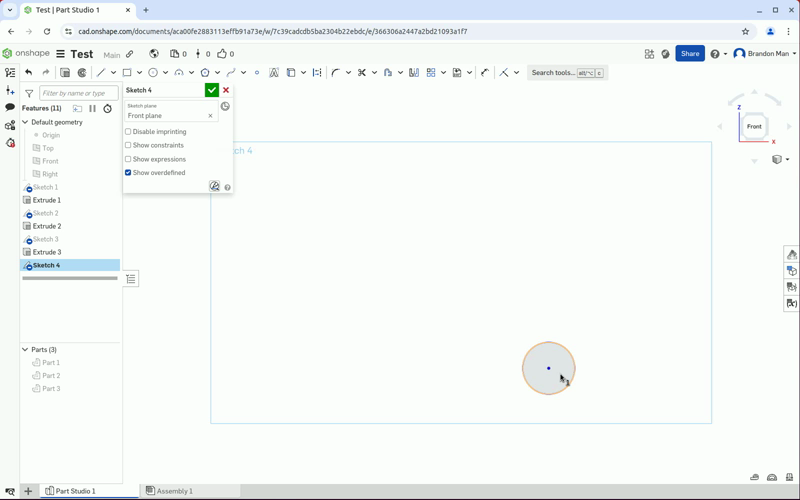
mouse_move(73, 352)
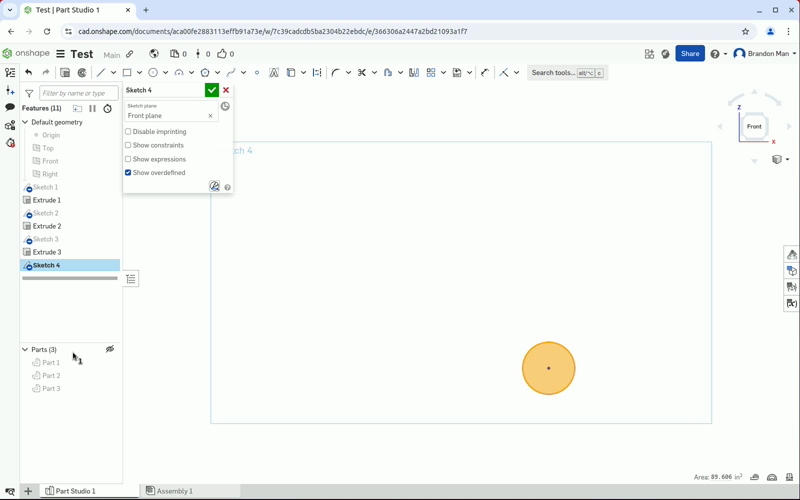
key(shift+y)
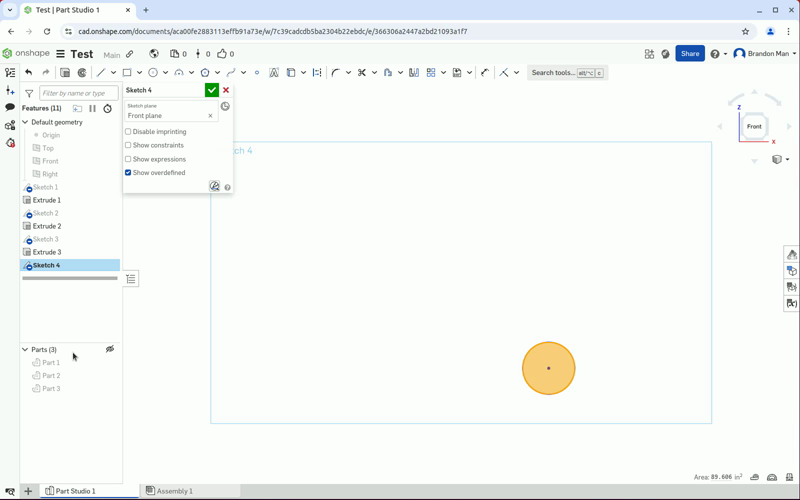
key(shift+e)
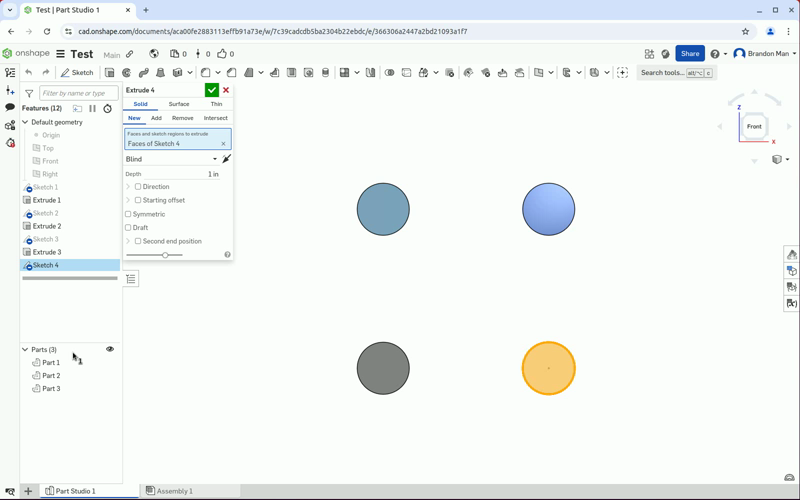
mouse_move(143, 106)
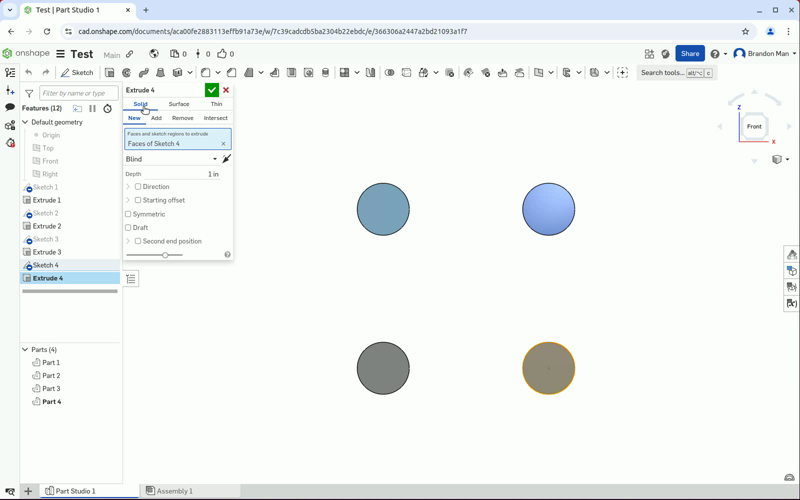
click(143, 106)
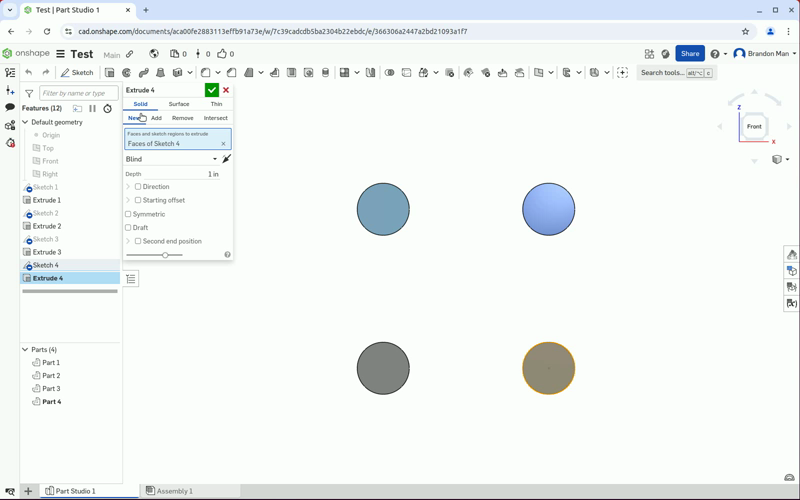
mouse_move(137, 120)
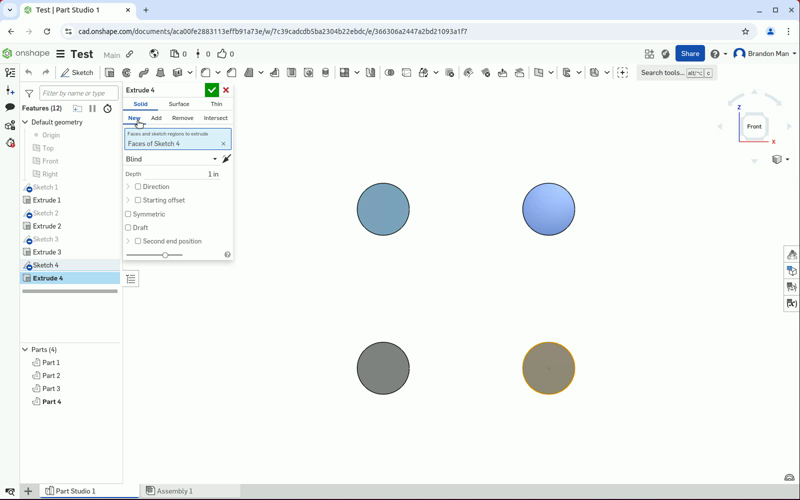
click(137, 120)
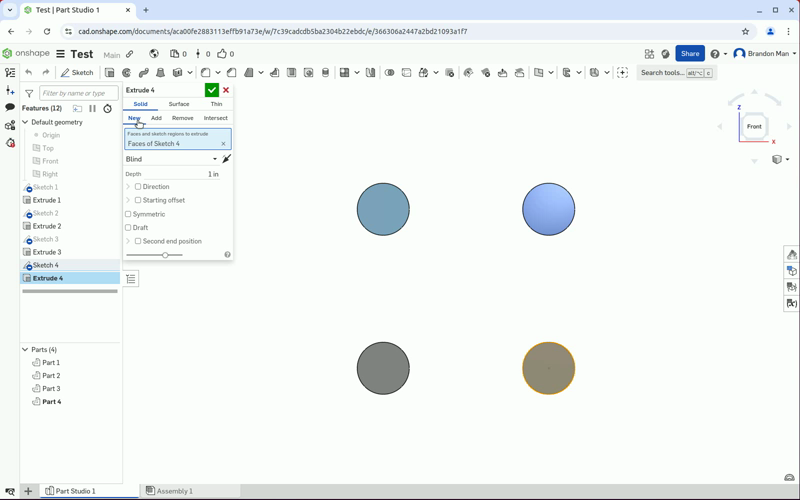
key(tab, 4)
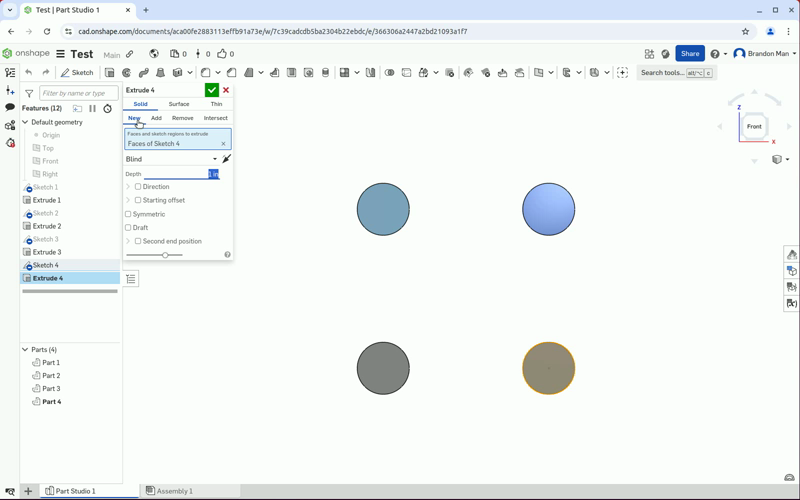
text(15.165)
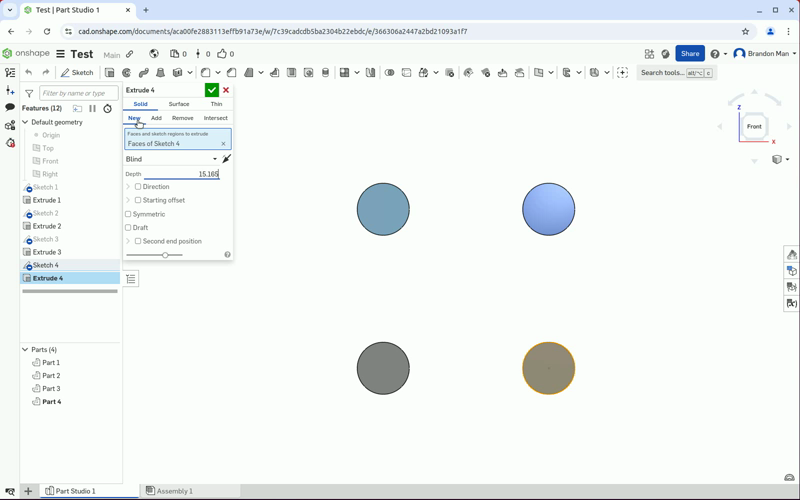
key(enter)
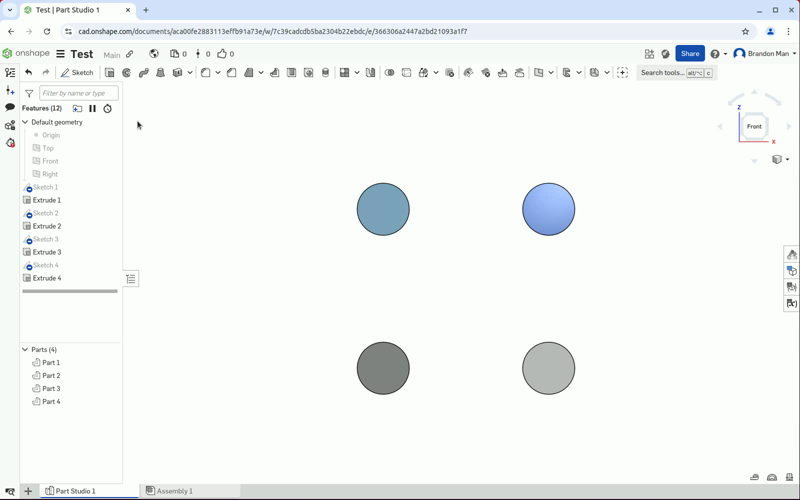
key(shift+h)
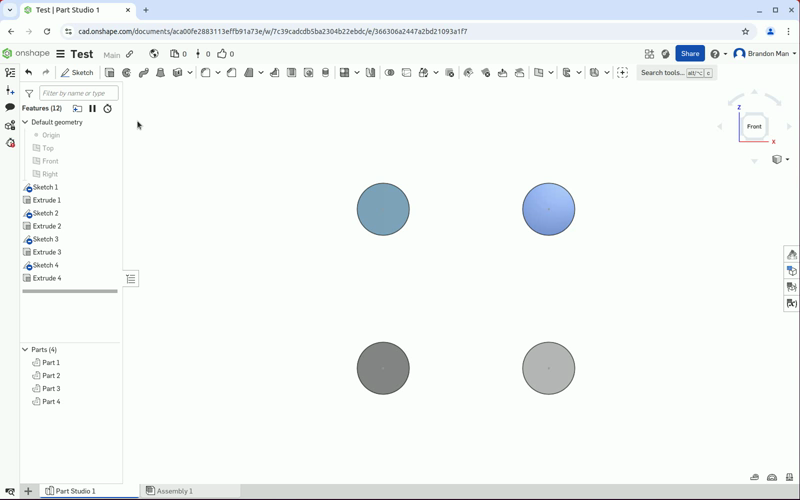
key(shift+h)
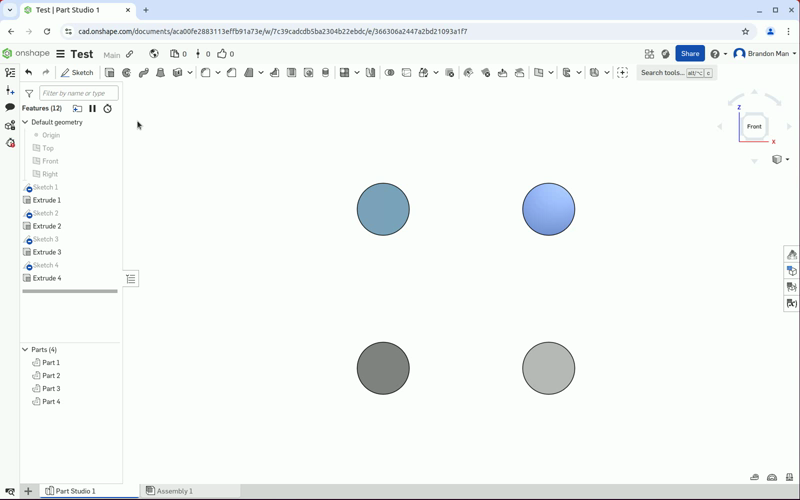
mouse_move(73, 189)
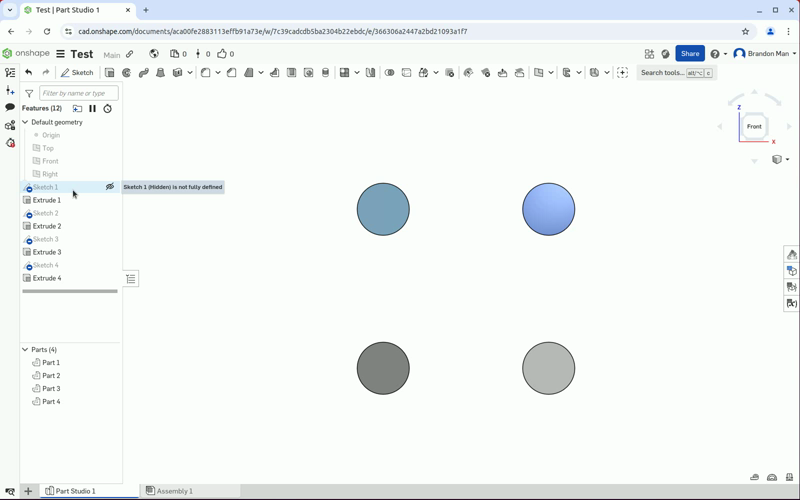
click(73, 189)
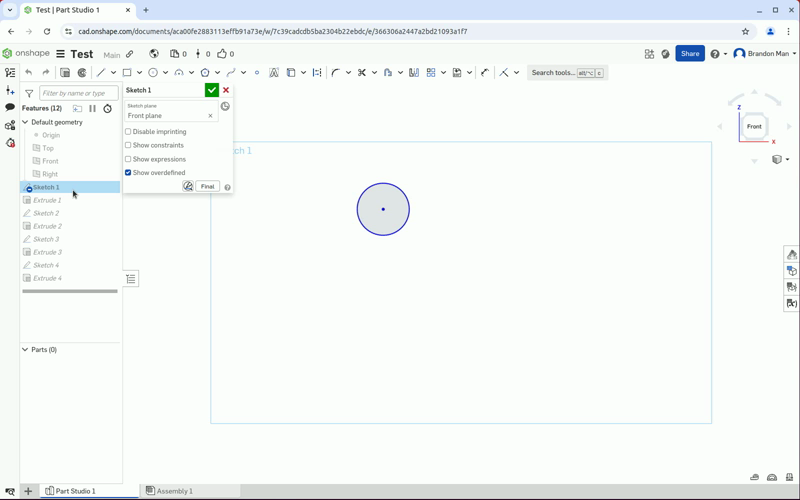
mouse_move(229, 92)
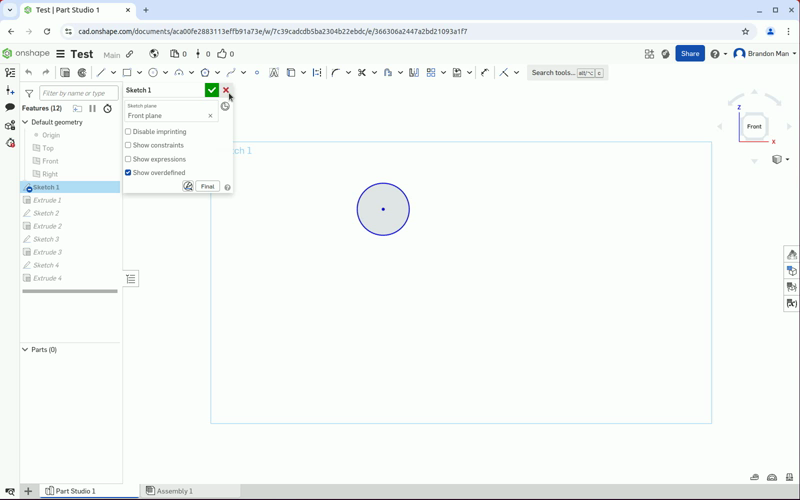
click(229, 92)
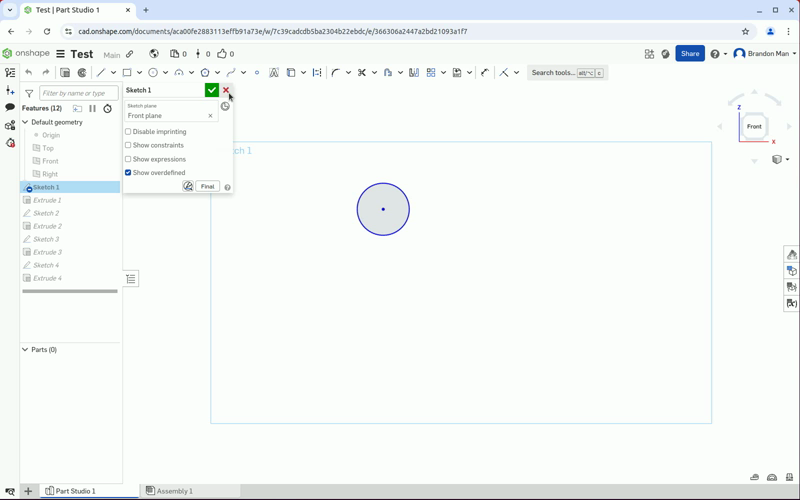
key(shift+s)
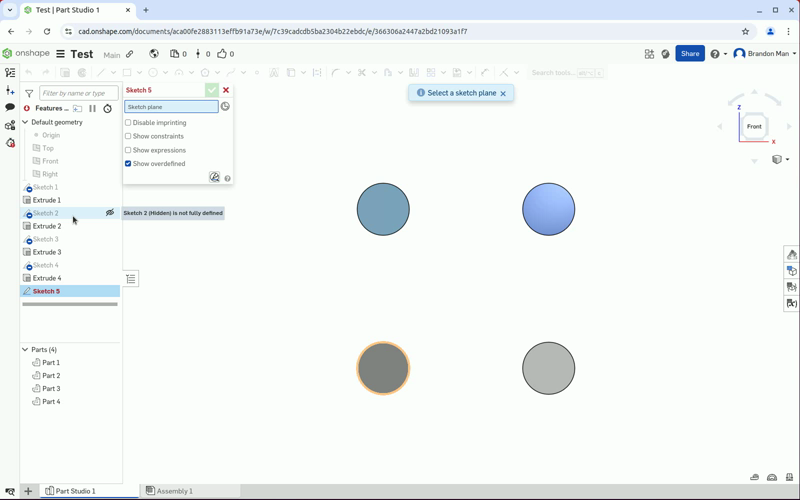
scroll(3)
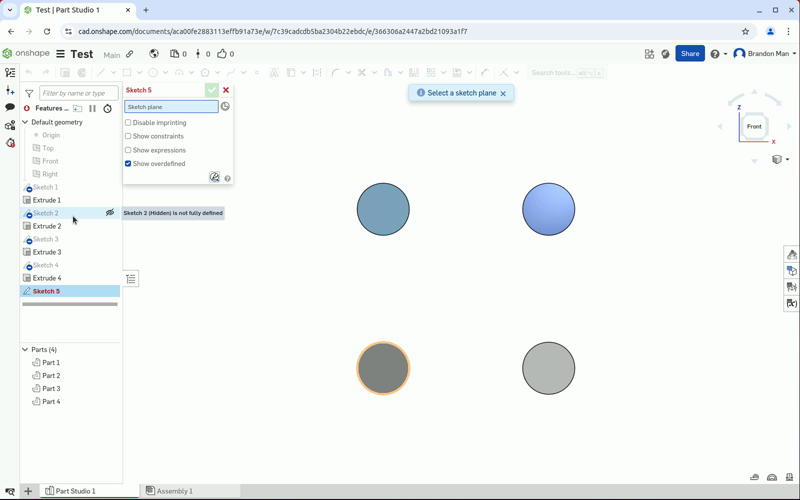
mouse_move(73, 163)
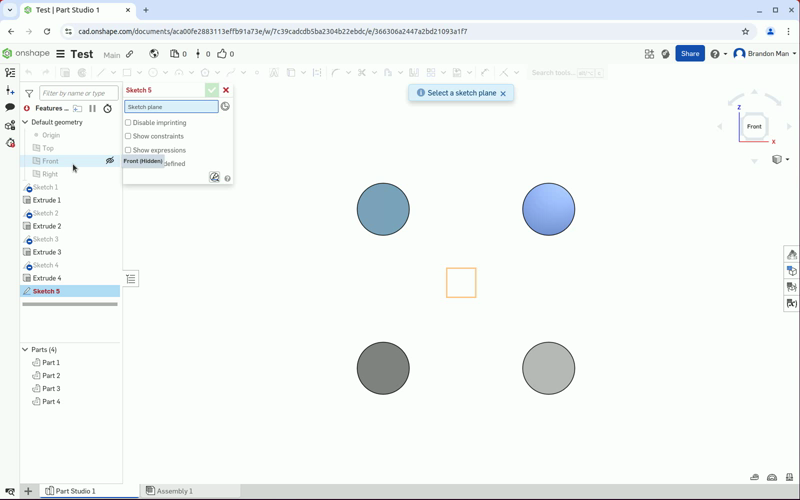
click(73, 163)
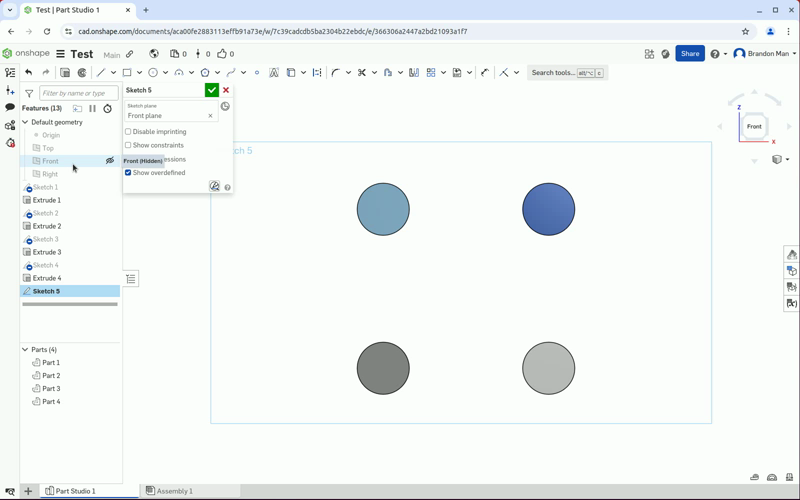
mouse_move(73, 352)
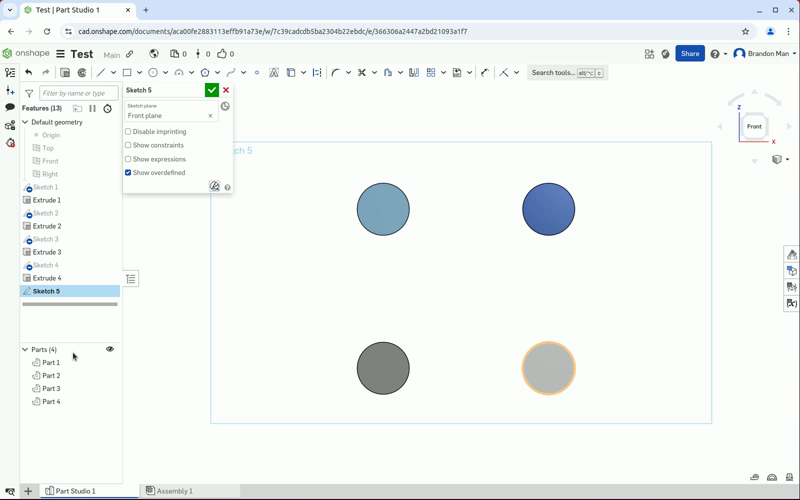
key(y)
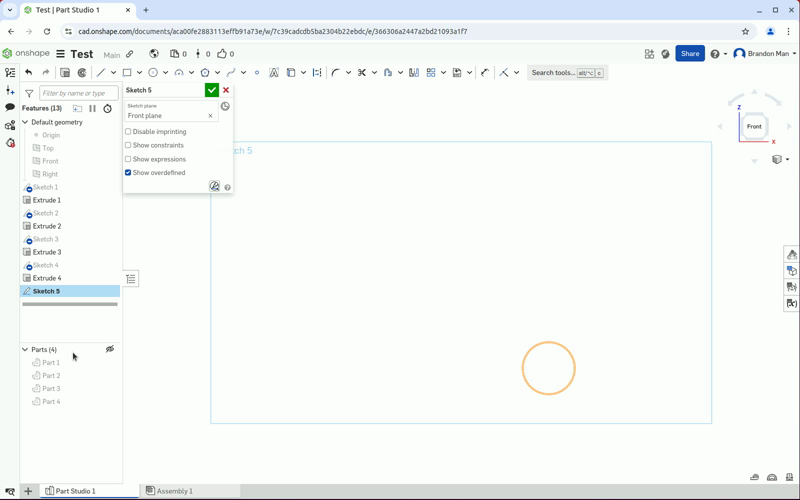
key(a)
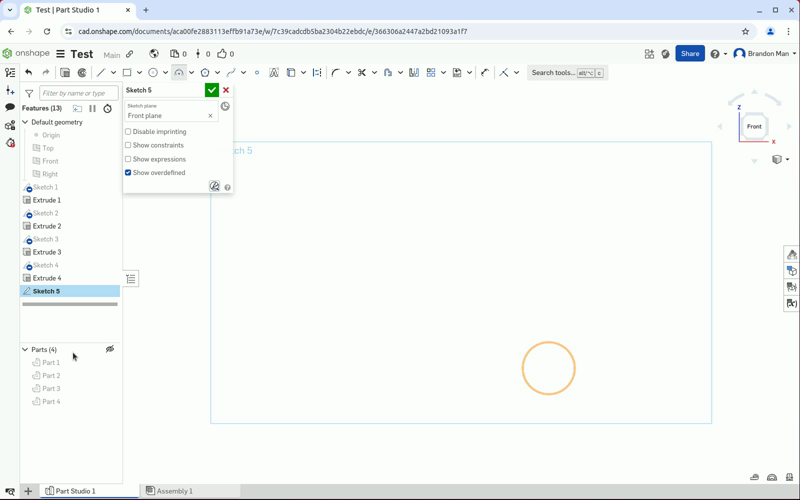
key_down(shift)
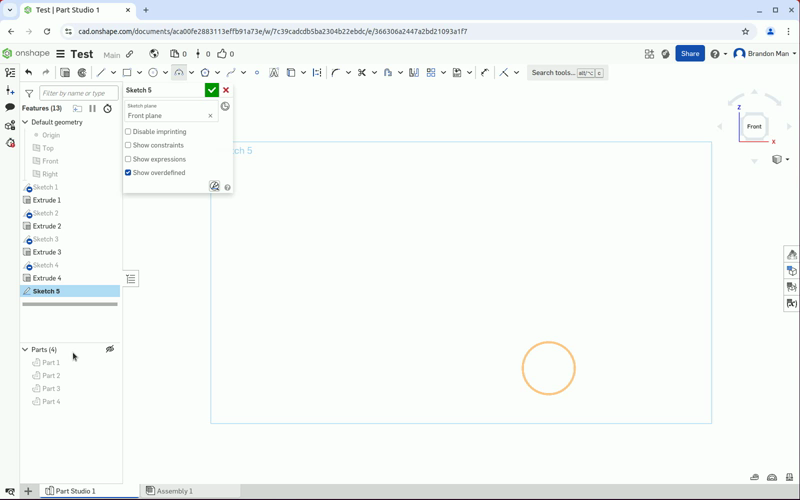
mouse_move(388, 343)
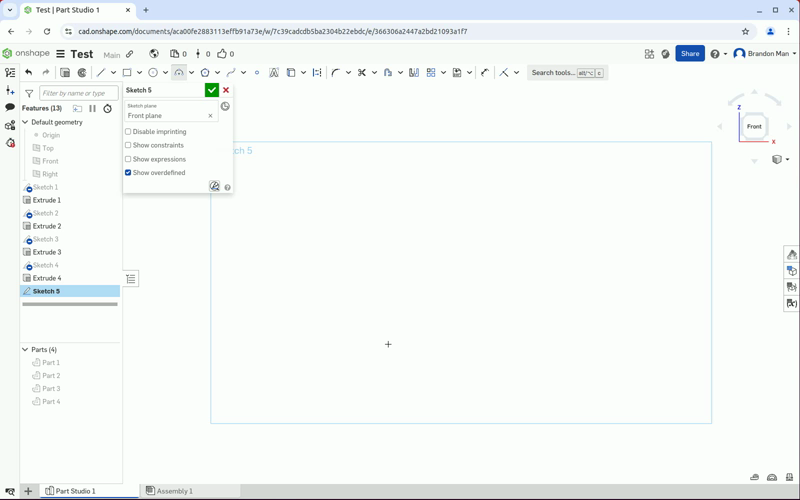
click(388, 343)
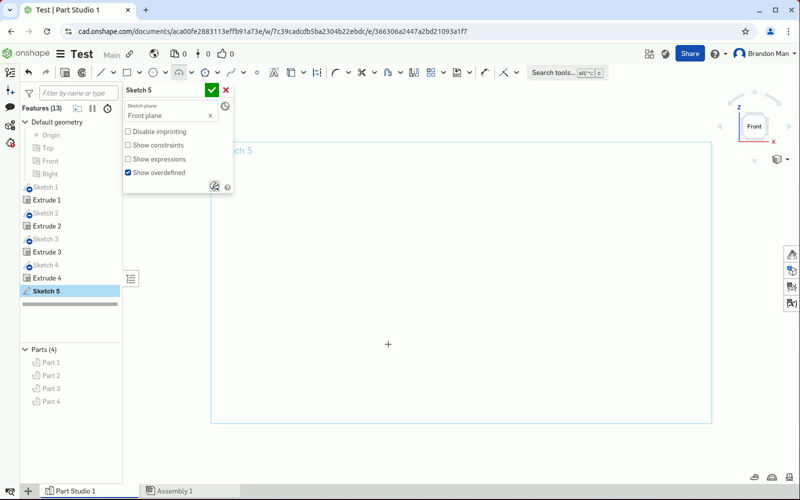
key_up(shift)
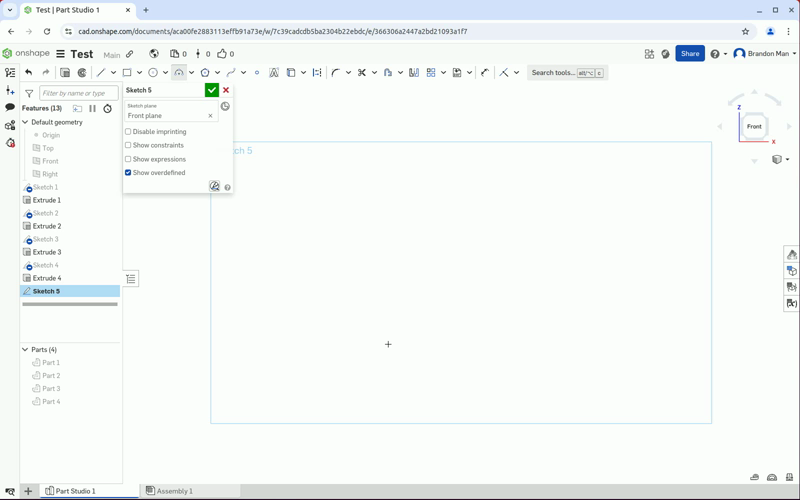
key_down(shift)
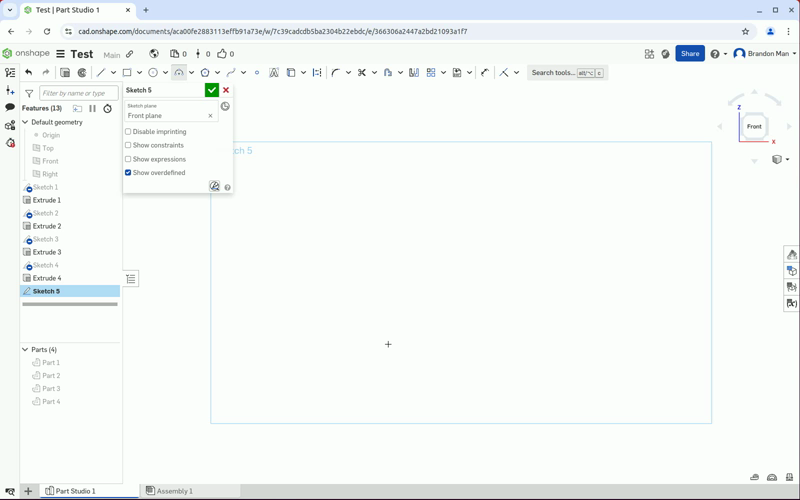
mouse_move(405, 358)
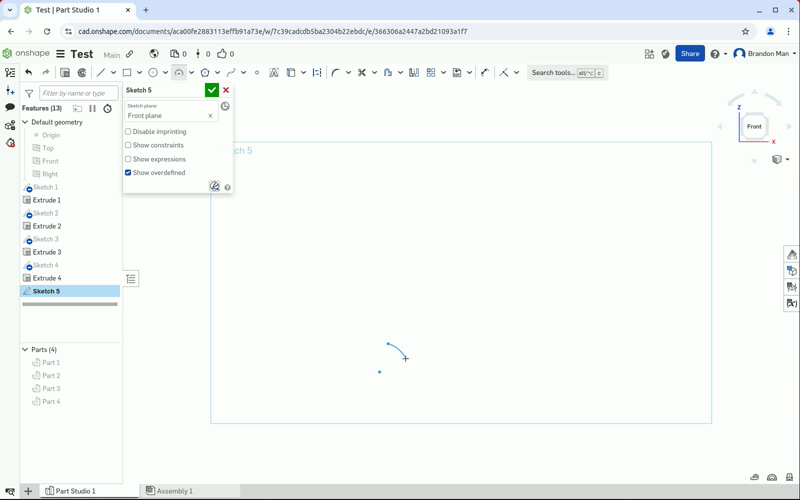
click(405, 358)
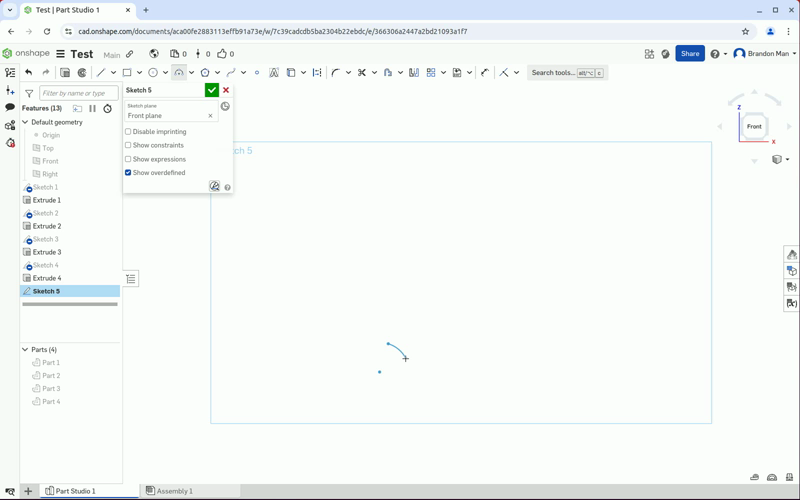
mouse_move(398, 348)
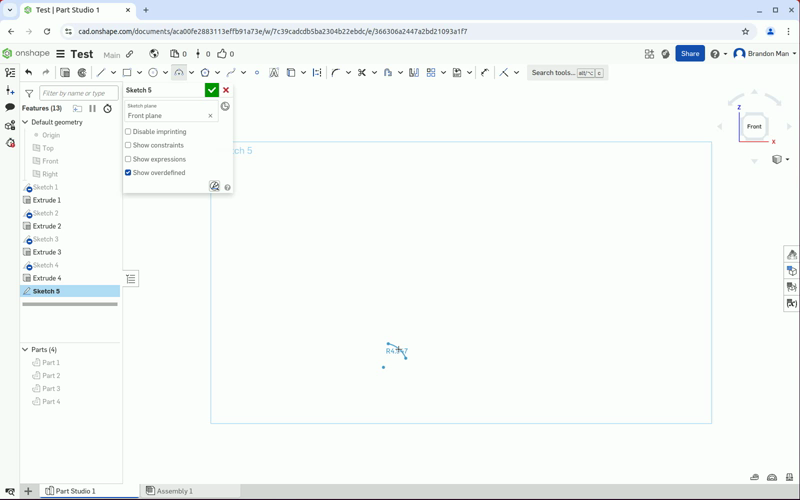
click(398, 348)
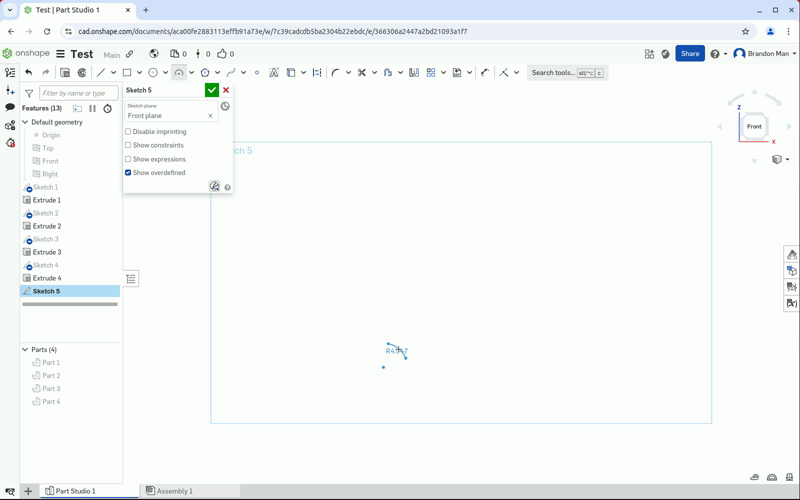
key_up(shift)
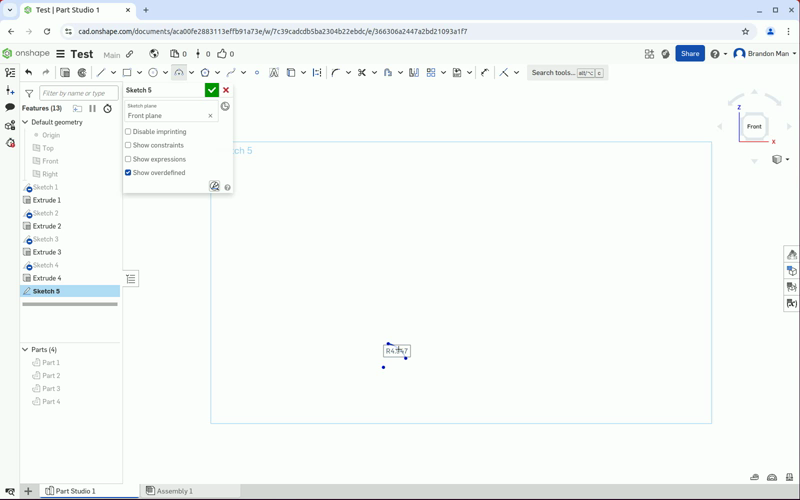
mouse_move(405, 358)
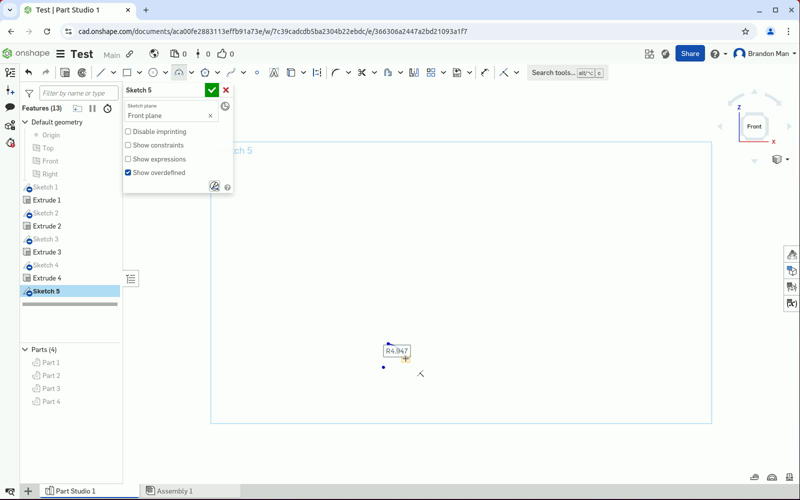
click(405, 358)
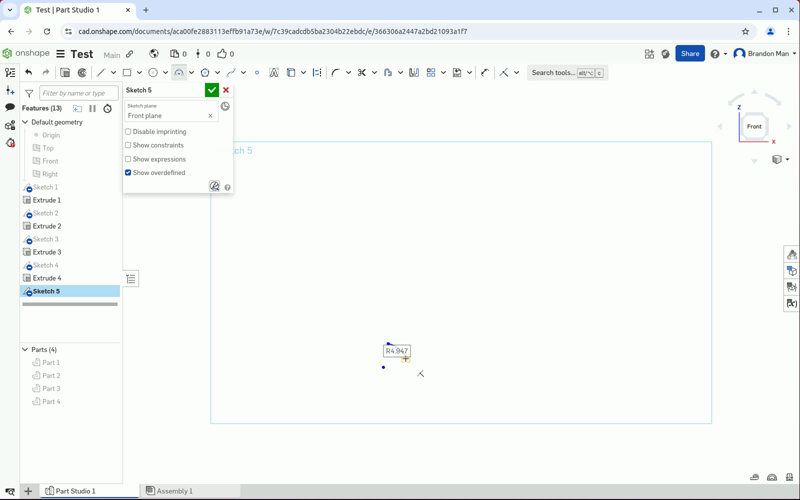
key_down(shift)
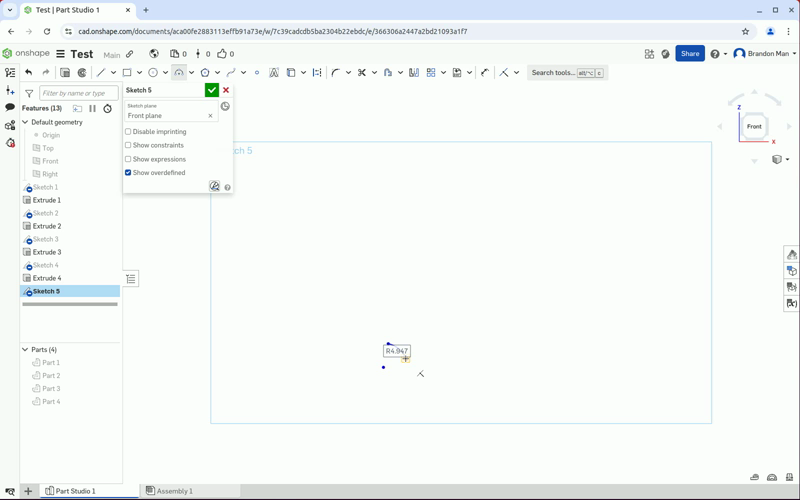
mouse_move(523, 361)
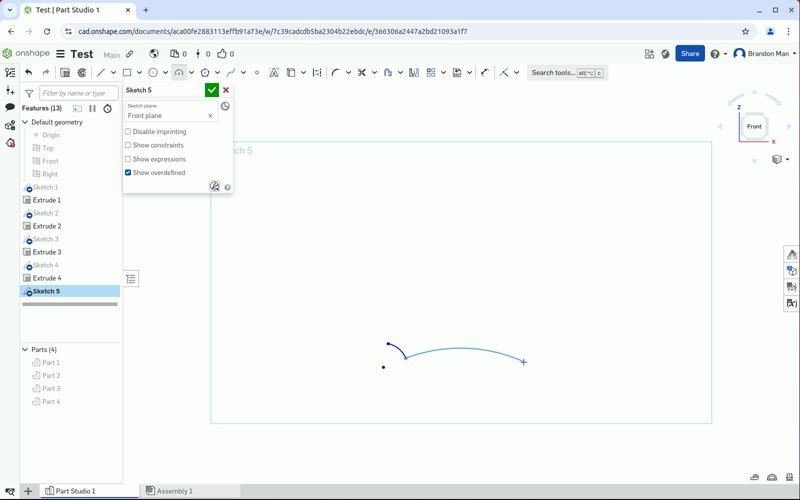
click(523, 361)
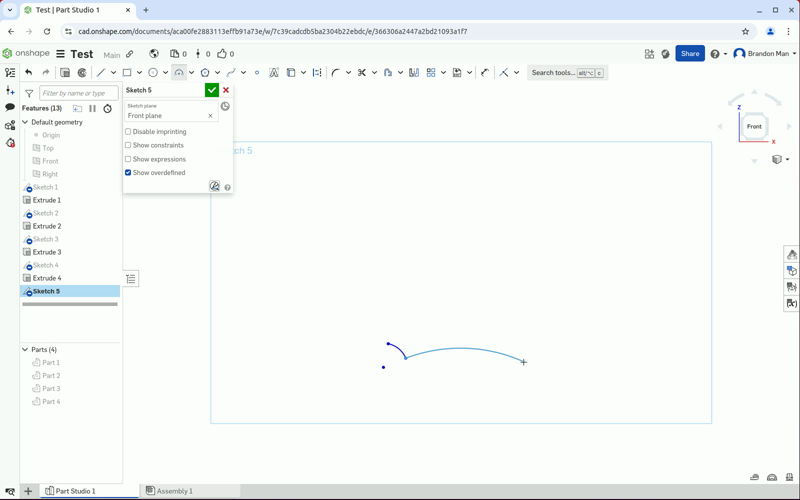
mouse_move(465, 340)
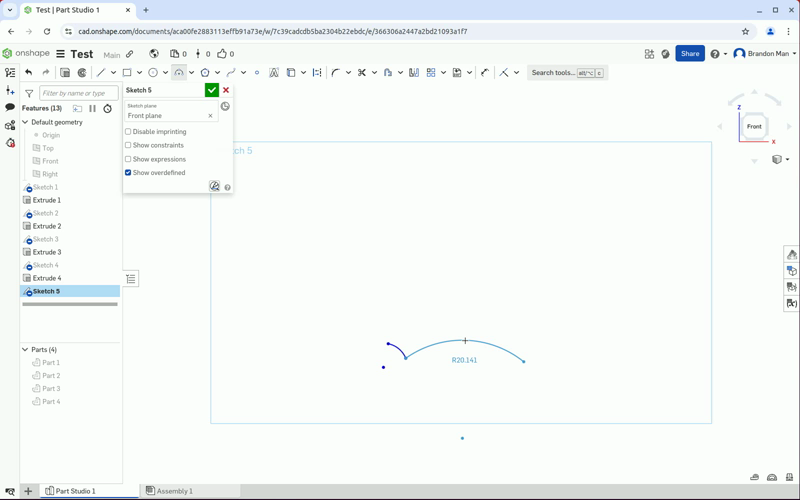
click(465, 340)
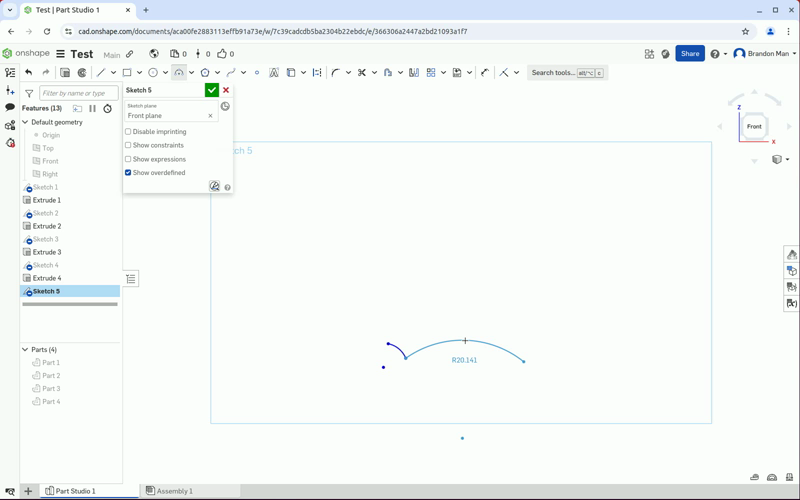
key_up(shift)
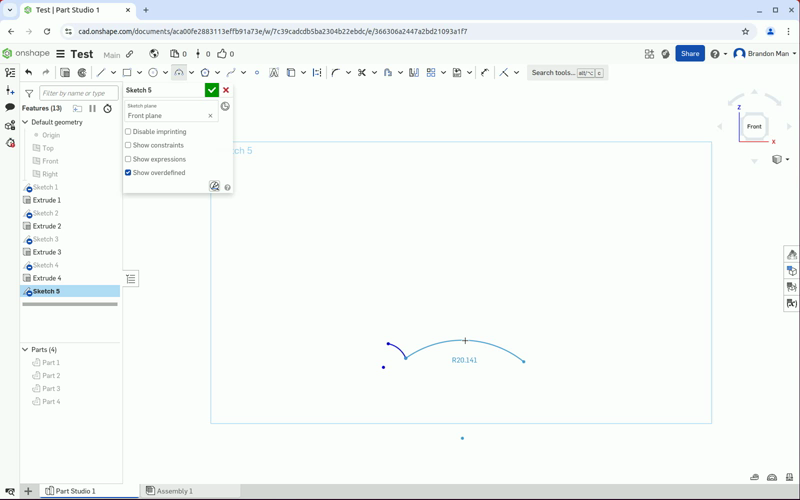
mouse_move(523, 361)
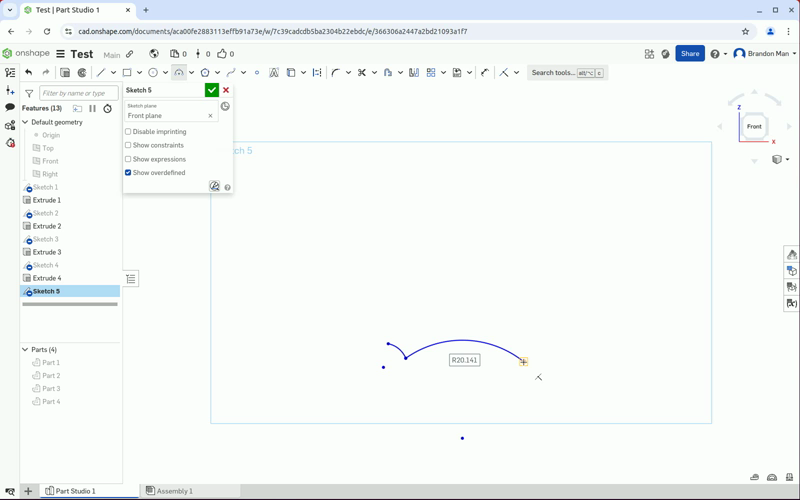
click(523, 361)
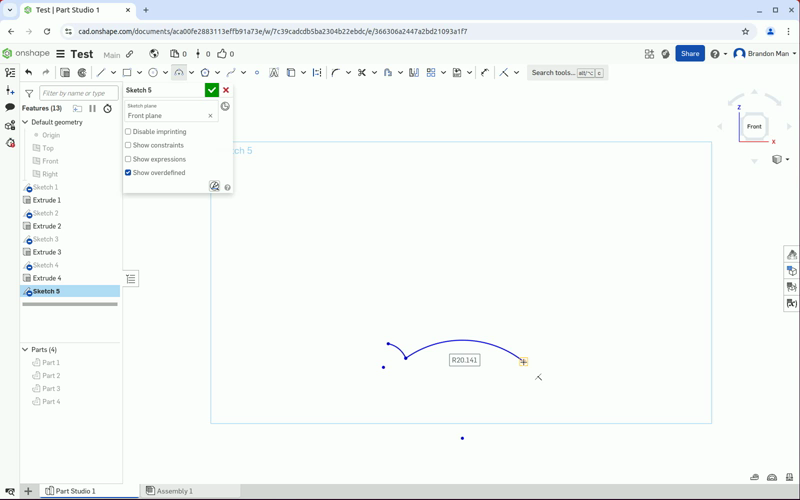
key_down(shift)
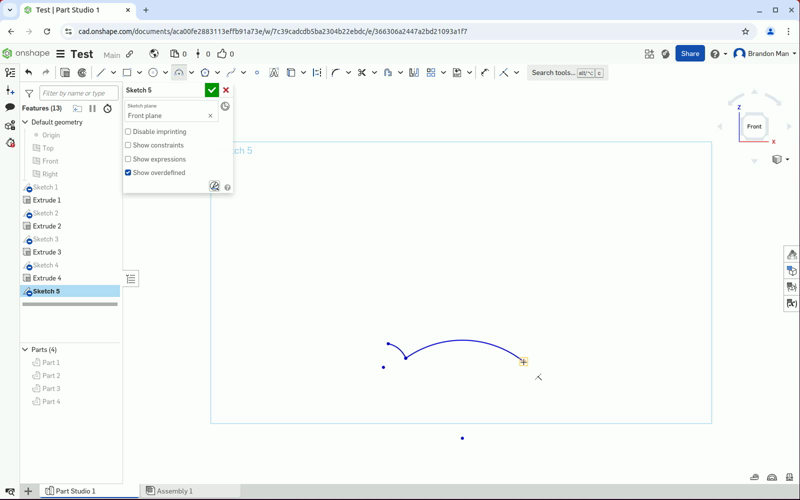
mouse_move(541, 343)
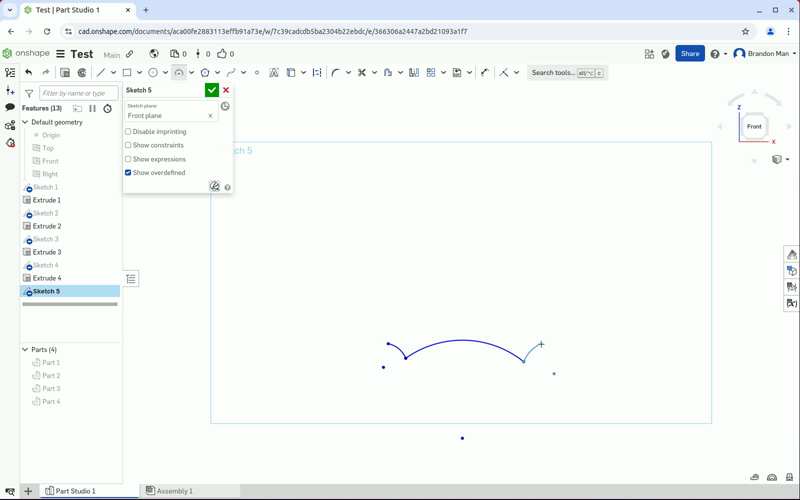
click(541, 343)
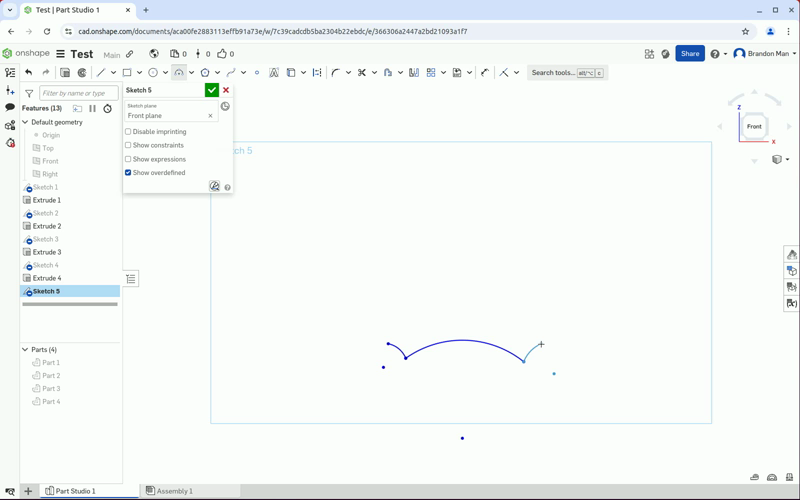
mouse_move(530, 350)
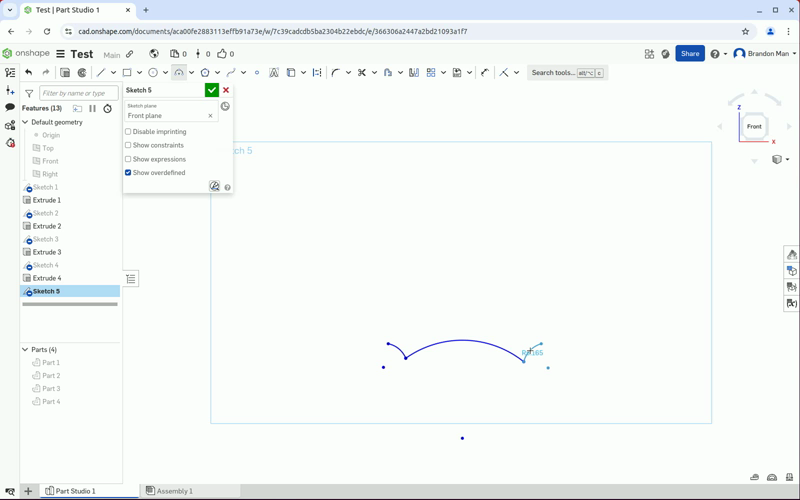
click(530, 350)
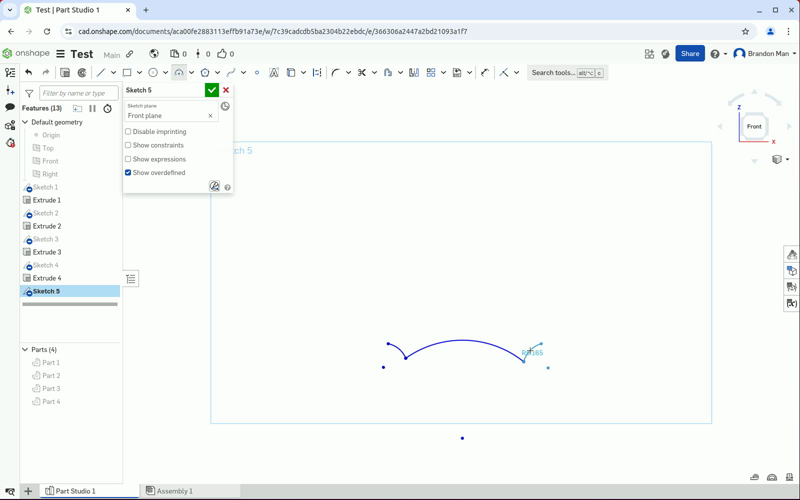
key_up(shift)
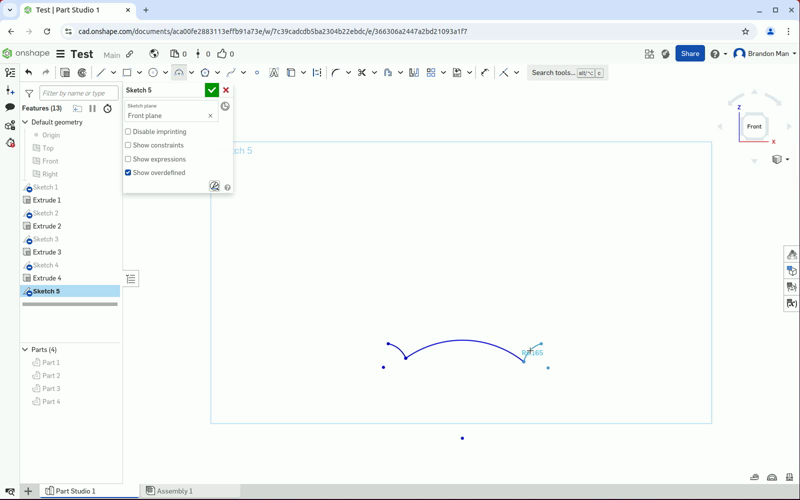
mouse_move(541, 343)
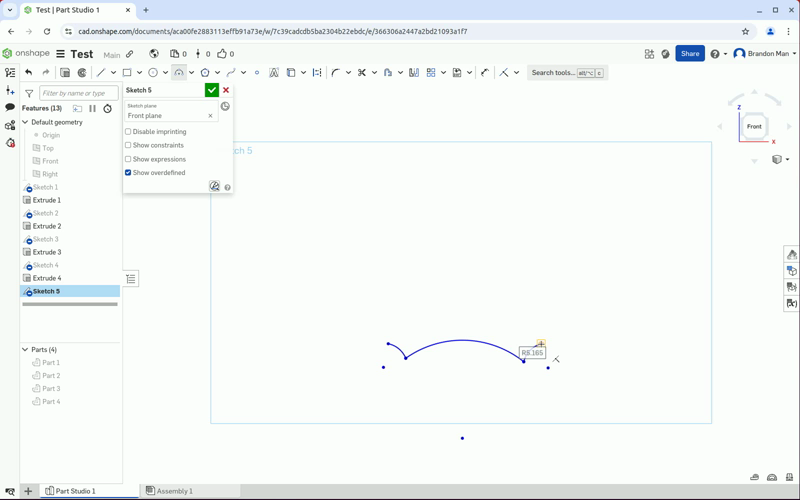
click(541, 343)
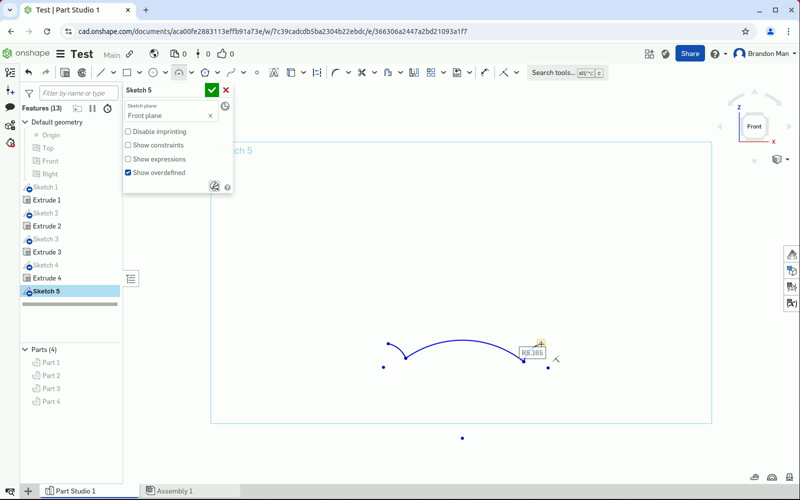
key_down(shift)
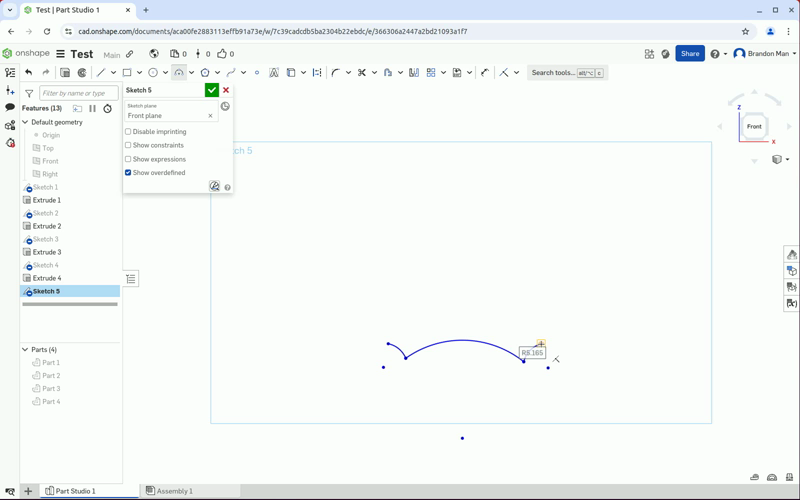
mouse_move(541, 232)
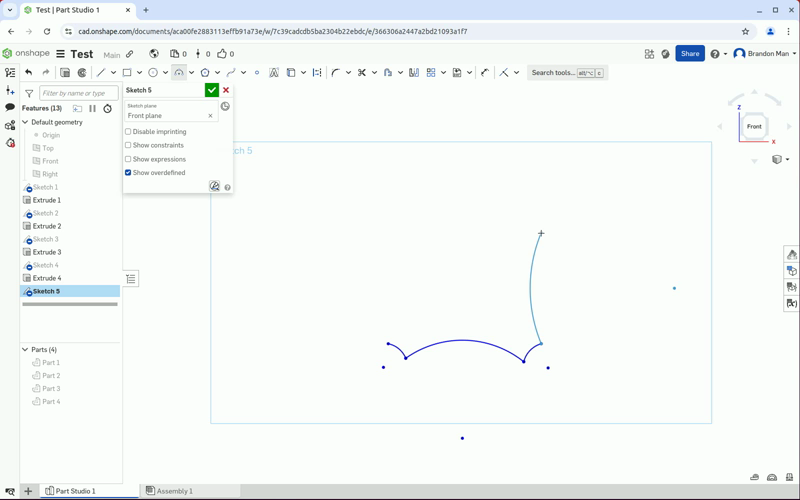
click(541, 232)
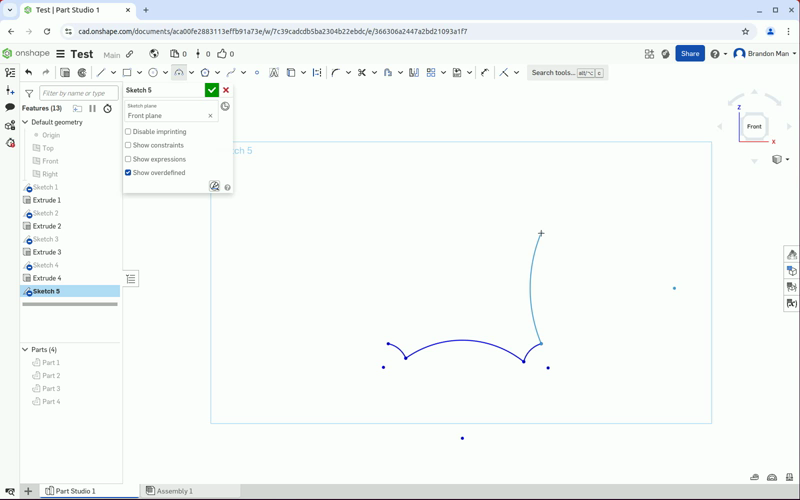
mouse_move(515, 288)
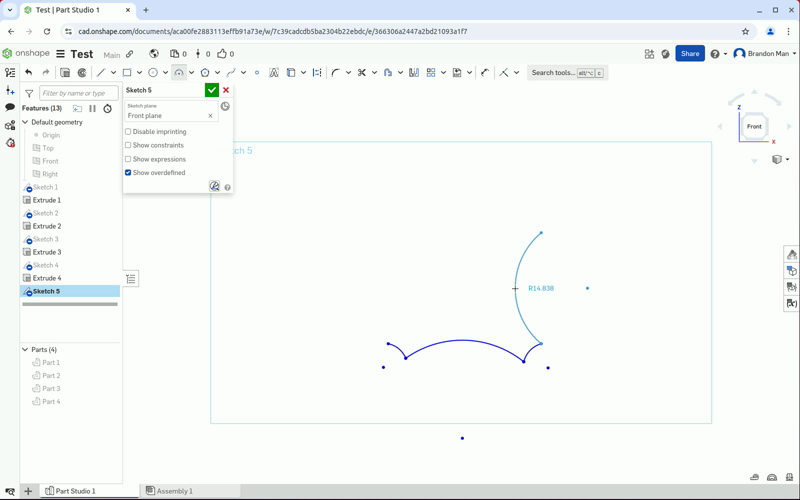
click(515, 288)
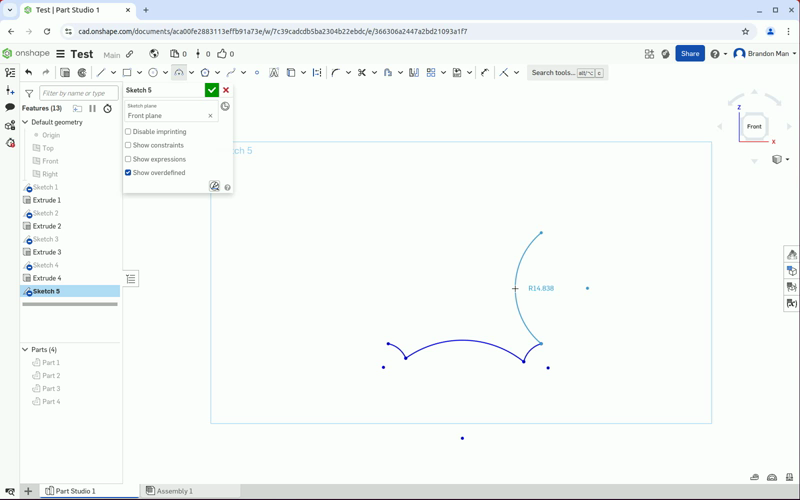
key_up(shift)
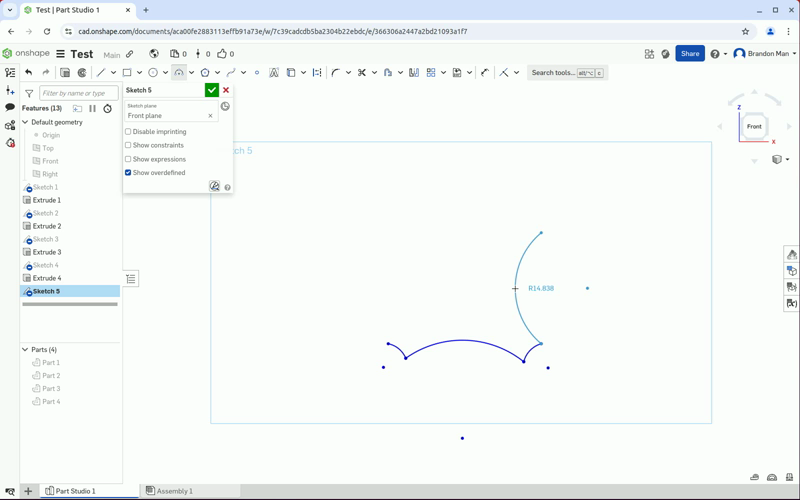
mouse_move(541, 232)
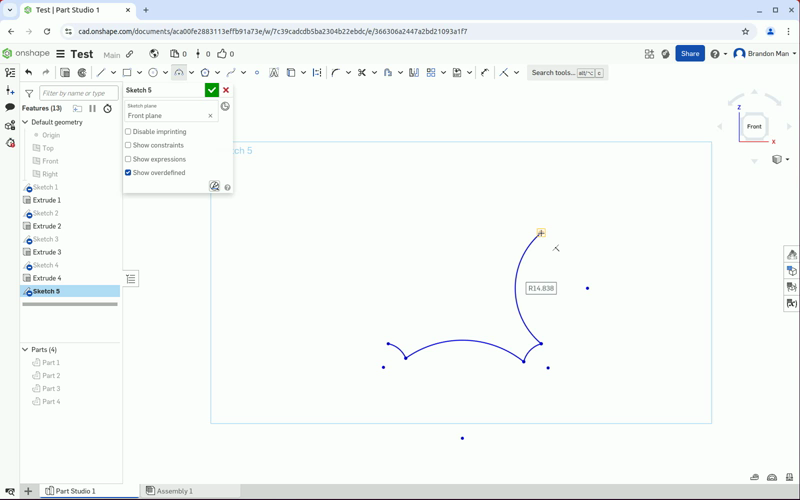
click(541, 232)
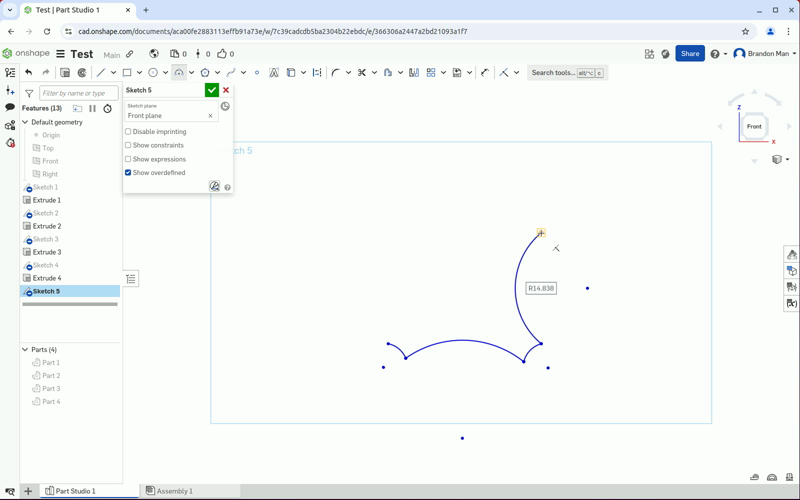
key_down(shift)
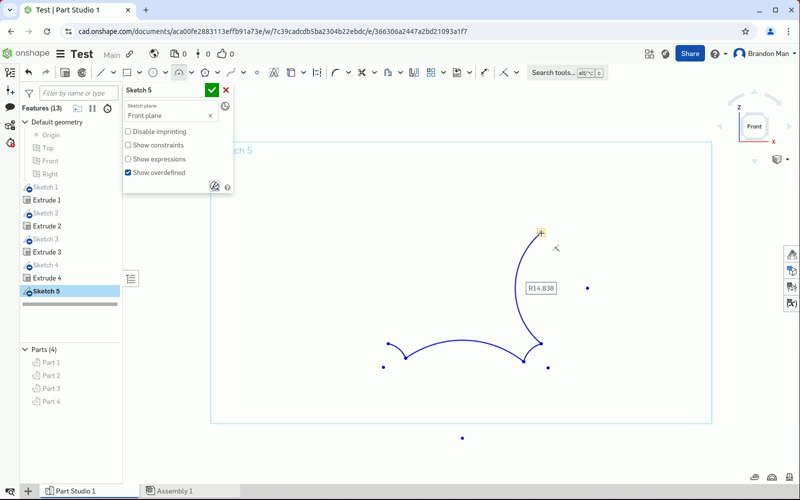
mouse_move(523, 214)
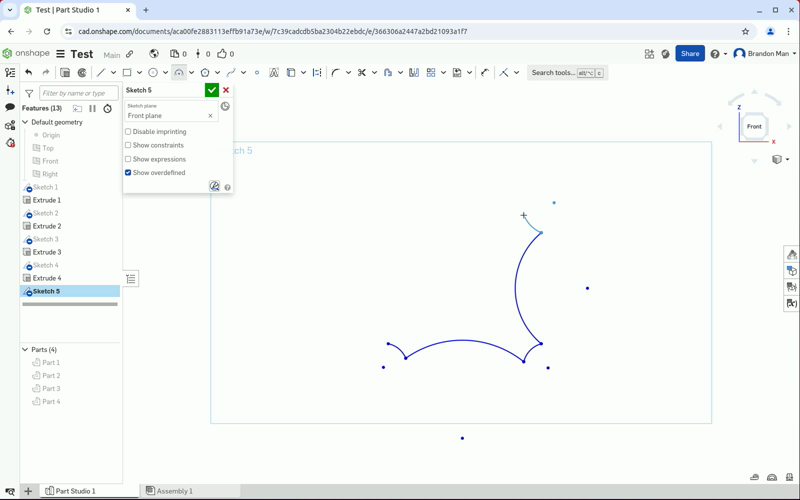
click(523, 214)
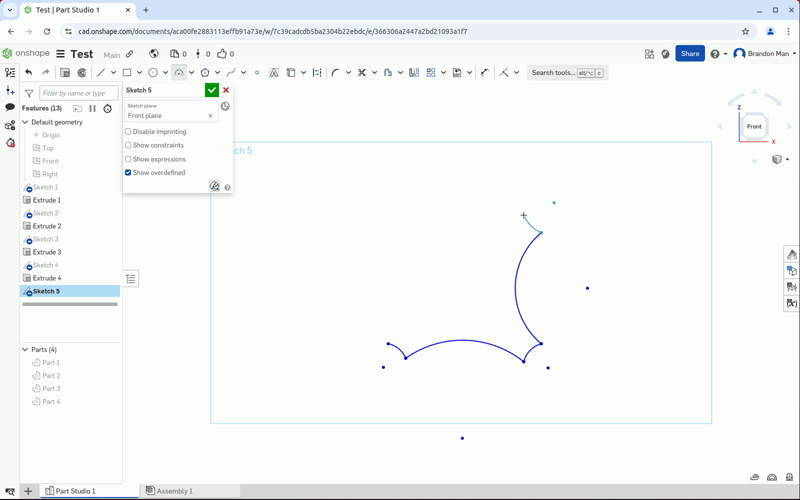
mouse_move(530, 225)
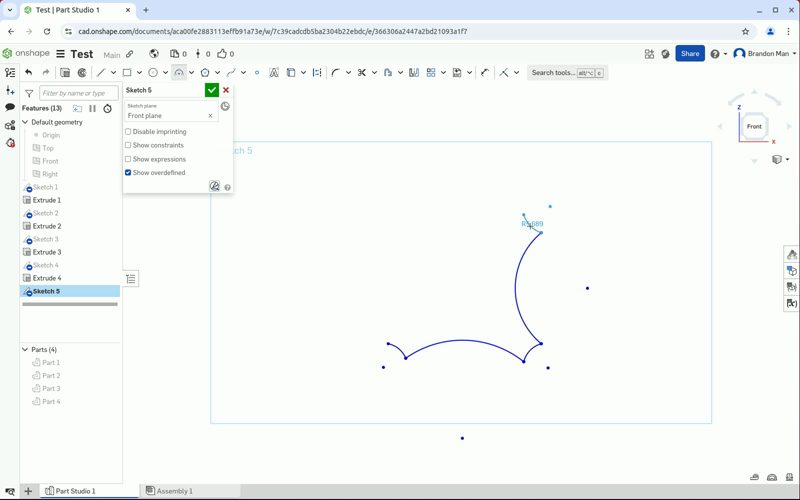
click(530, 225)
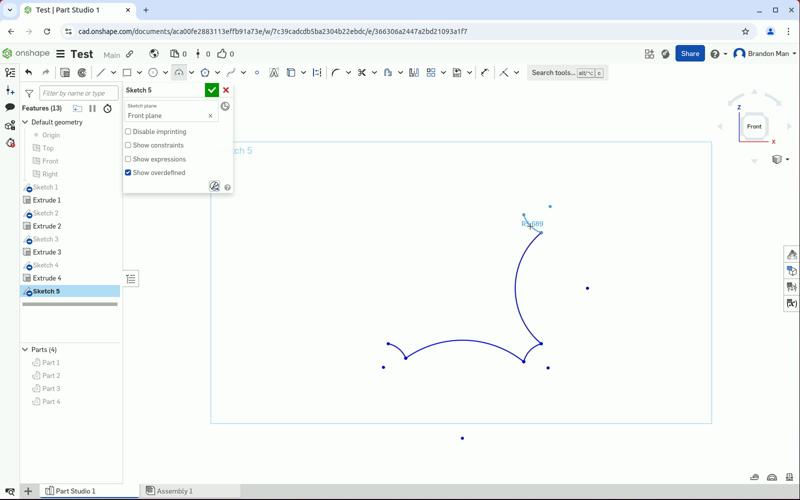
key_up(shift)
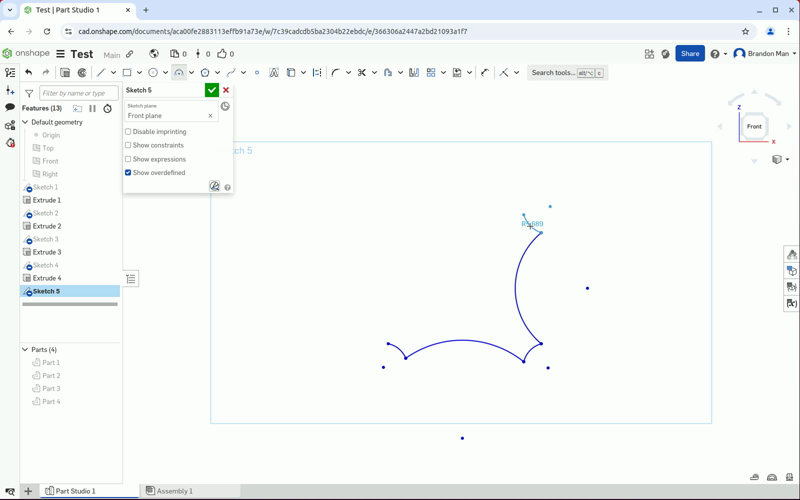
mouse_move(523, 214)
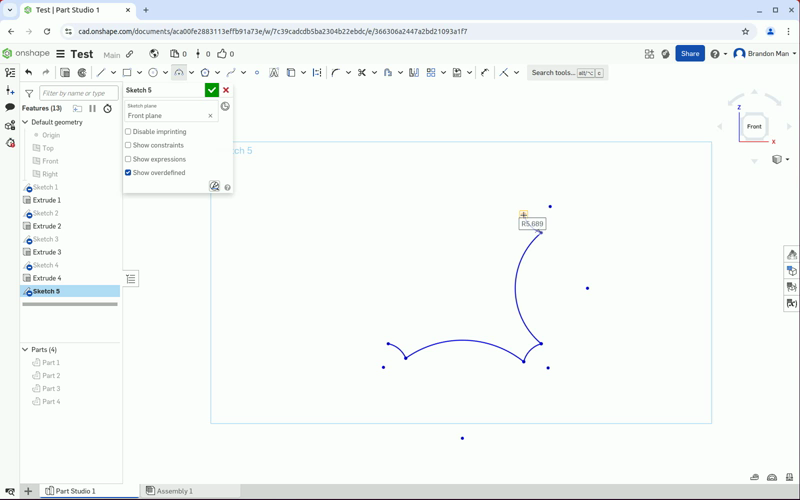
click(523, 214)
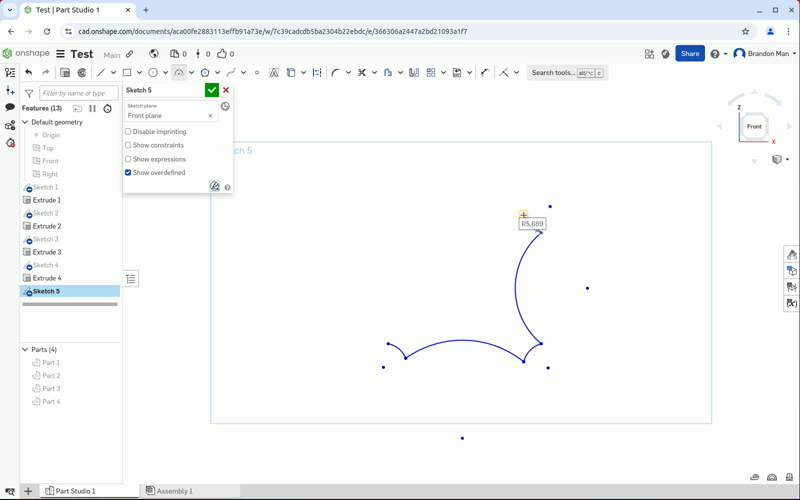
key_down(shift)
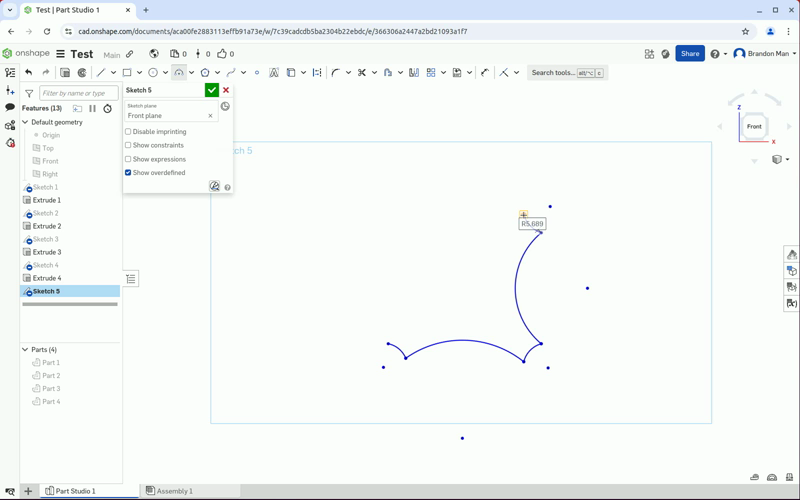
mouse_move(407, 218)
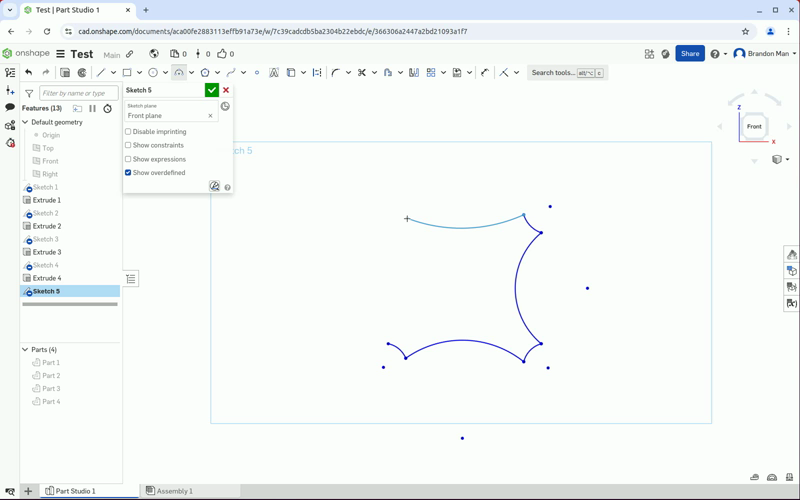
click(407, 218)
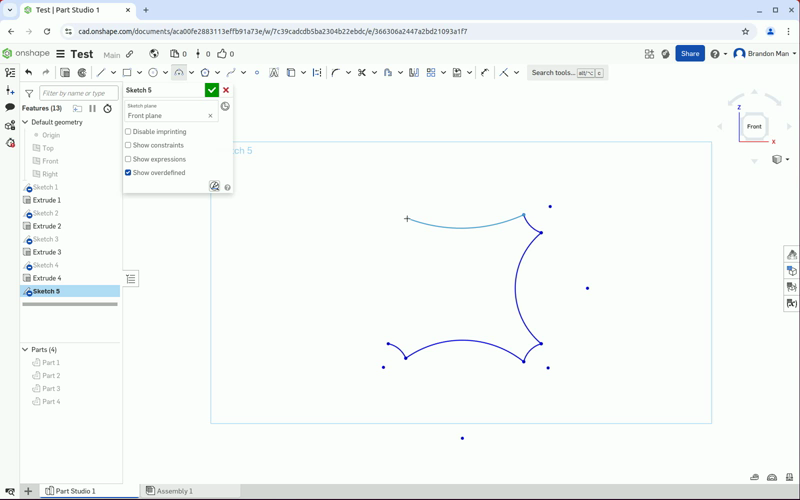
mouse_move(466, 237)
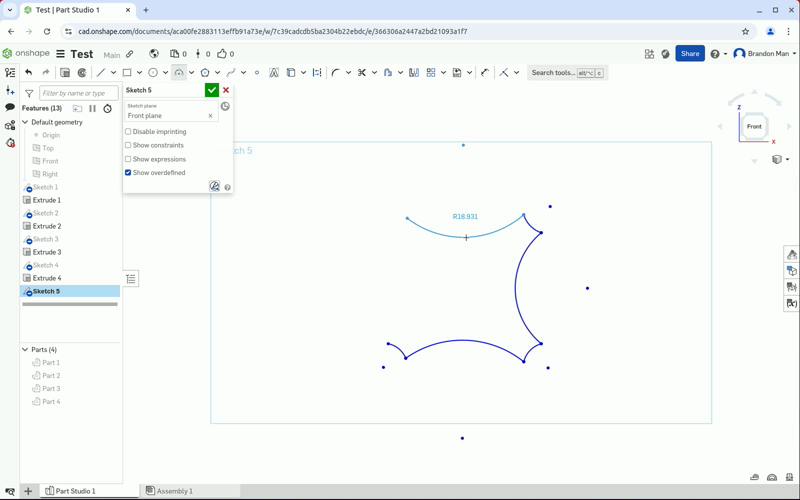
click(466, 237)
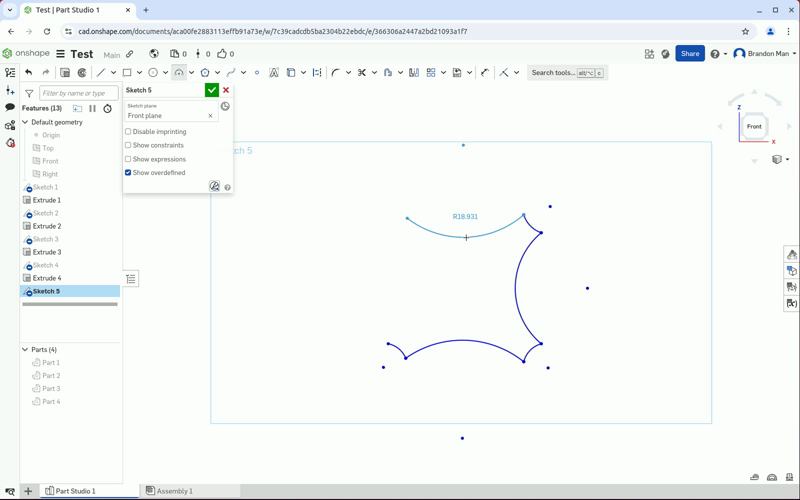
key_up(shift)
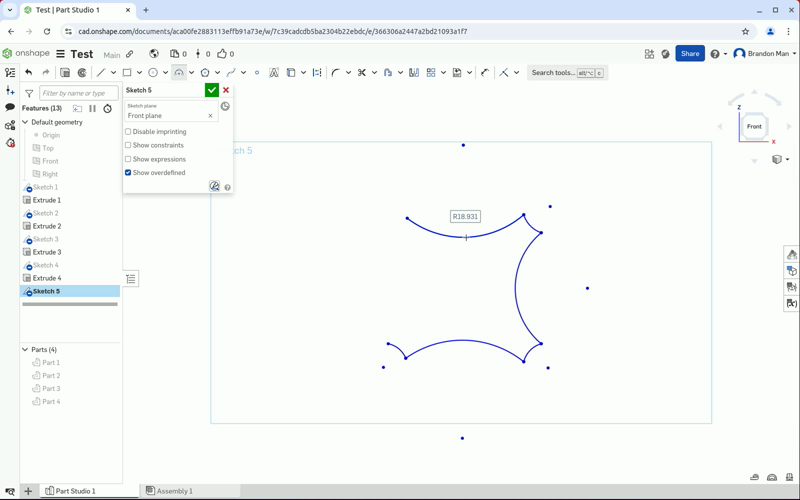
mouse_move(407, 218)
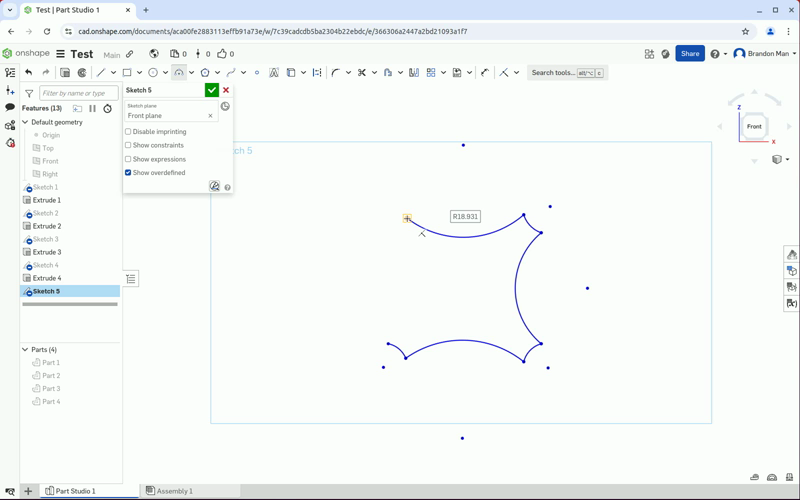
click(407, 218)
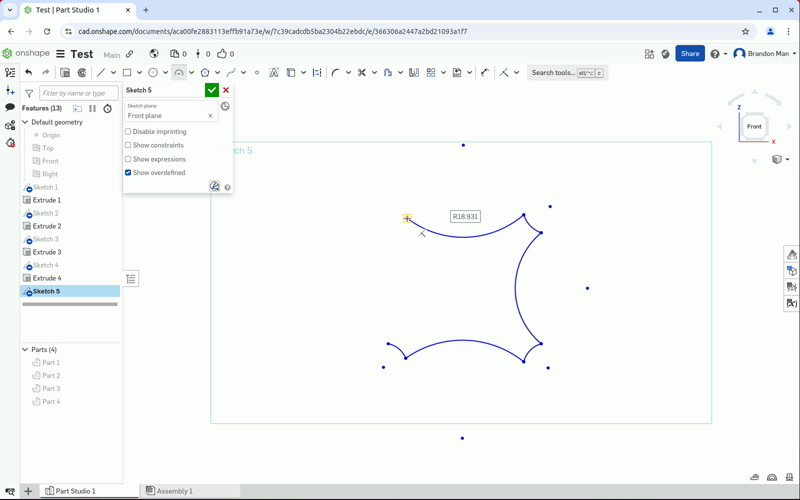
key_down(shift)
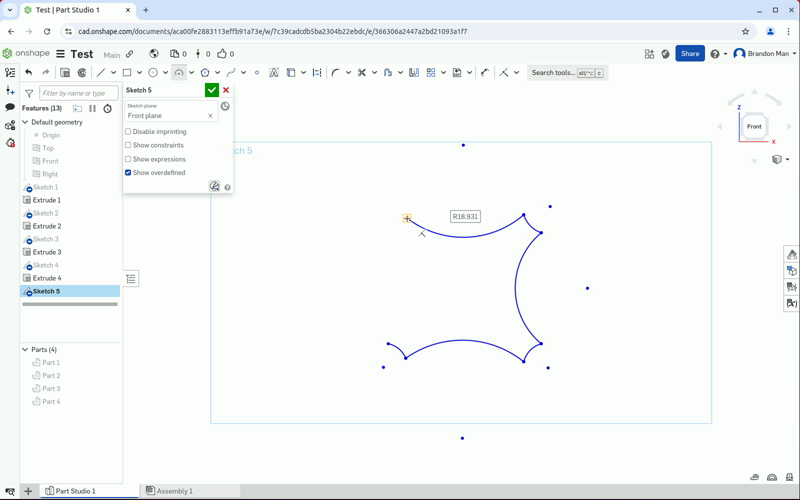
mouse_move(389, 232)
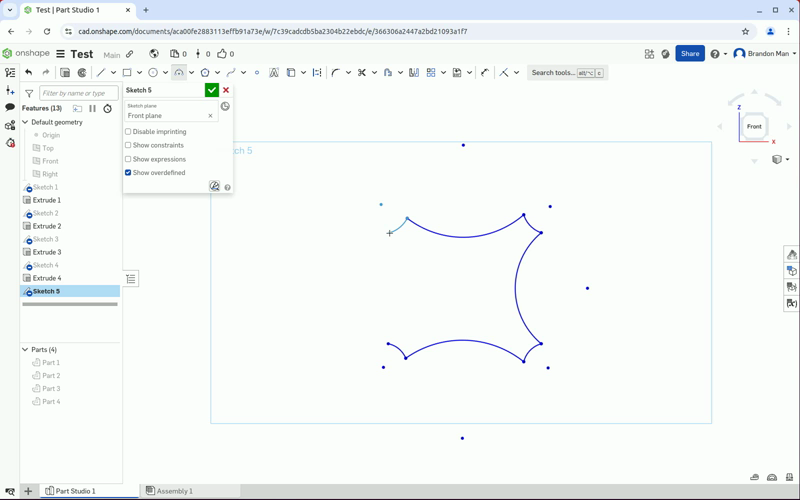
click(389, 232)
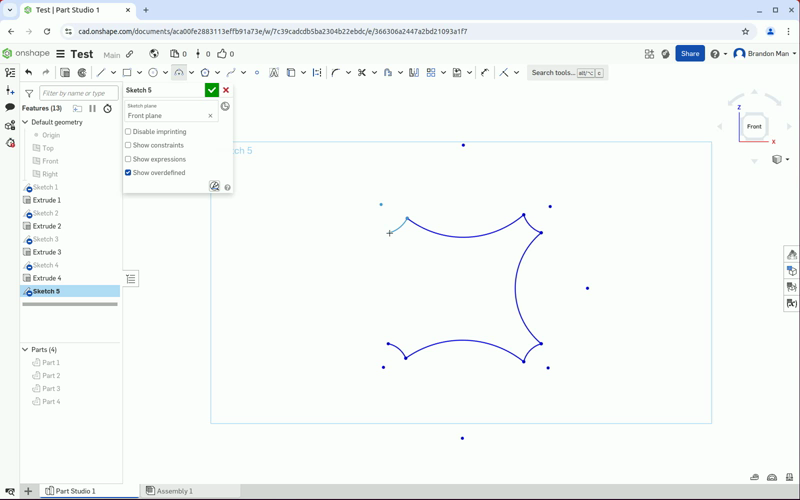
mouse_move(400, 227)
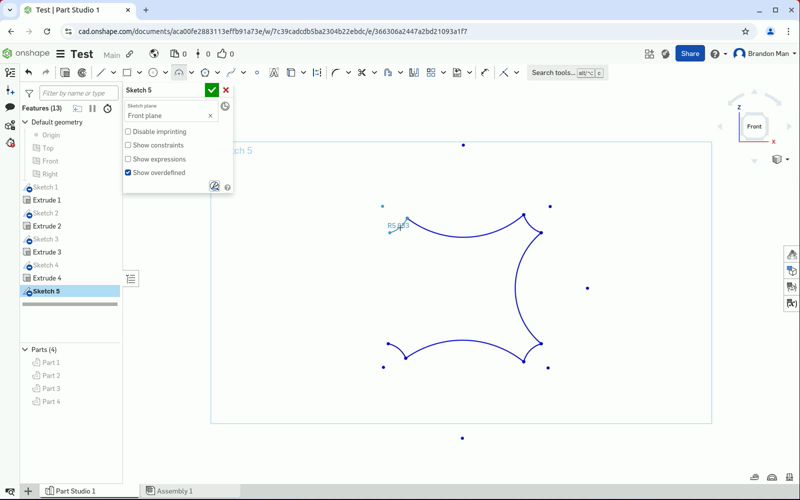
click(400, 227)
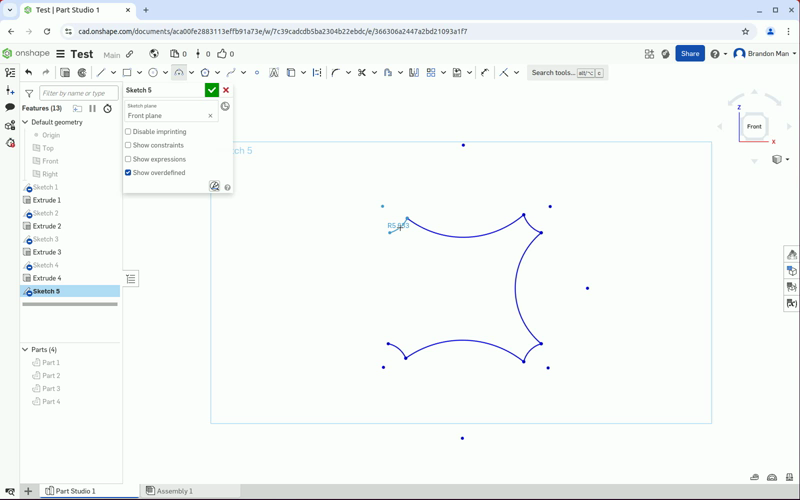
key_up(shift)
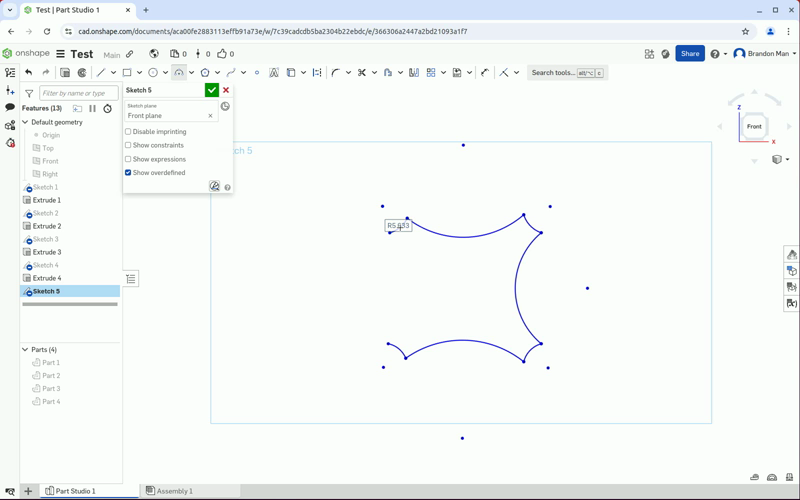
mouse_move(389, 232)
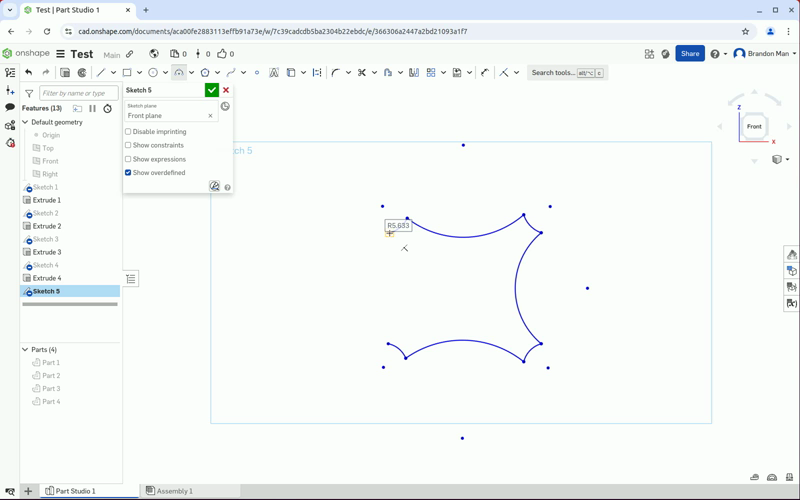
click(389, 232)
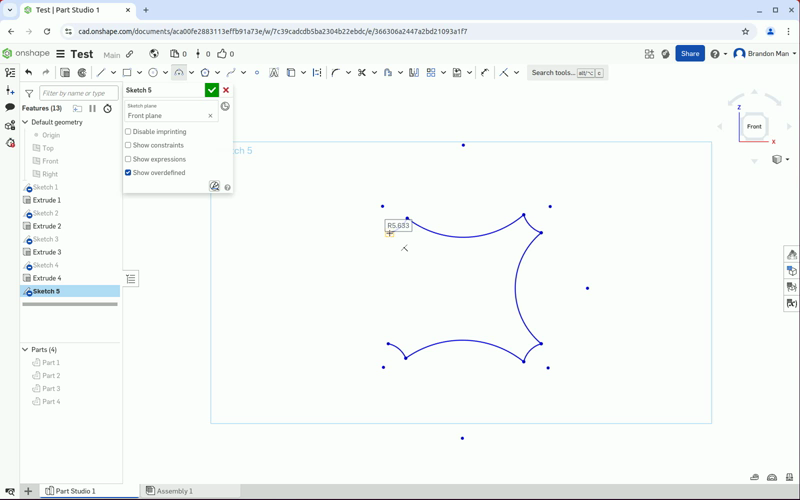
mouse_move(388, 343)
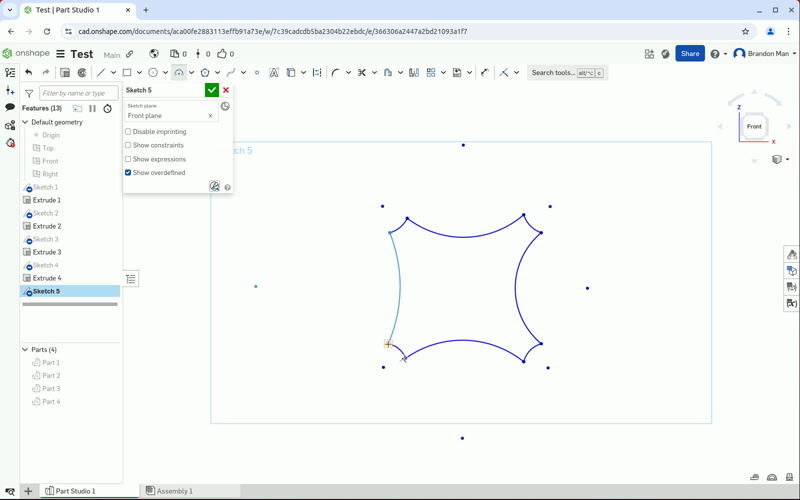
click(388, 343)
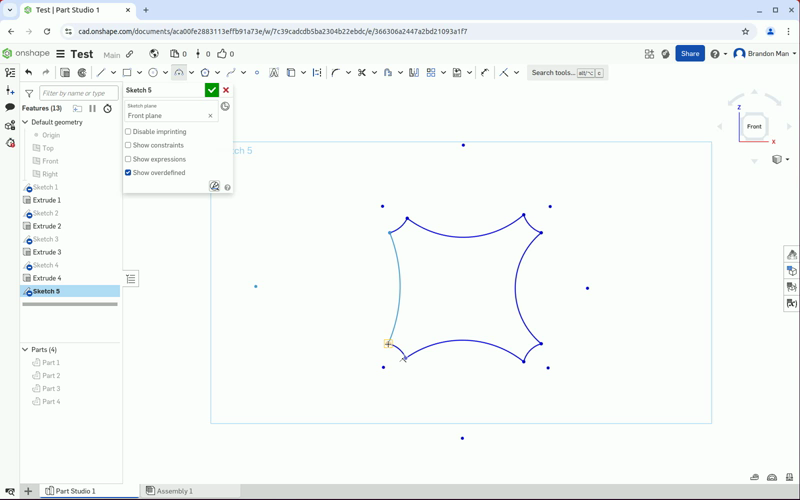
key_down(shift)
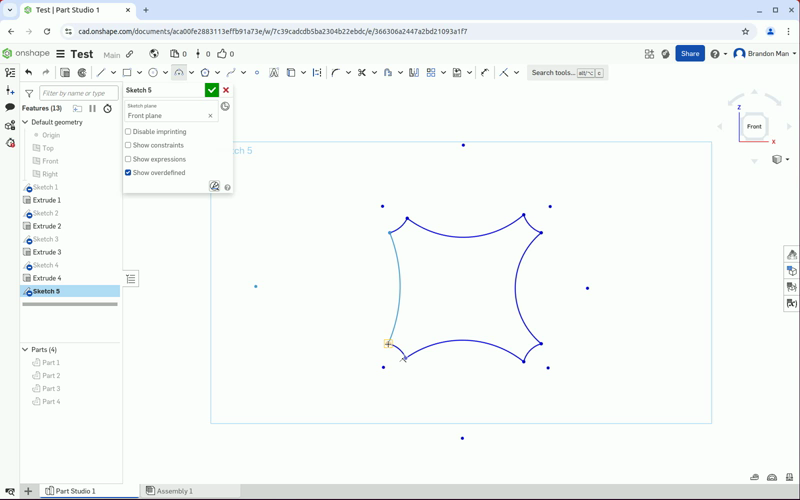
mouse_move(410, 288)
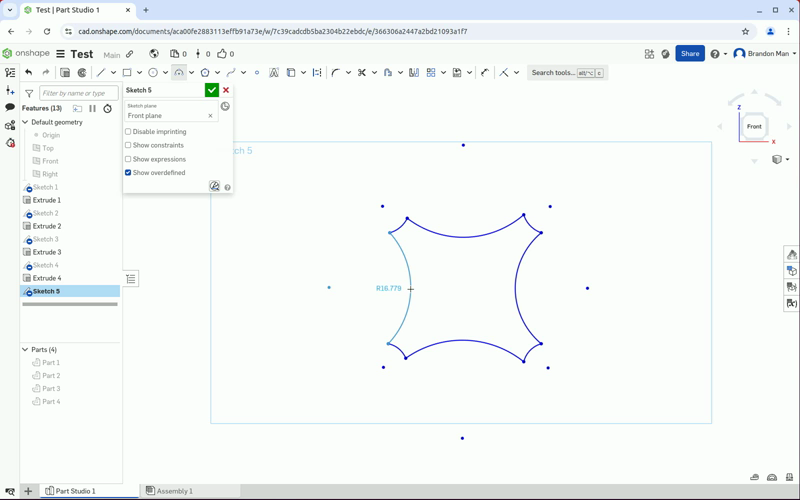
click(410, 288)
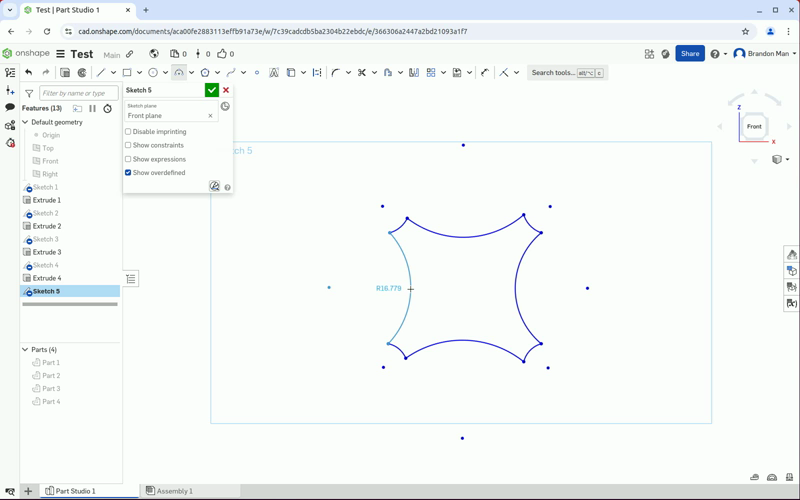
key_up(shift)
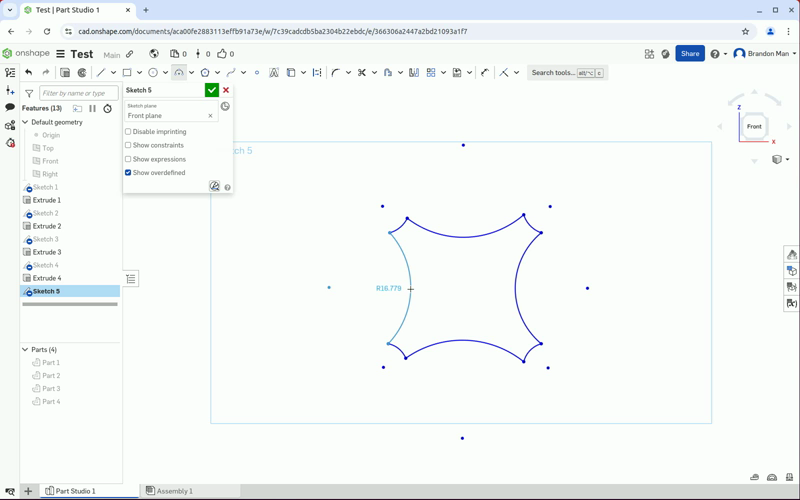
key(esc)
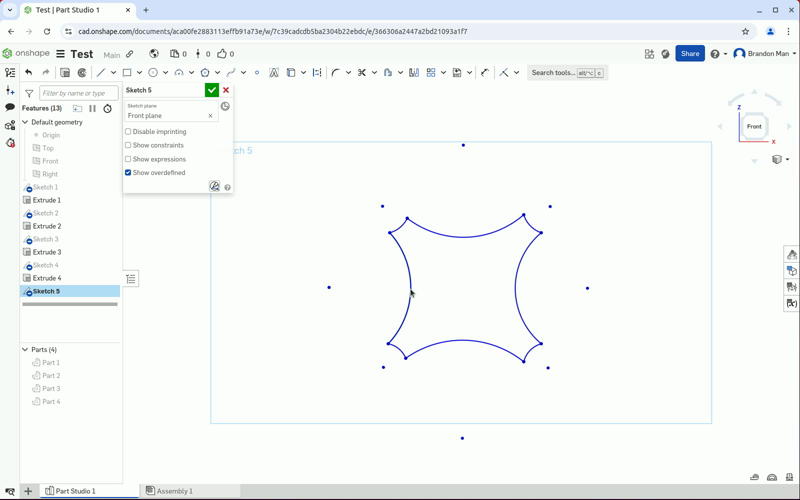
mouse_move(434, 246)
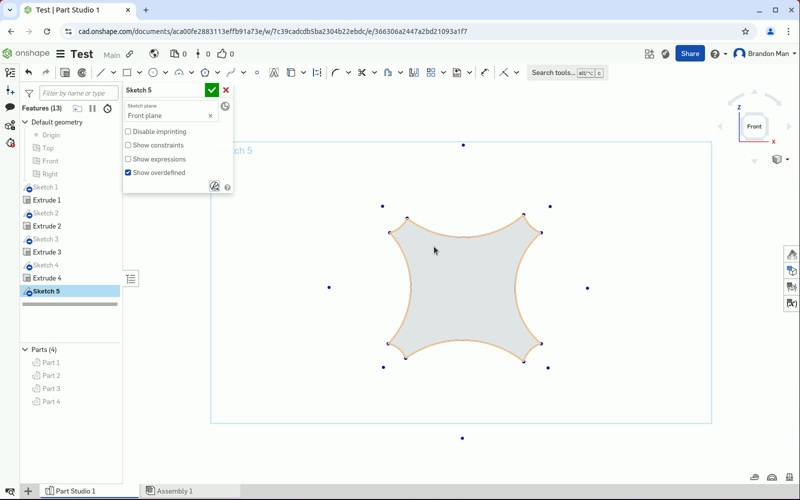
click(434, 246)
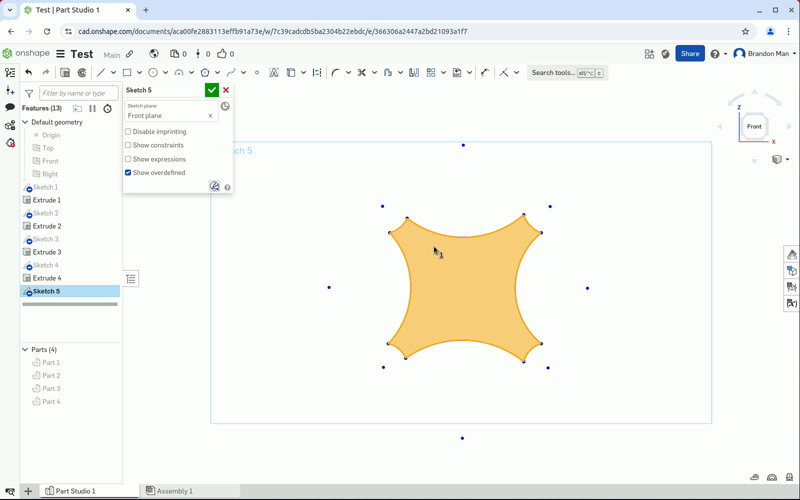
mouse_move(73, 352)
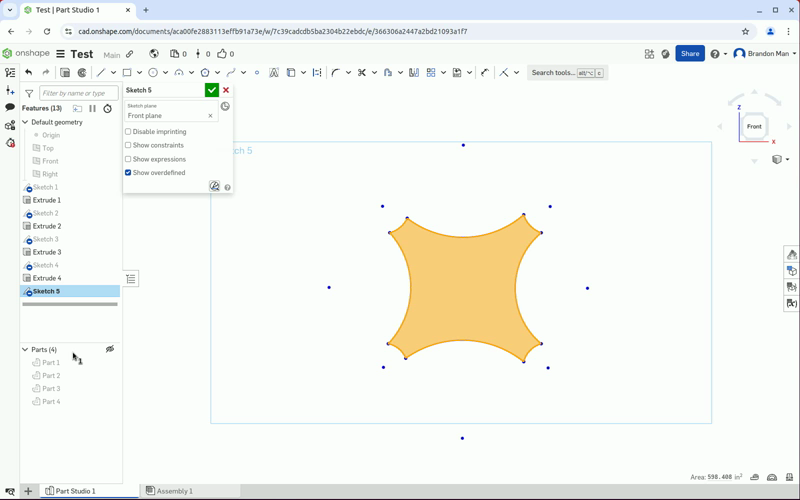
key(shift+y)
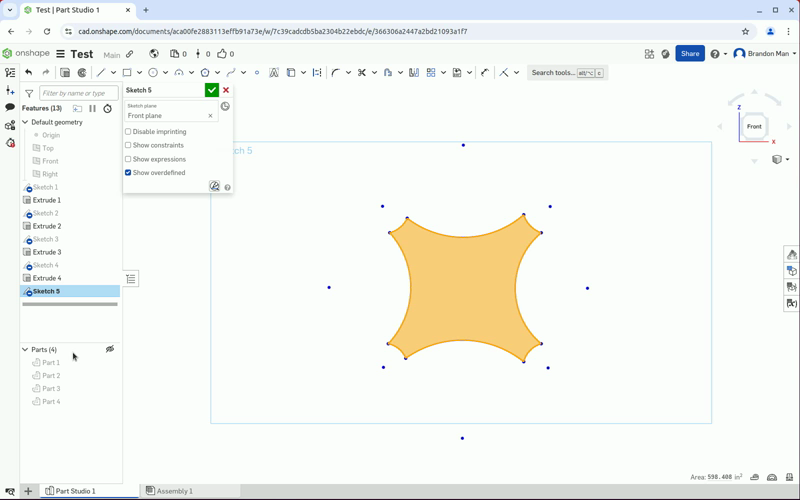
key(shift+e)
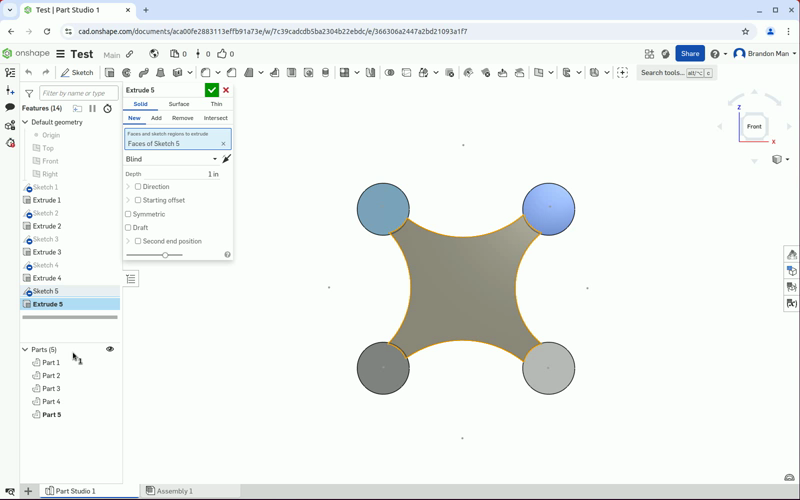
mouse_move(143, 106)
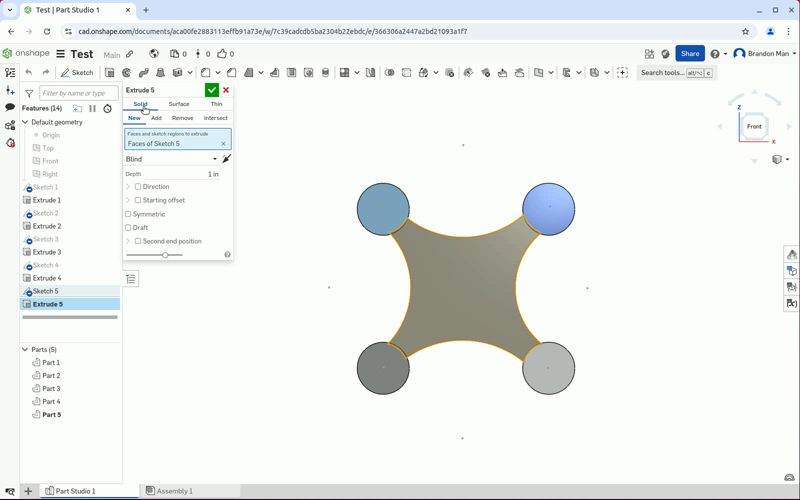
click(143, 106)
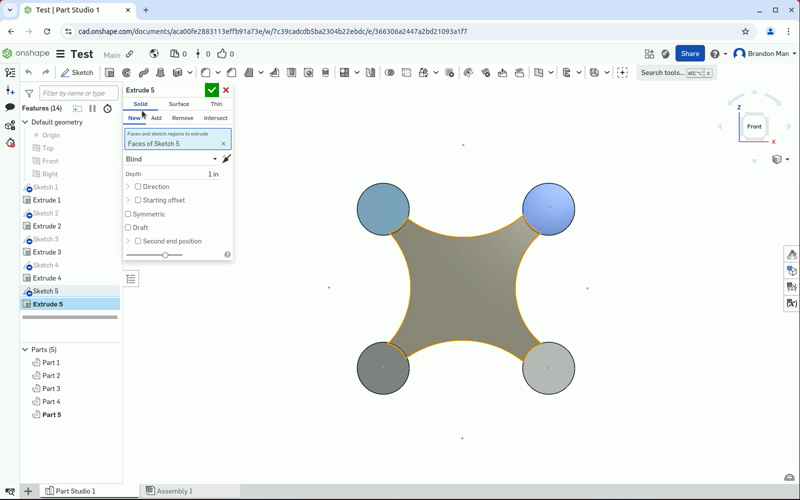
mouse_move(137, 120)
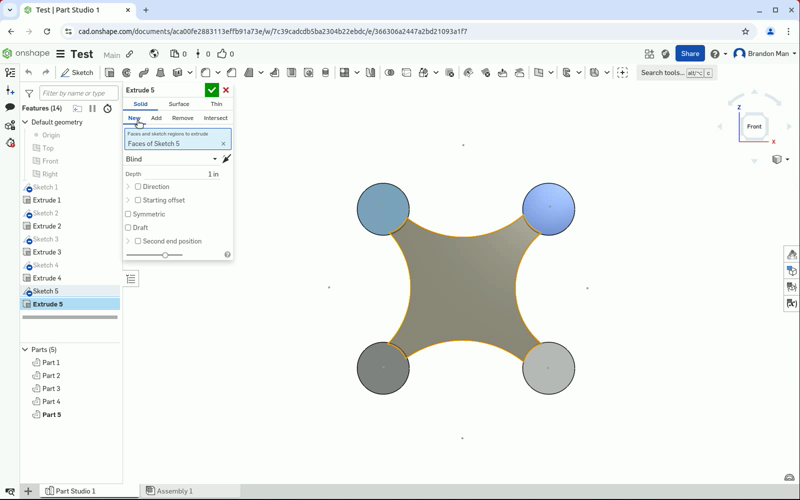
click(137, 120)
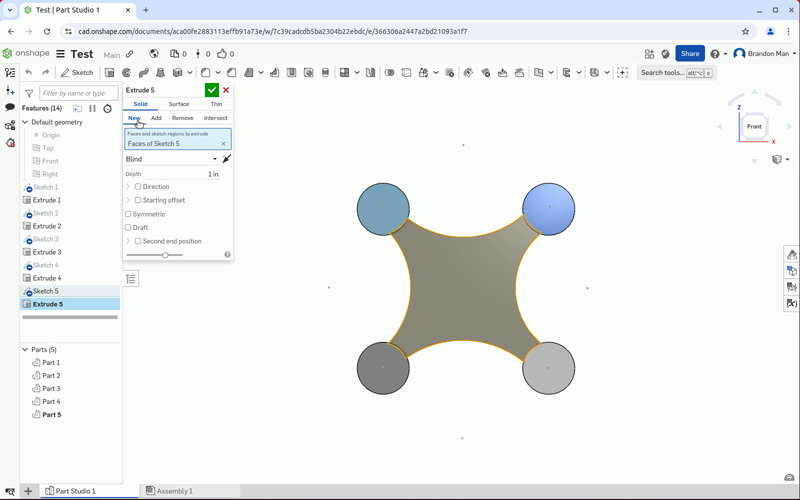
key(tab, 4)
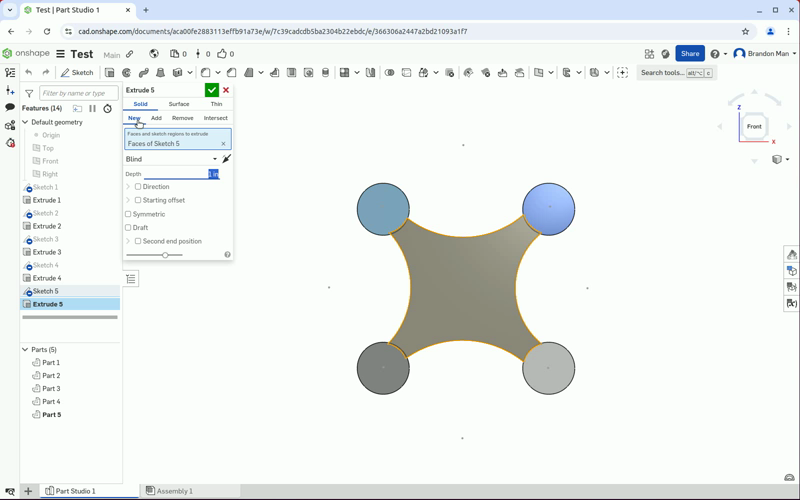
text(15.165)
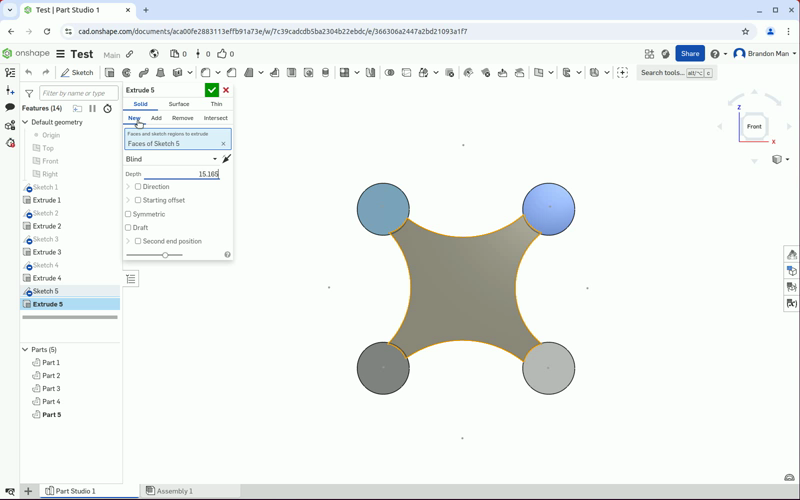
key(enter)
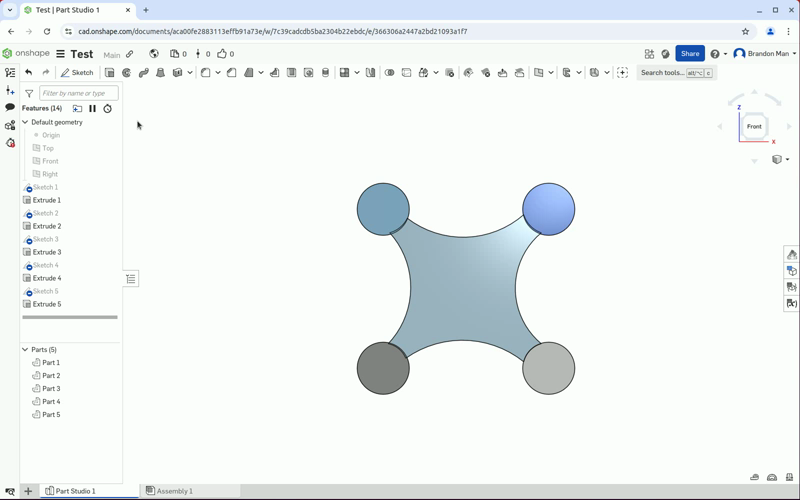
key(shift+h)
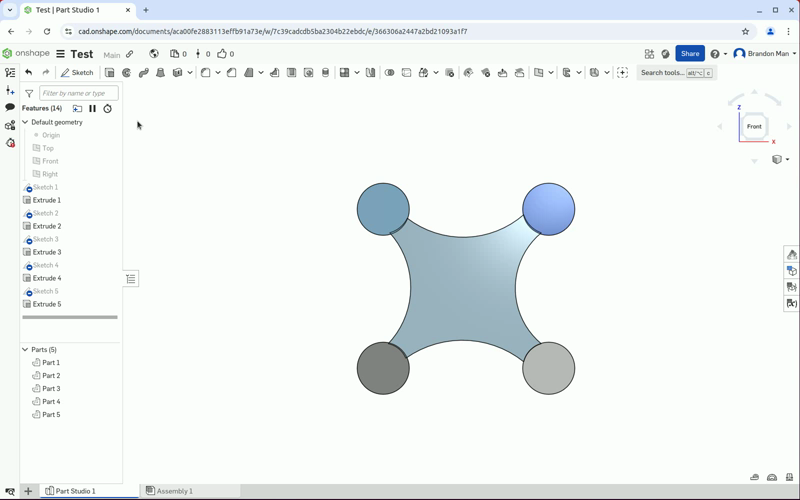
key(shift+h)
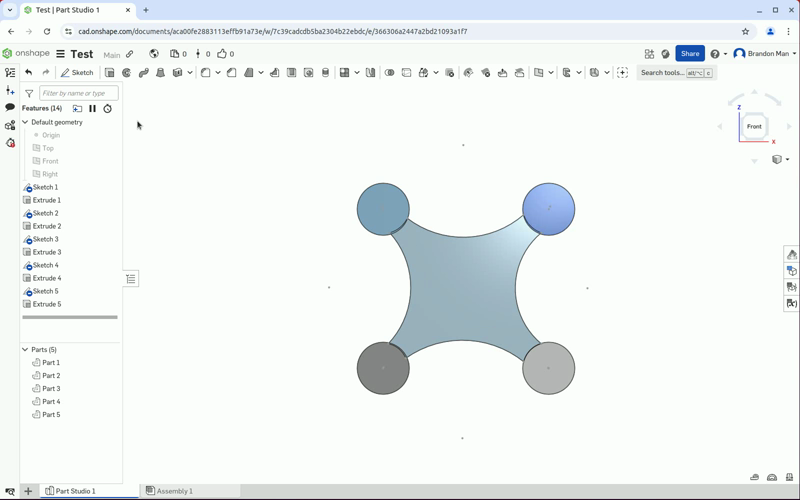
key(shift+7)
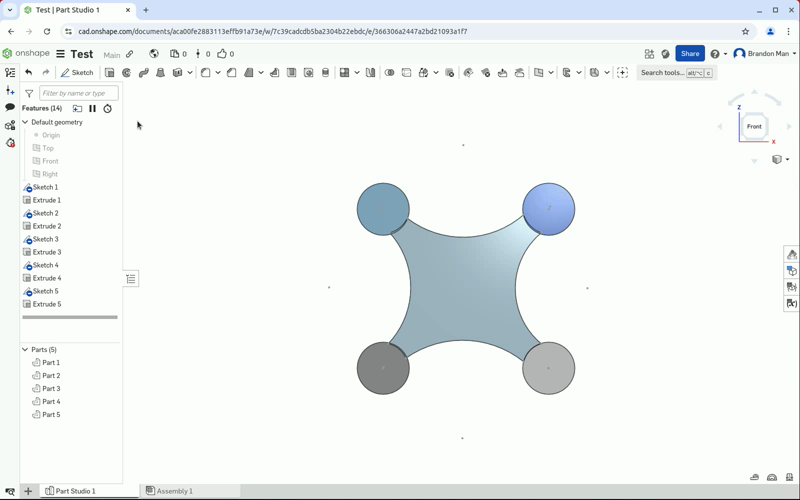
key(left, 2)
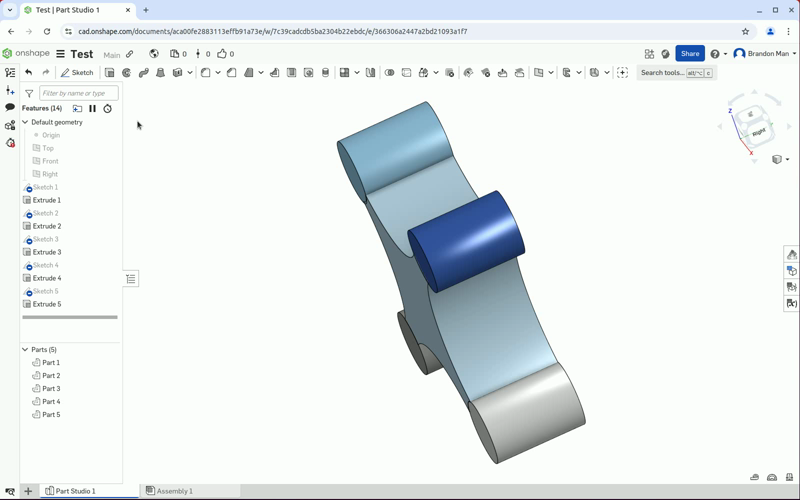
key(down, 2)
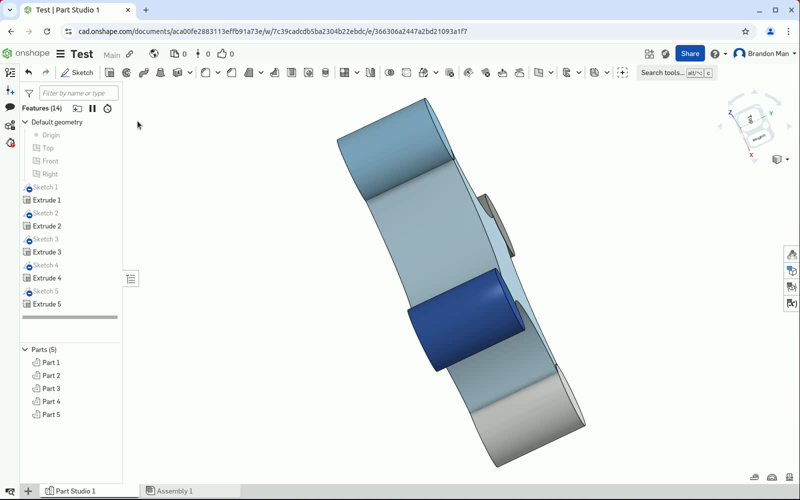
key(up, 2)
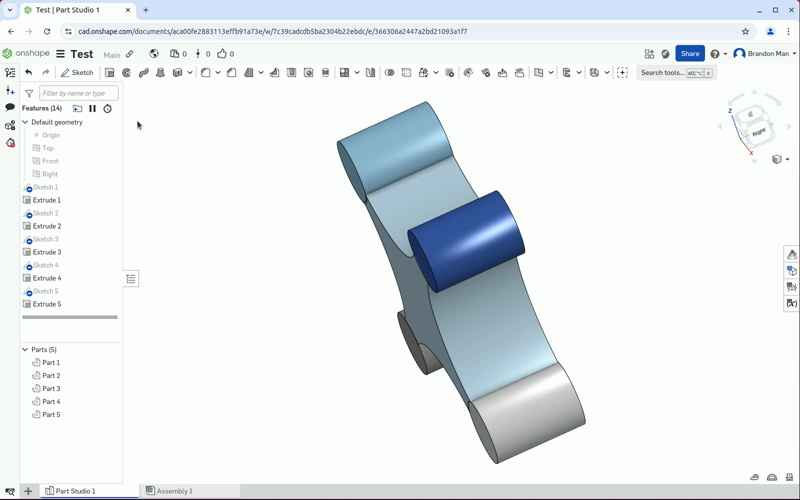
key(right, 2)
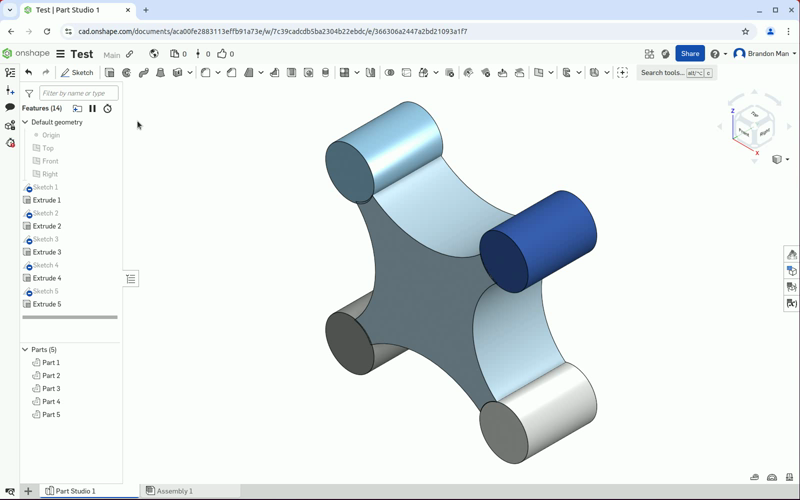
mouse_move(73, 189)
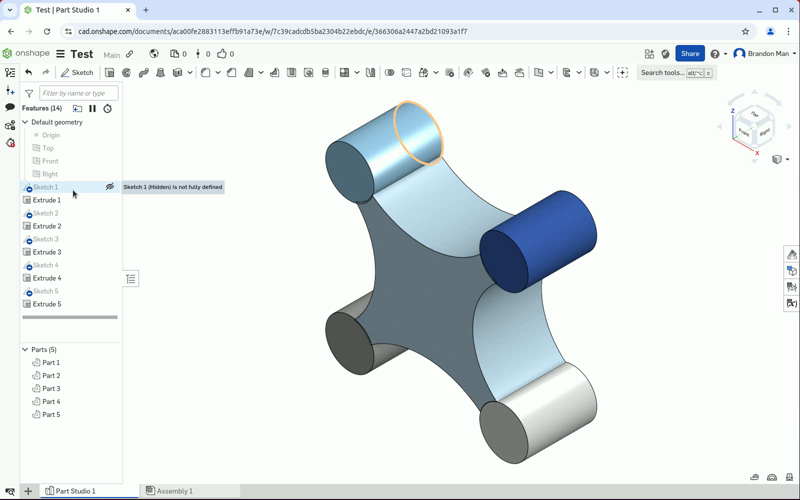
click(73, 189)